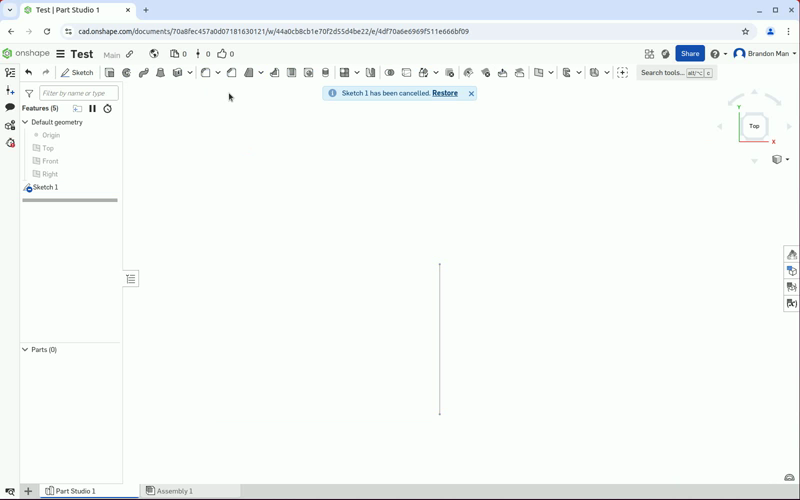
key(shift+h)
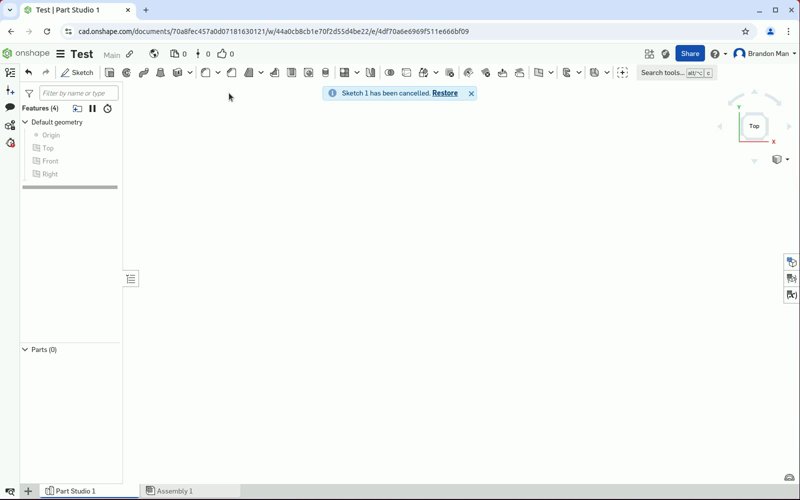
mouse_move(73, 352)
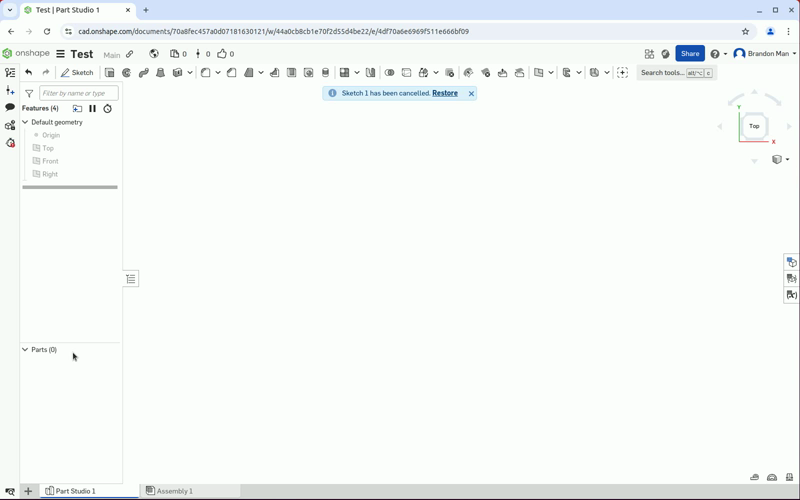
key(y)
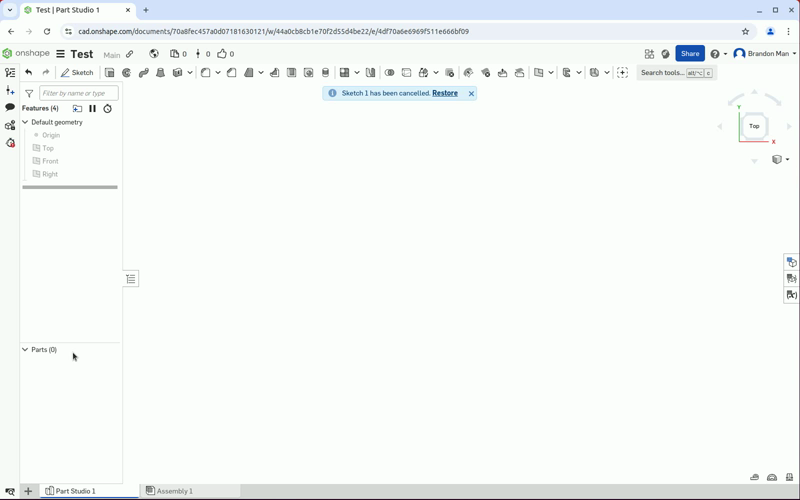
key(shift+p)
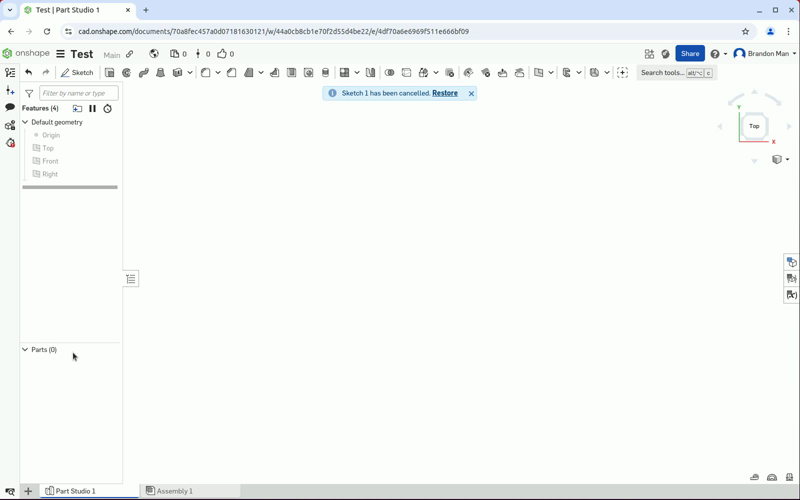
key(space)
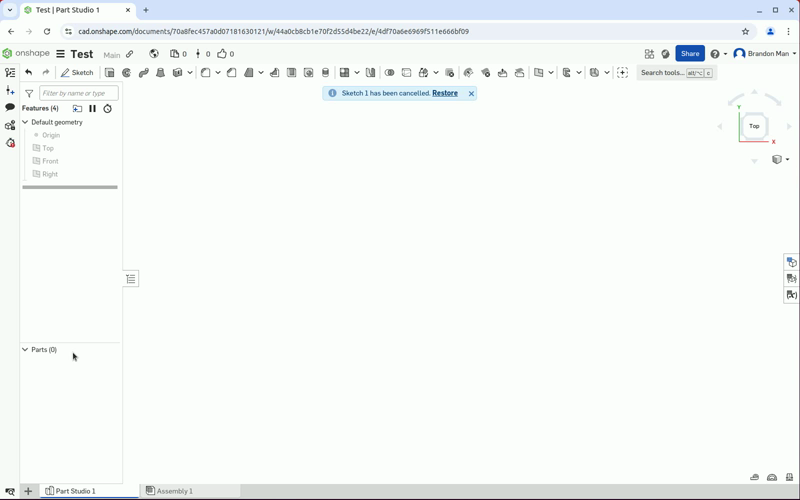
key_down(shift)
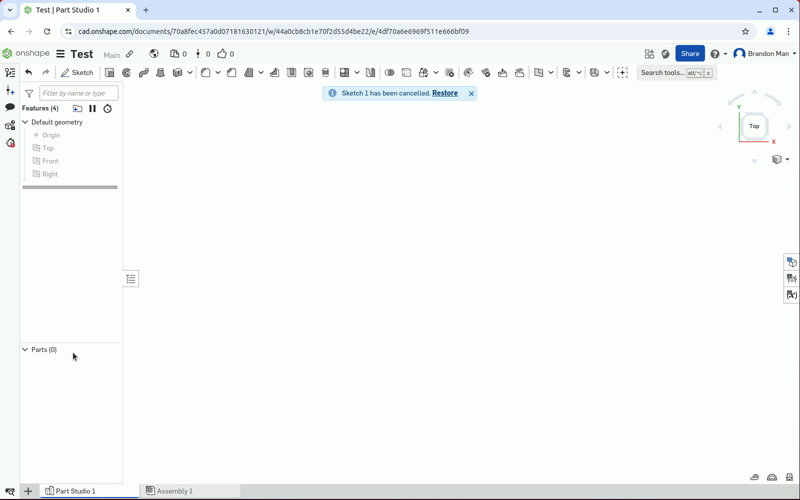
key(up)
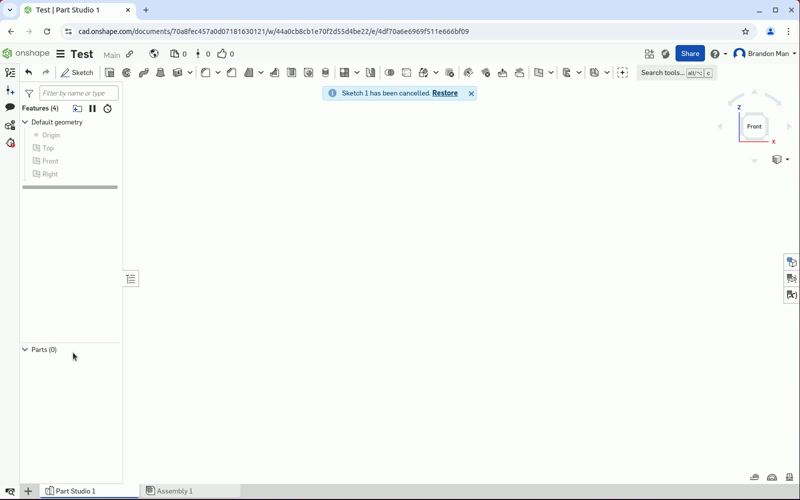
key_up(shift)
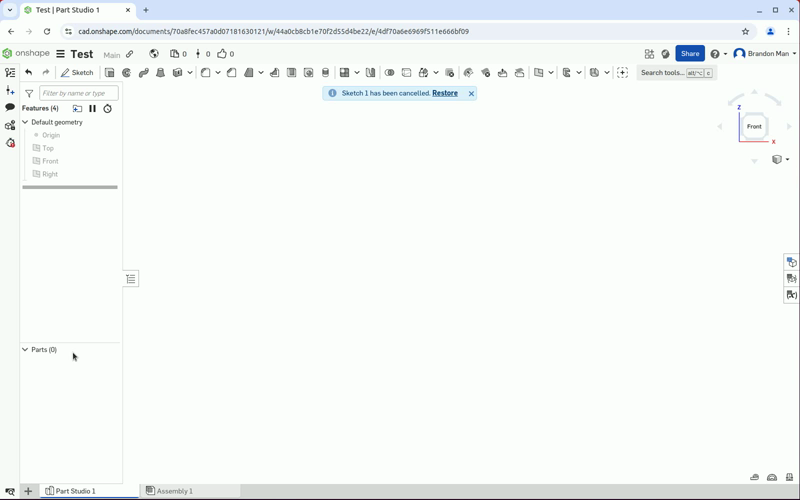
key(space)
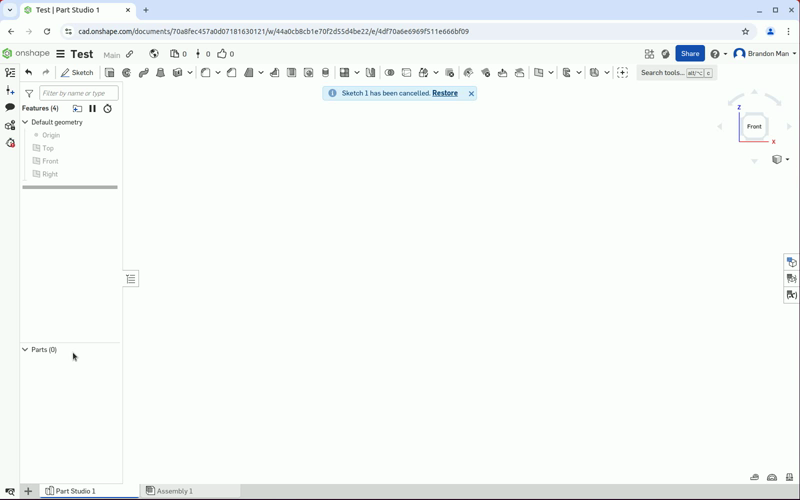
key_down(shift)
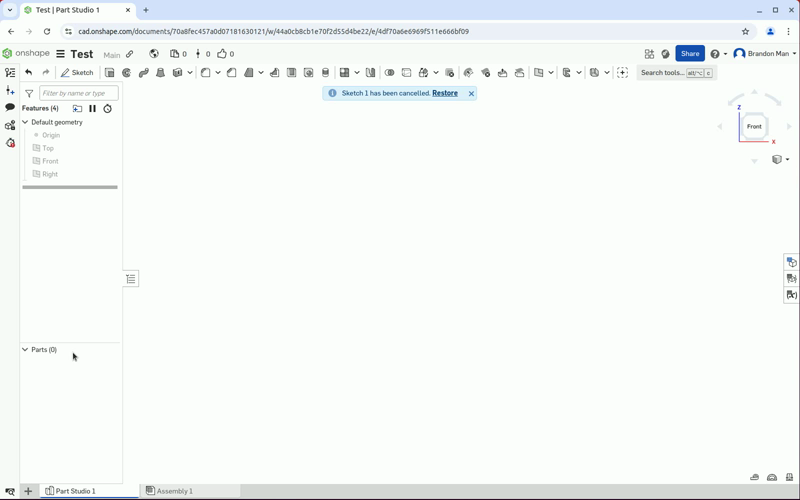
key(left)
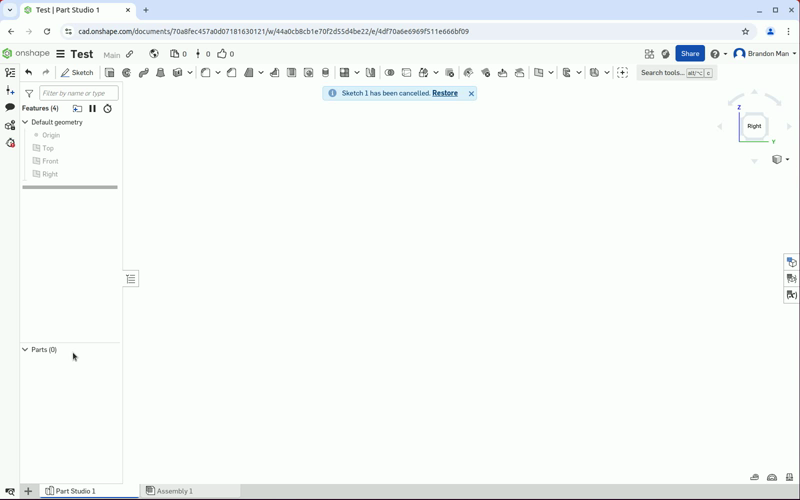
key_up(shift)
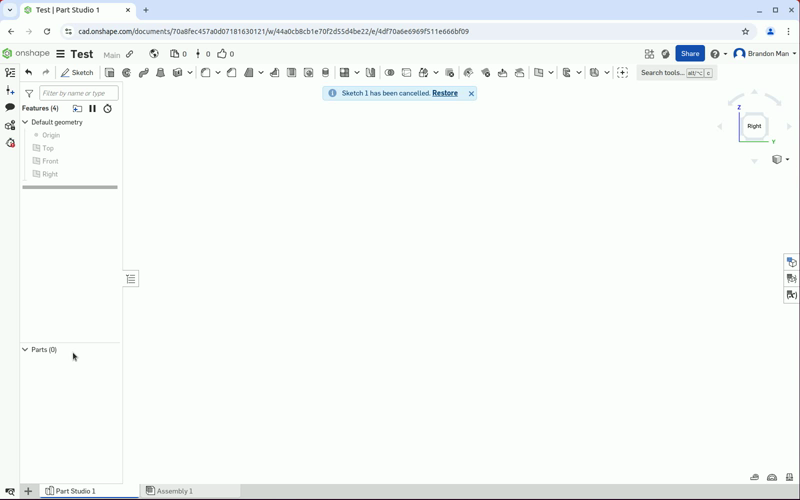
mouse_move(73, 352)
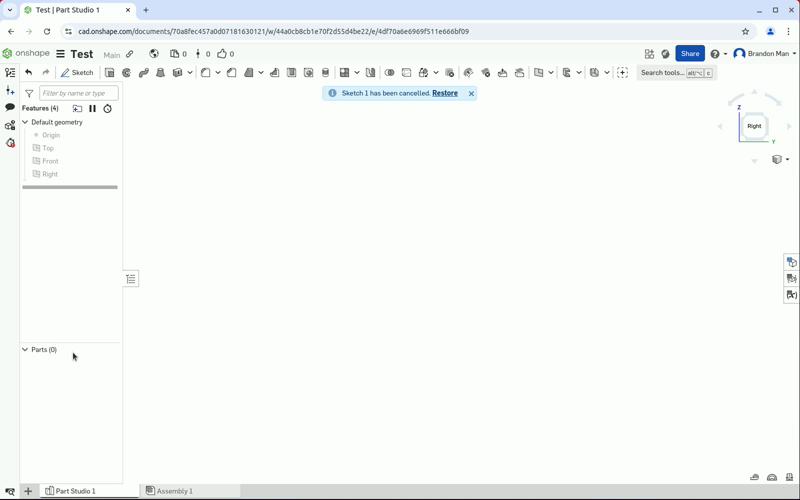
key(shift+y)
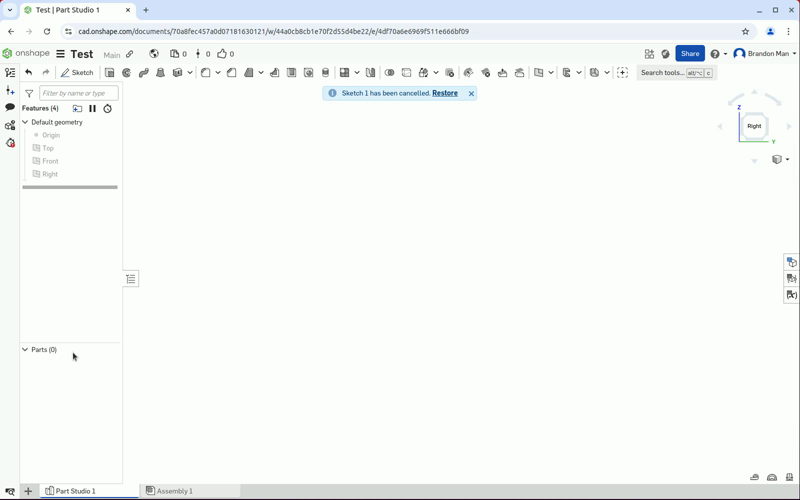
key(shift+s)
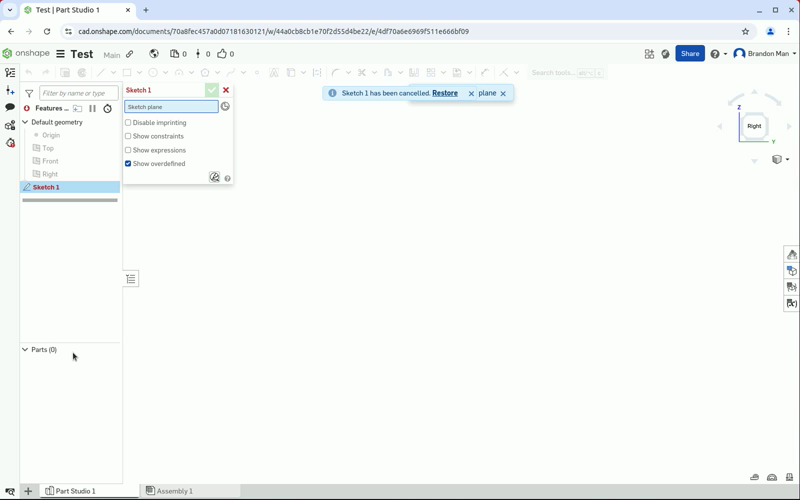
mouse_move(73, 176)
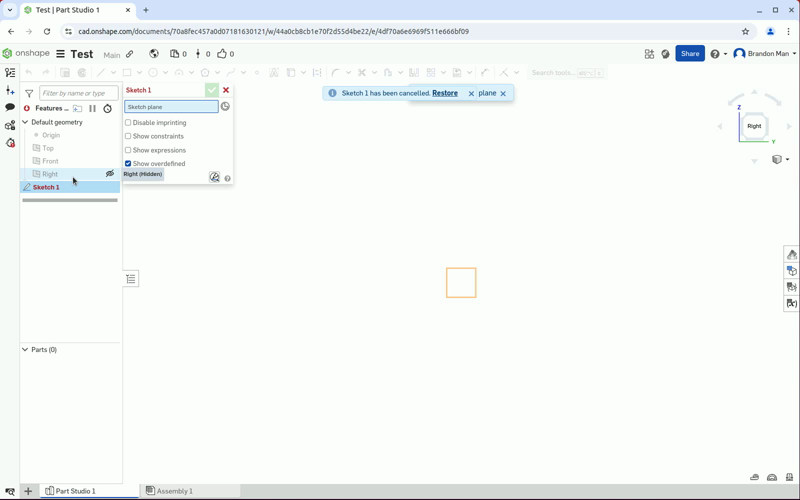
click(73, 176)
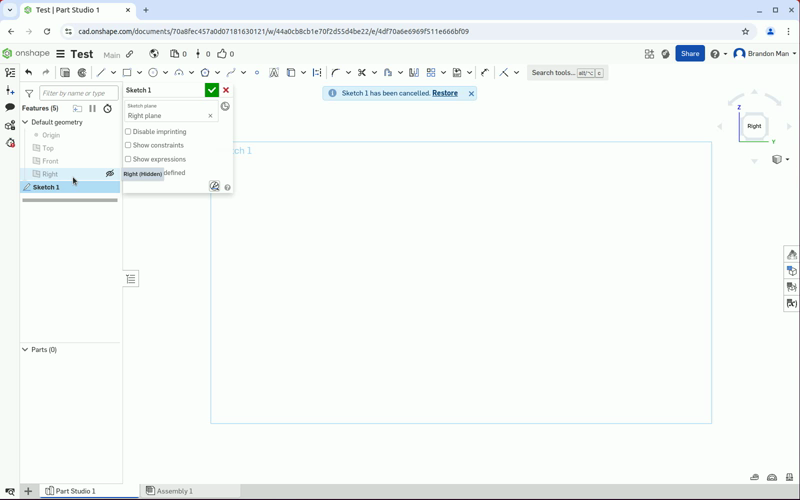
mouse_move(73, 352)
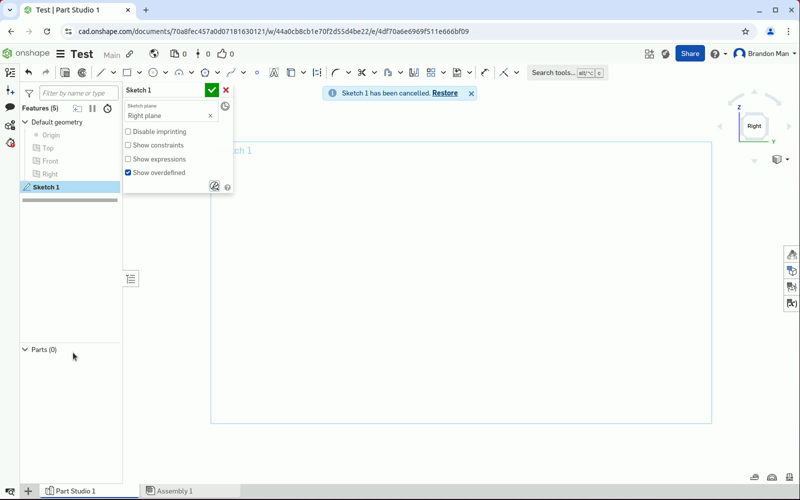
key(y)
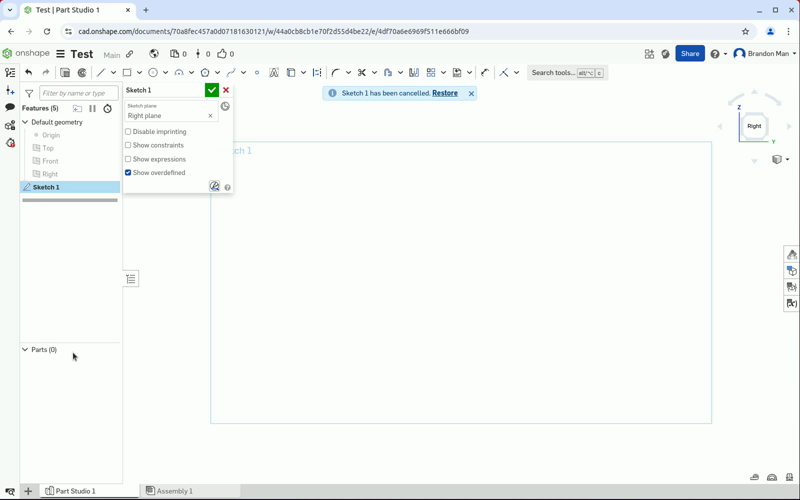
key(l)
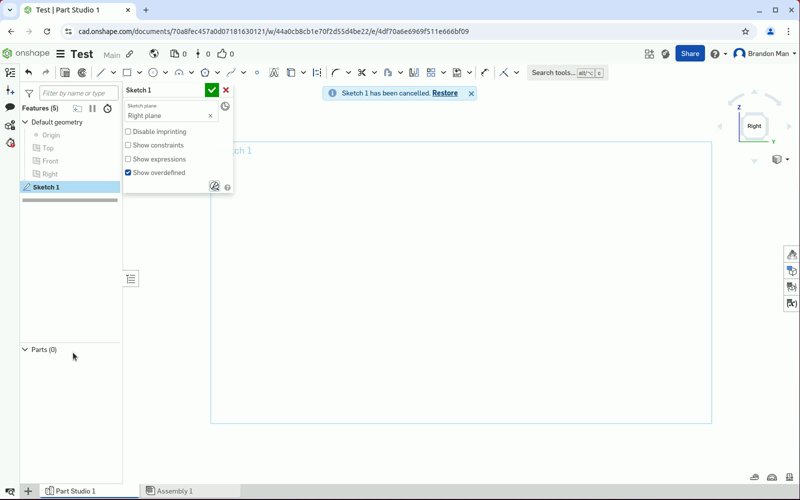
key_down(shift)
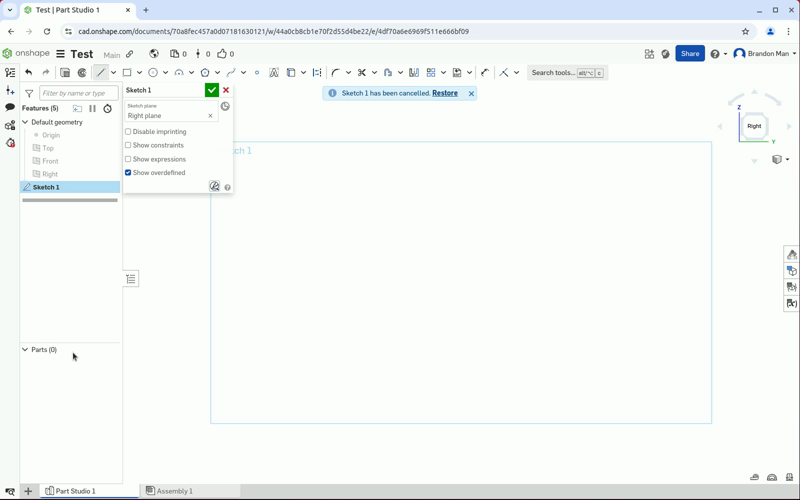
mouse_move(401, 333)
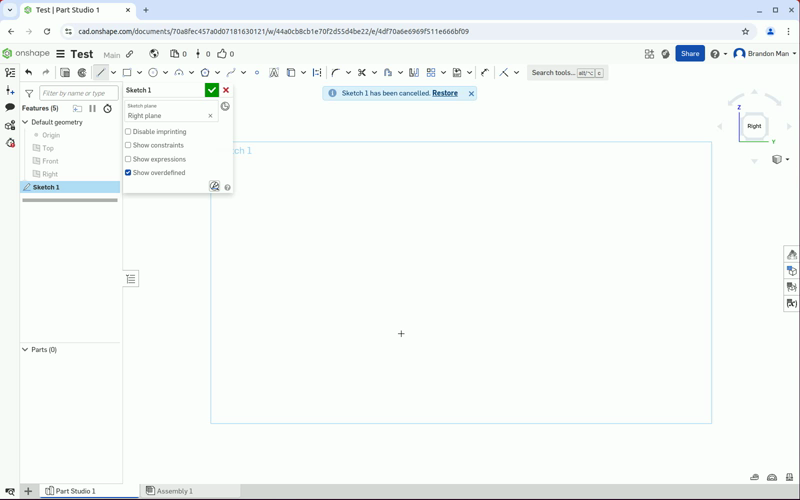
click(401, 333)
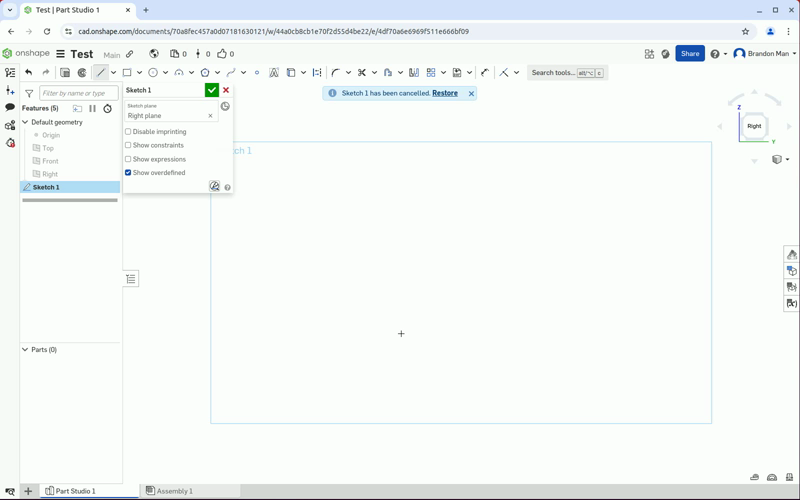
key_up(shift)
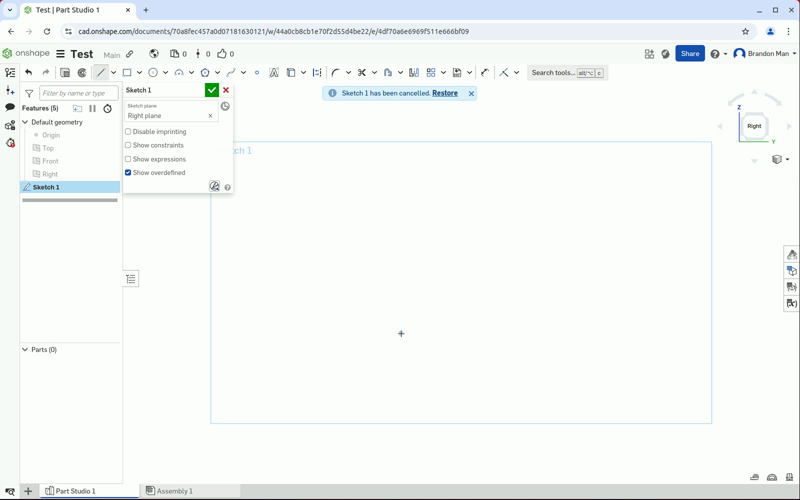
key_down(shift)
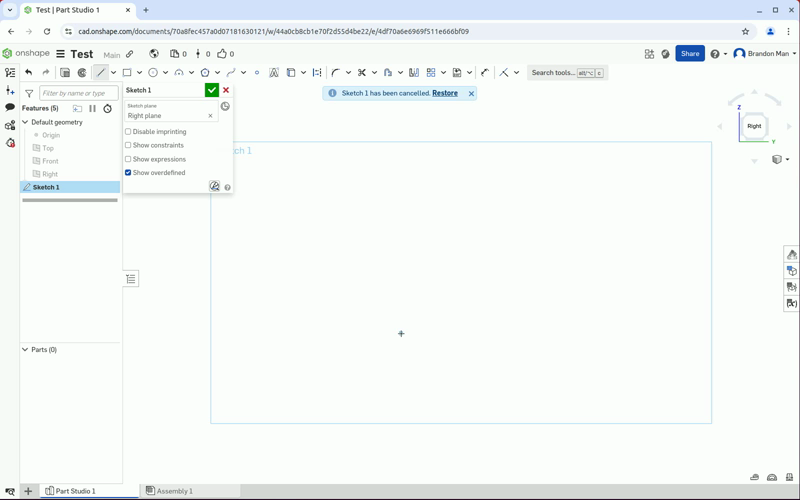
mouse_move(497, 333)
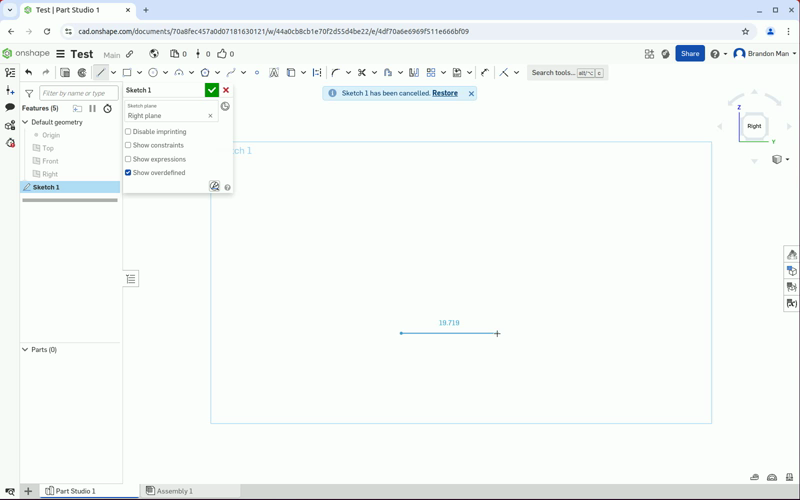
click(497, 333)
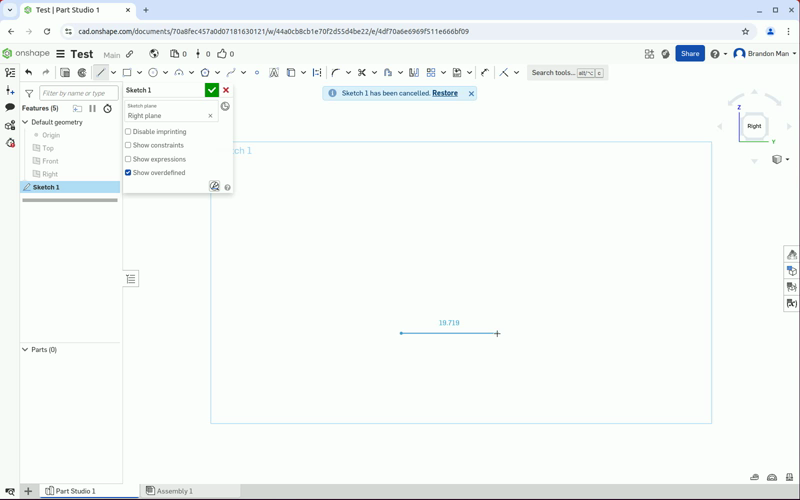
key_up(shift)
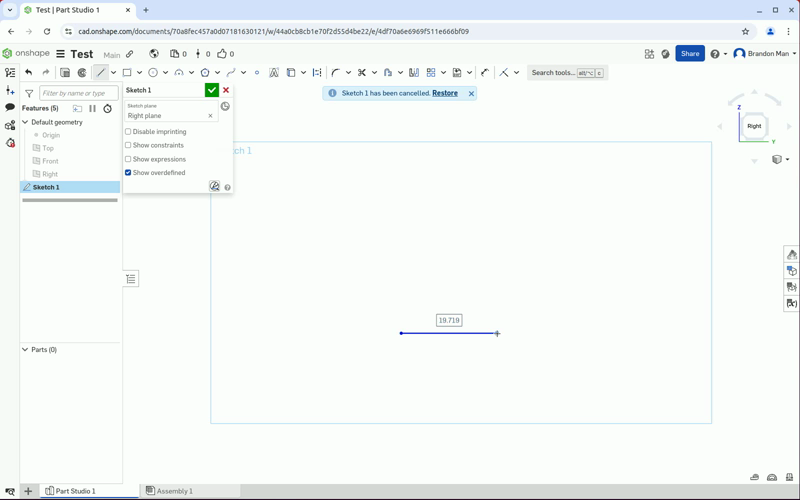
key_down(shift)
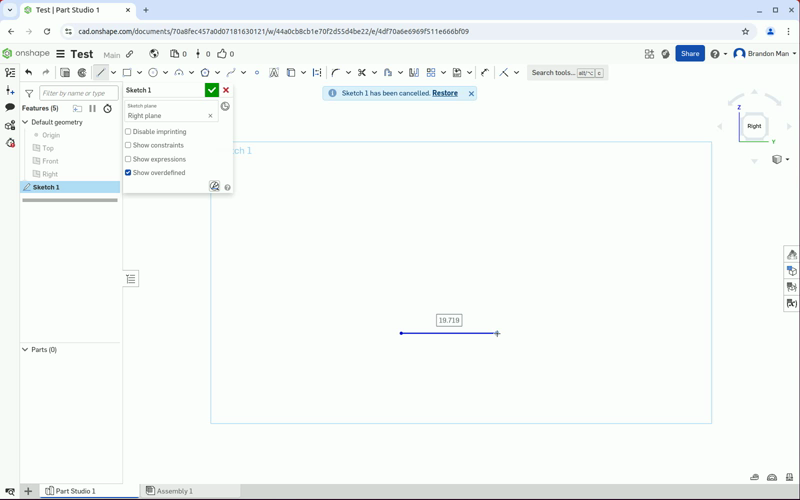
mouse_move(527, 333)
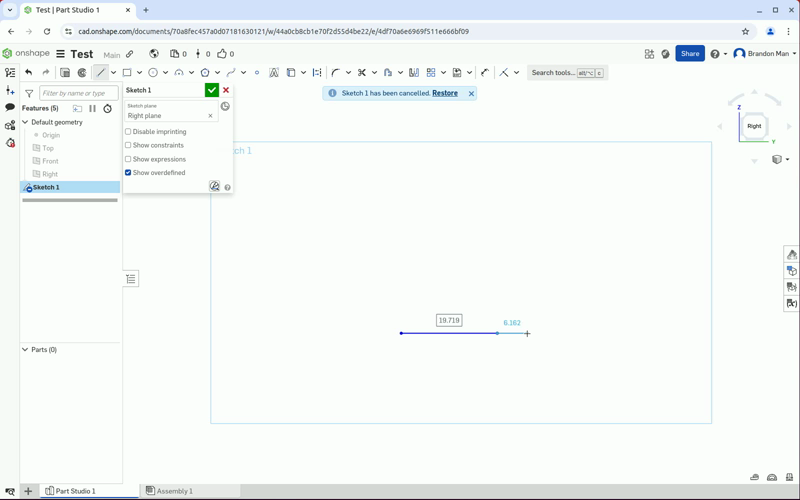
mouse_move(497, 300)
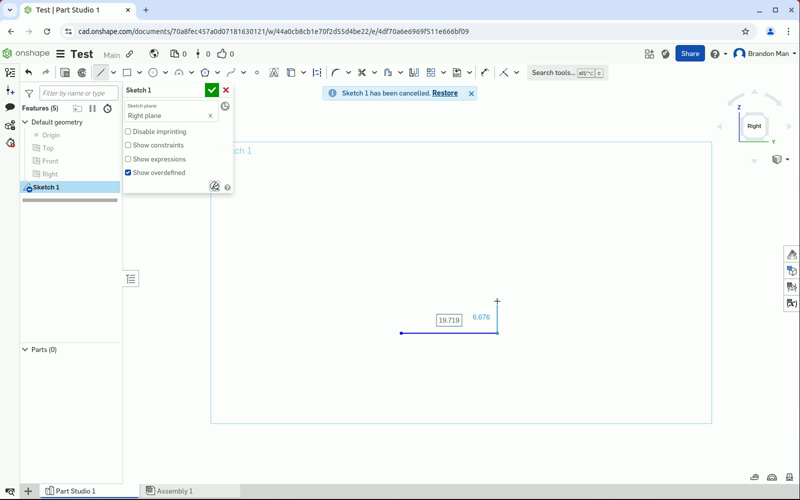
click(497, 300)
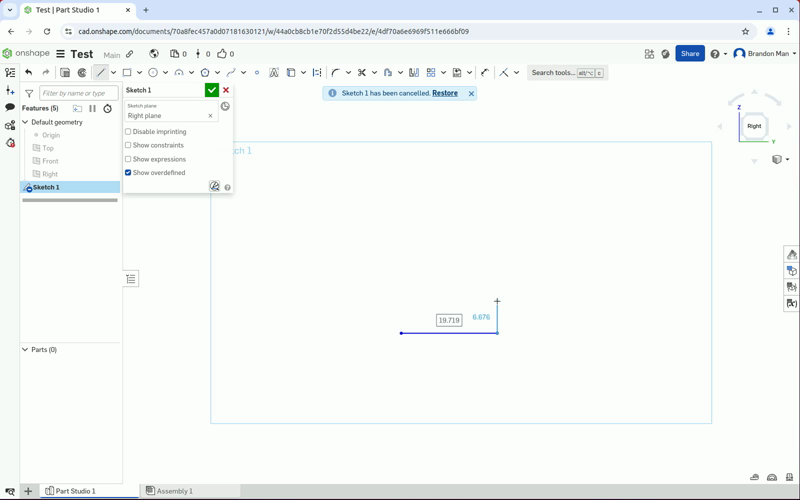
key_up(shift)
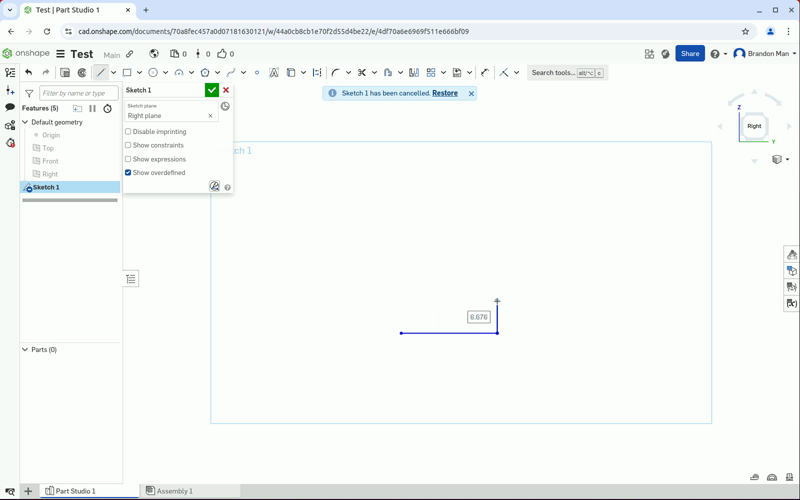
key_down(shift)
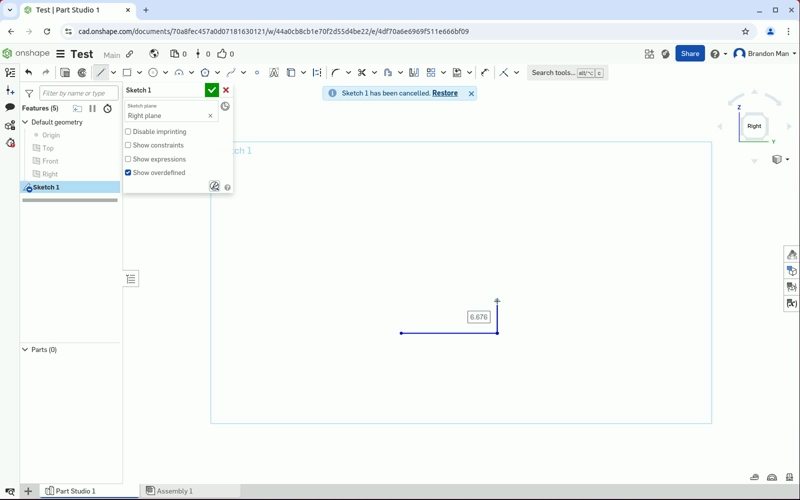
mouse_move(401, 300)
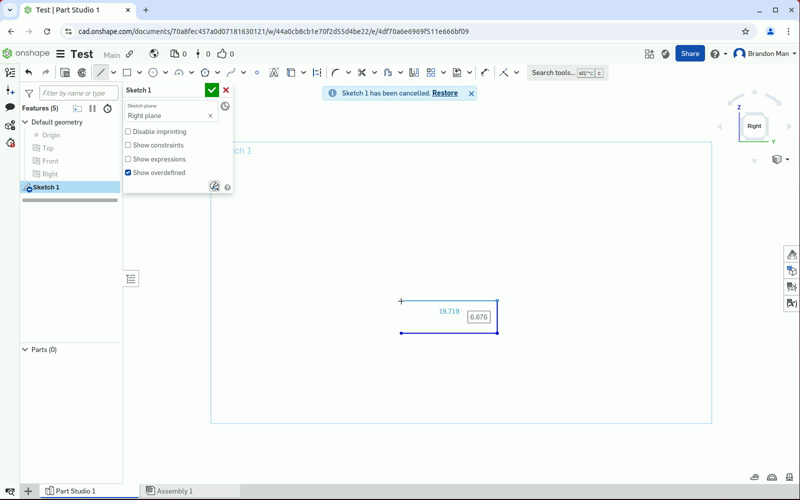
click(401, 300)
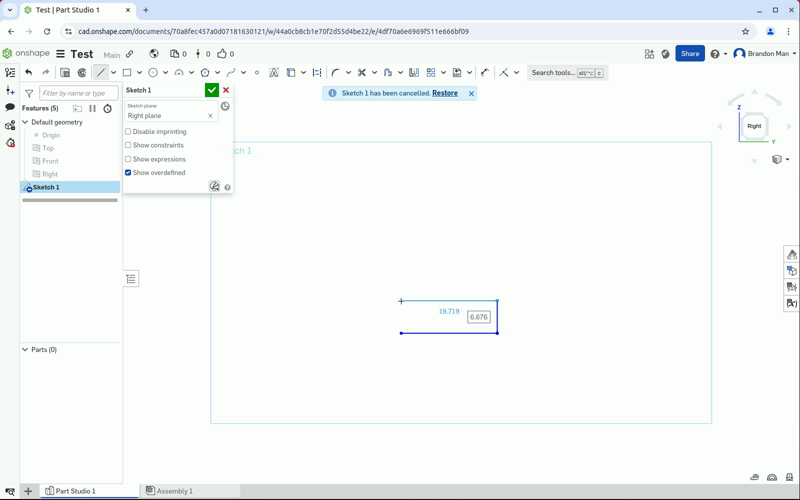
key_up(shift)
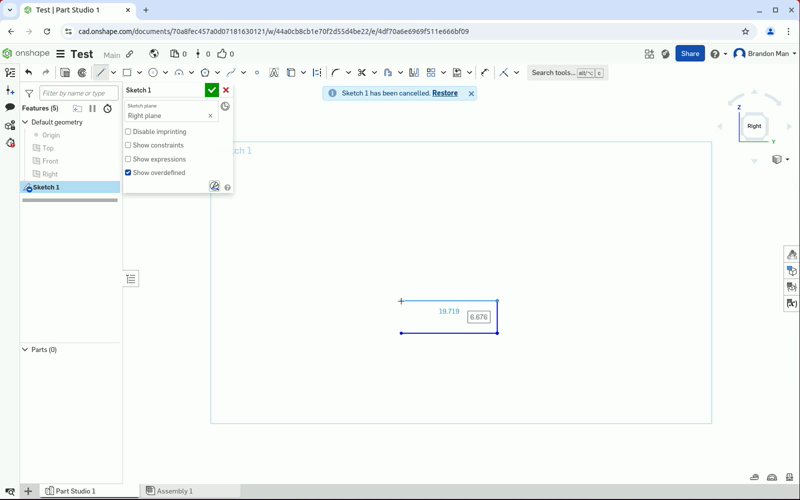
mouse_move(431, 300)
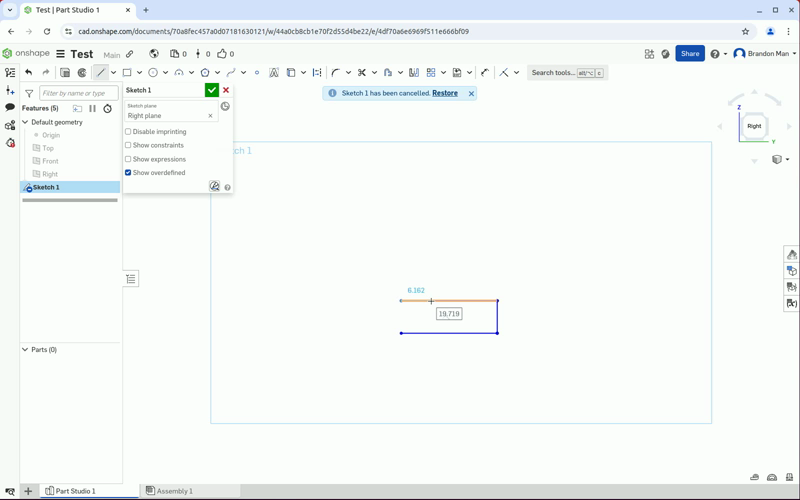
key_down(shift)
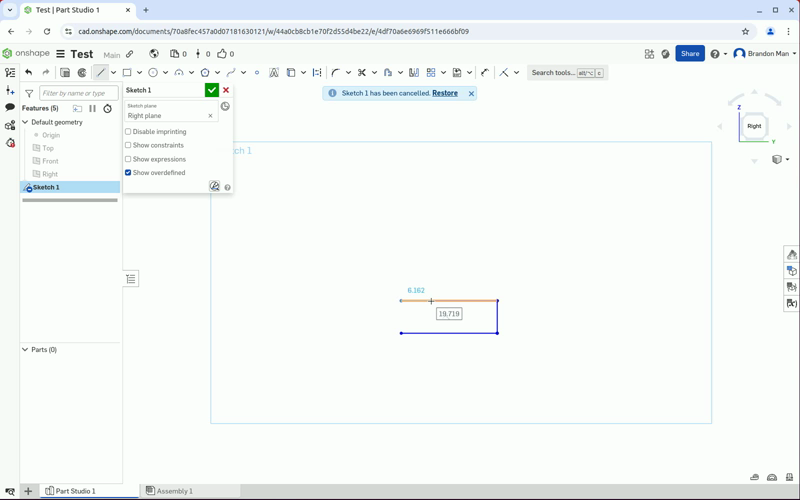
mouse_move(401, 333)
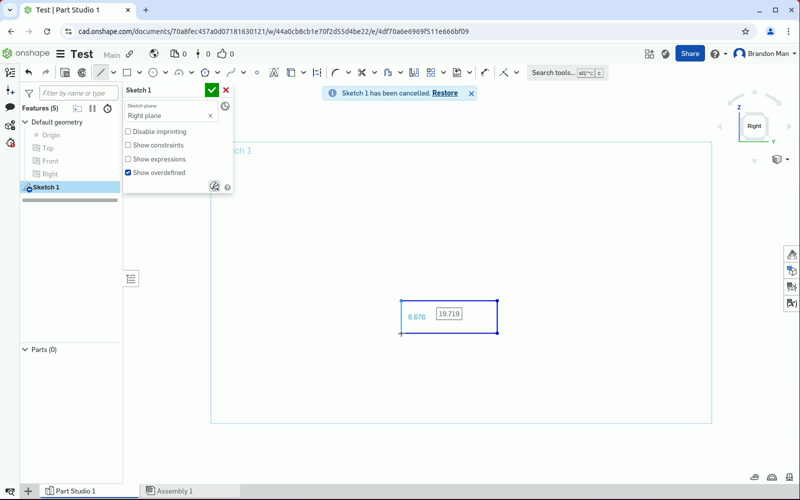
key_up(shift)
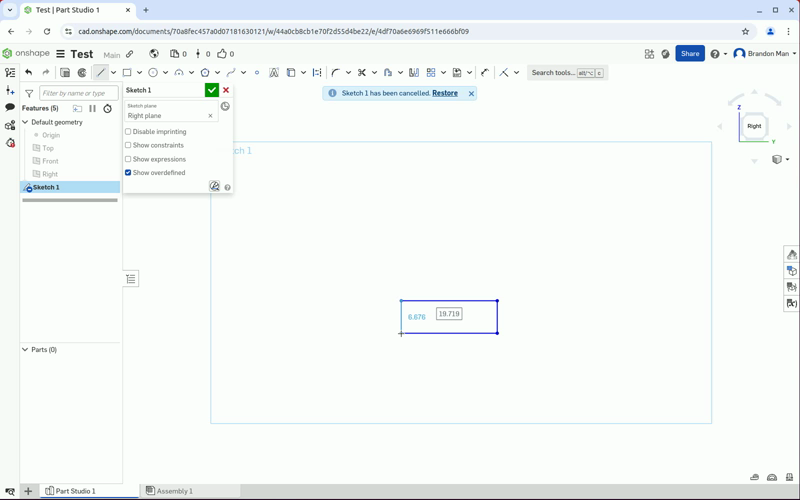
click(401, 333)
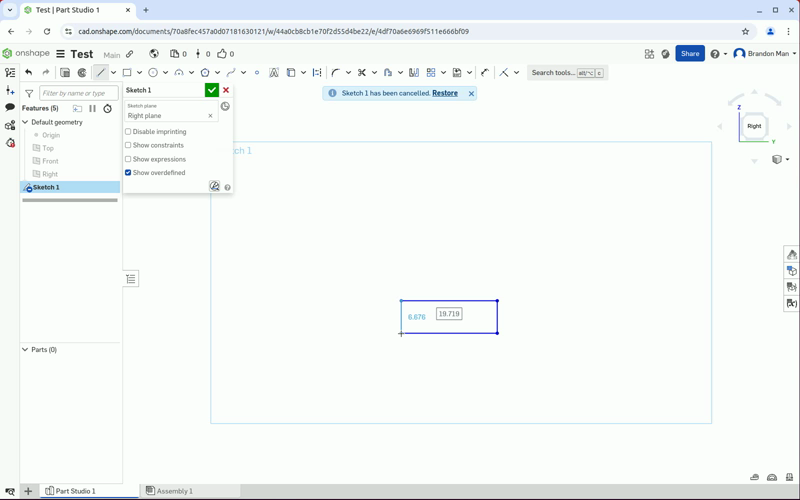
key(esc)
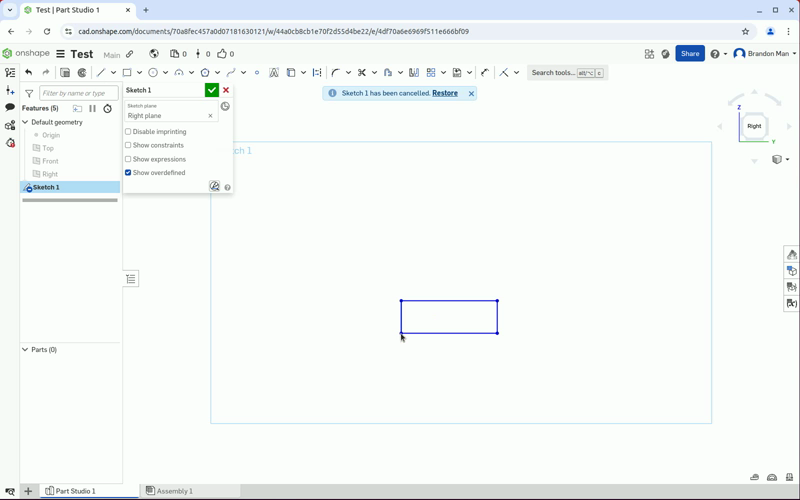
mouse_move(478, 329)
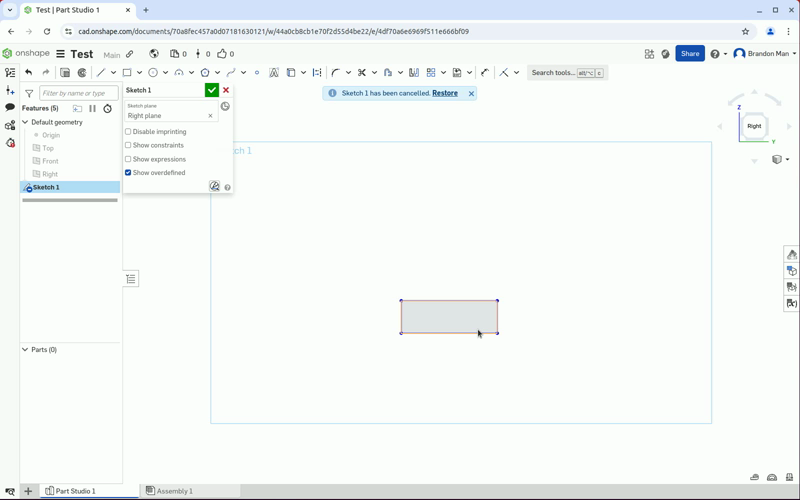
click(478, 329)
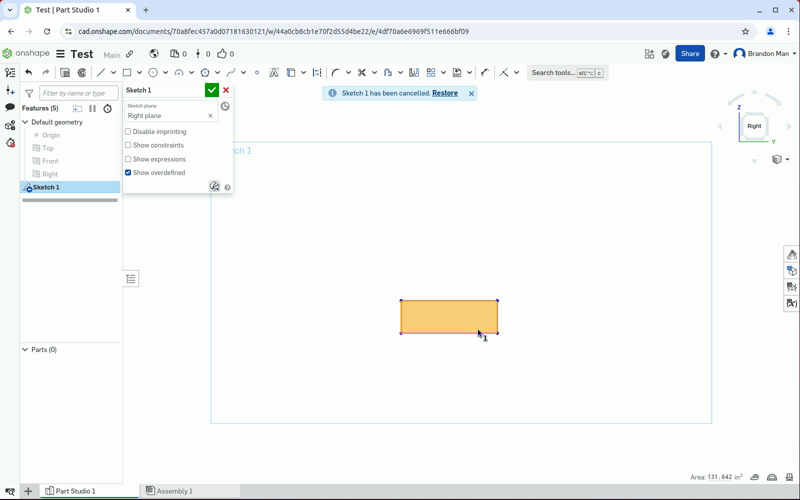
mouse_move(73, 352)
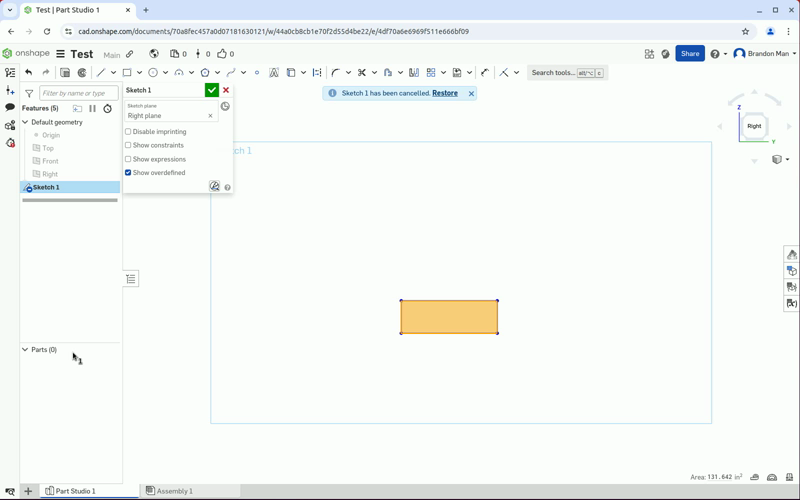
key(shift+y)
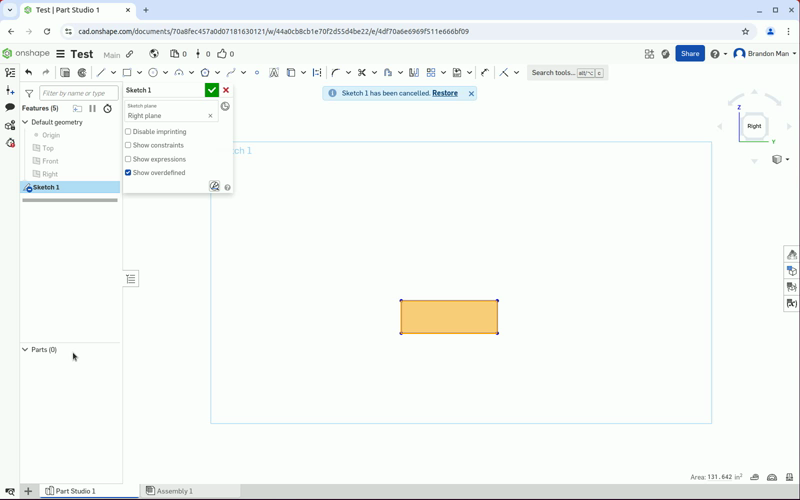
key(shift+e)
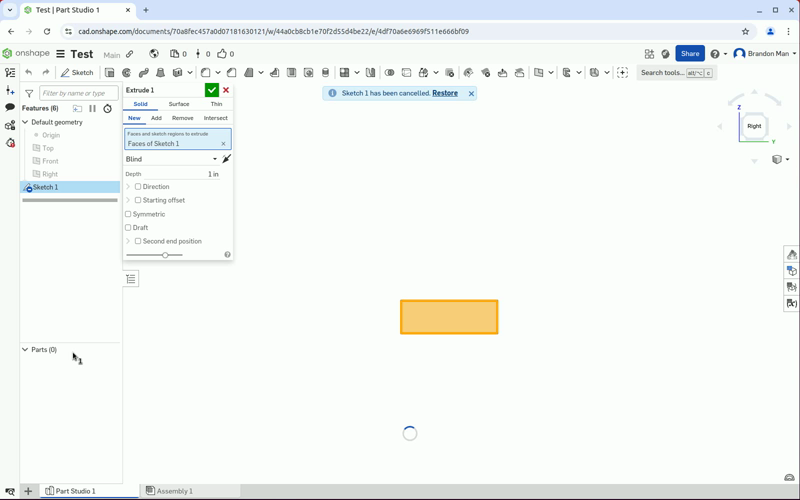
mouse_move(143, 106)
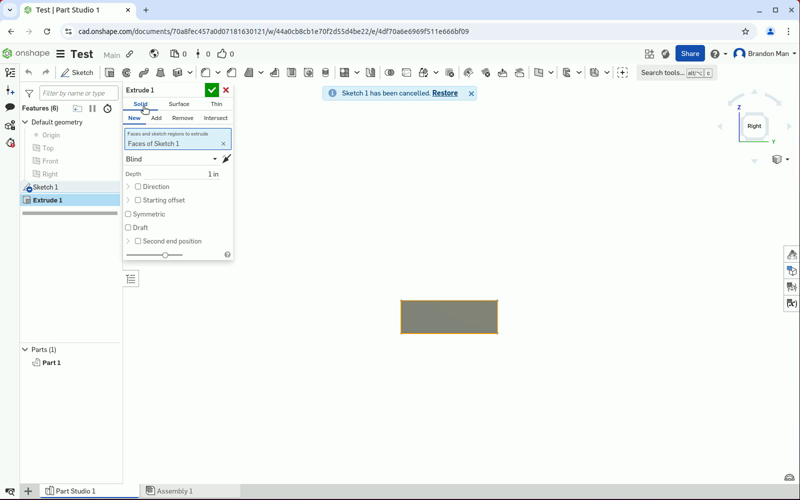
click(143, 106)
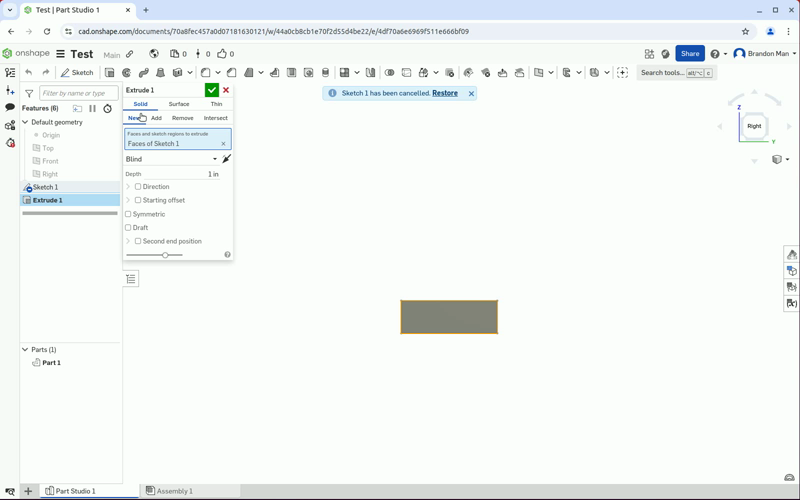
mouse_move(137, 120)
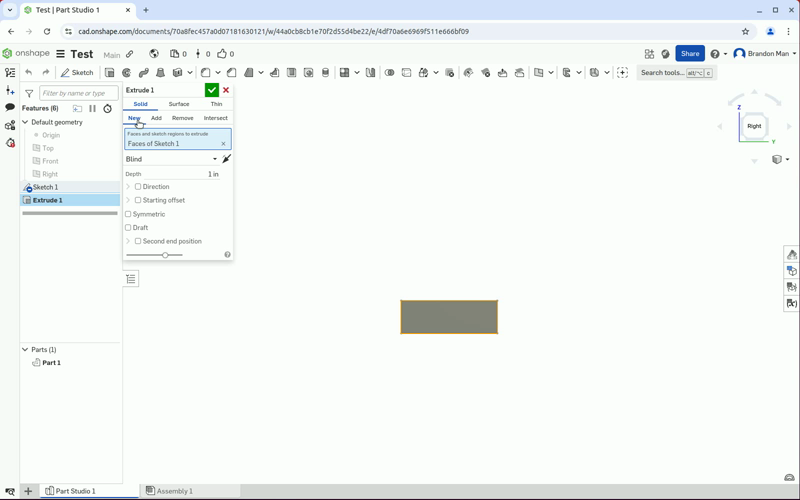
click(137, 120)
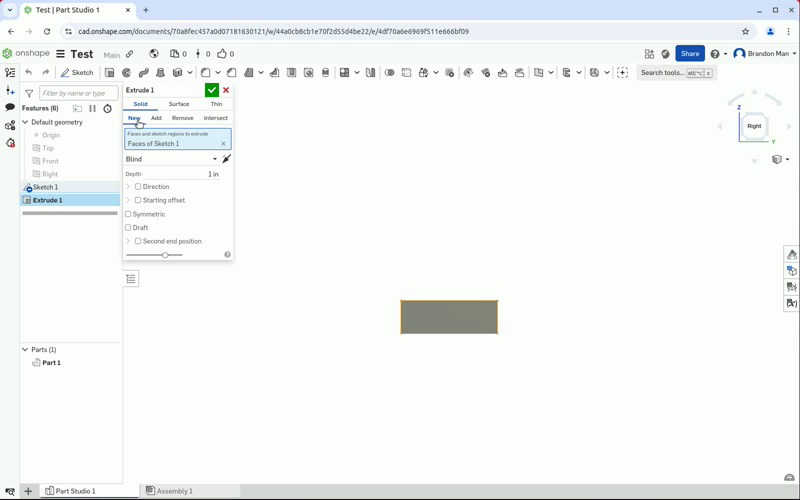
key(tab, 4)
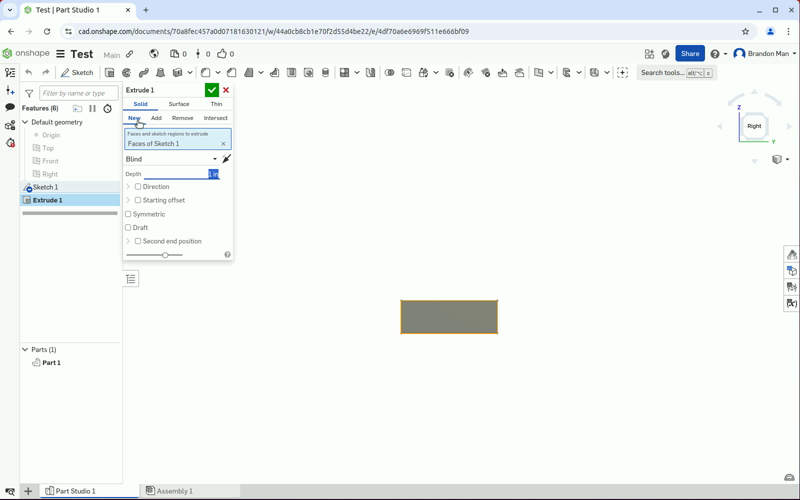
text(-23.108)
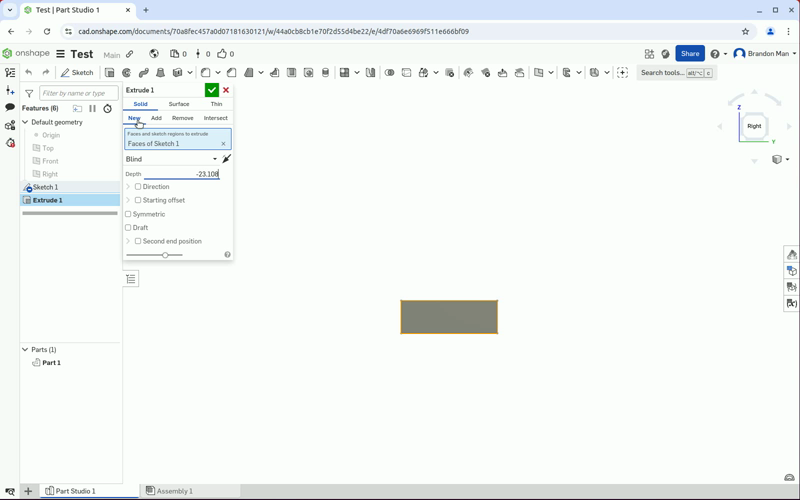
key(enter)
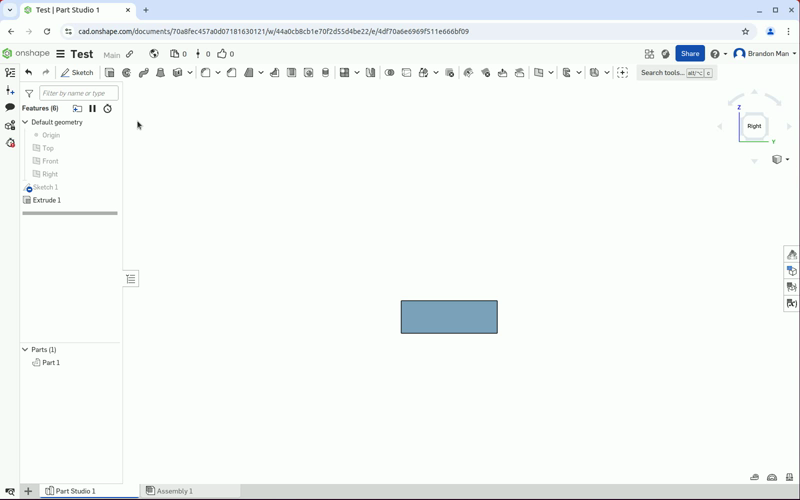
key(shift+h)
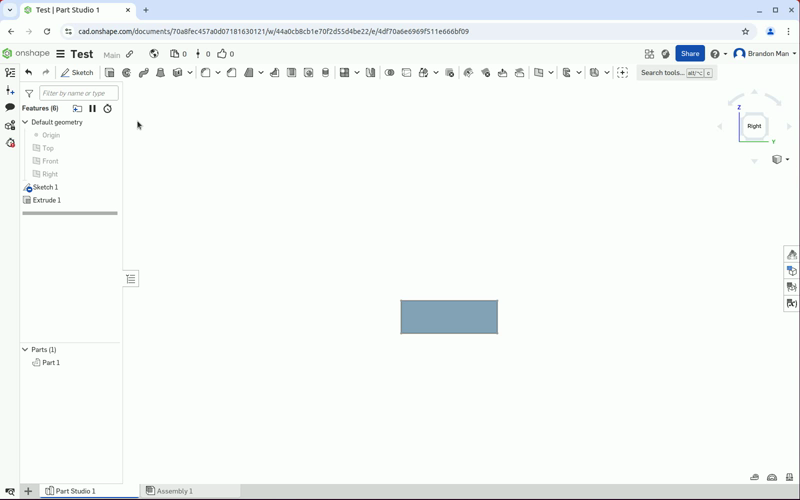
key(shift+h)
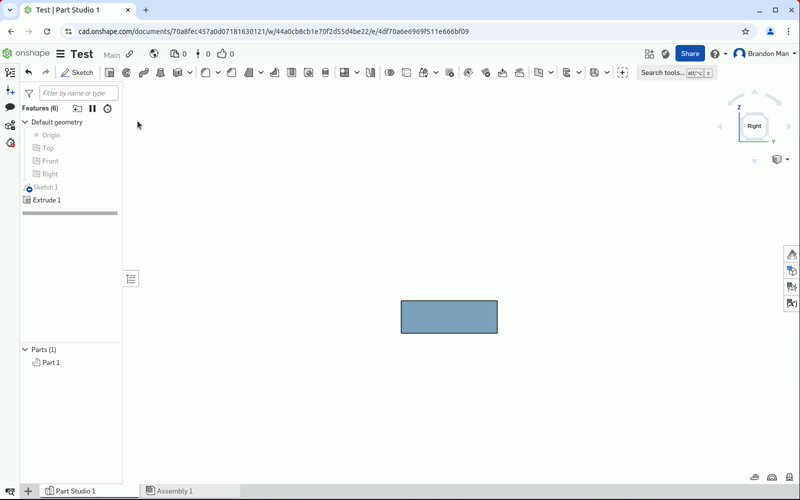
mouse_move(73, 189)
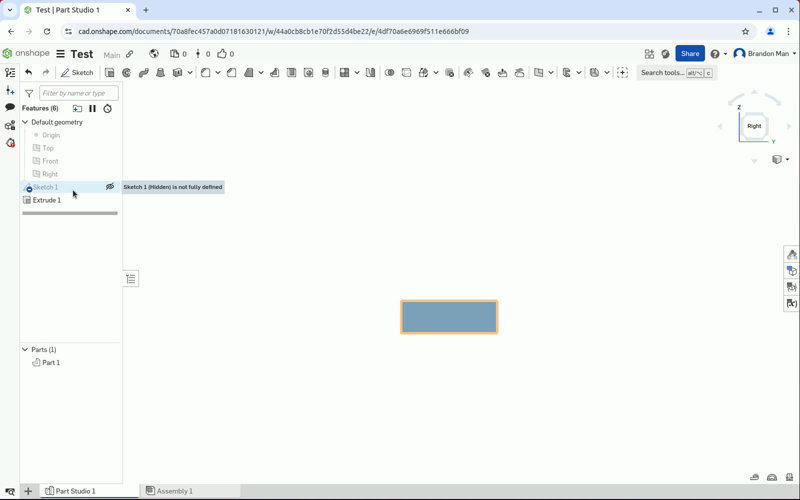
click(73, 189)
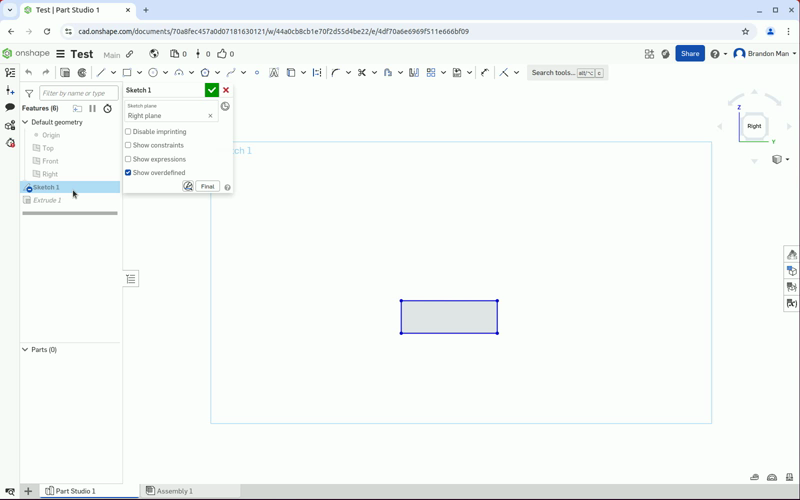
mouse_move(229, 92)
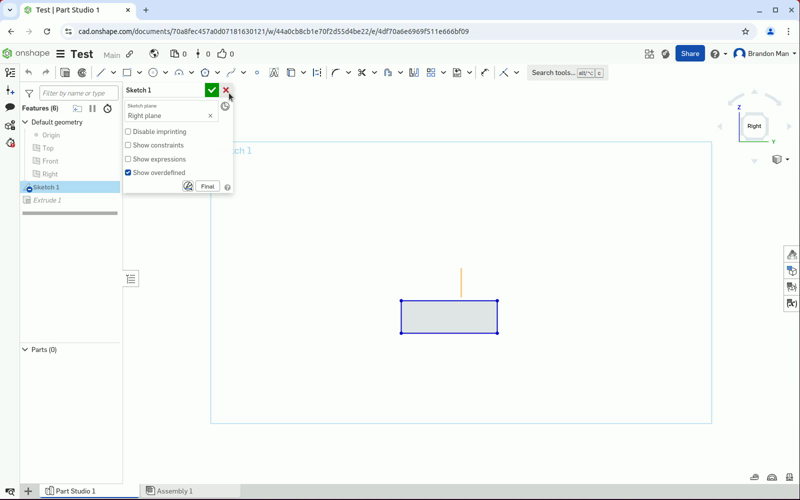
click(229, 92)
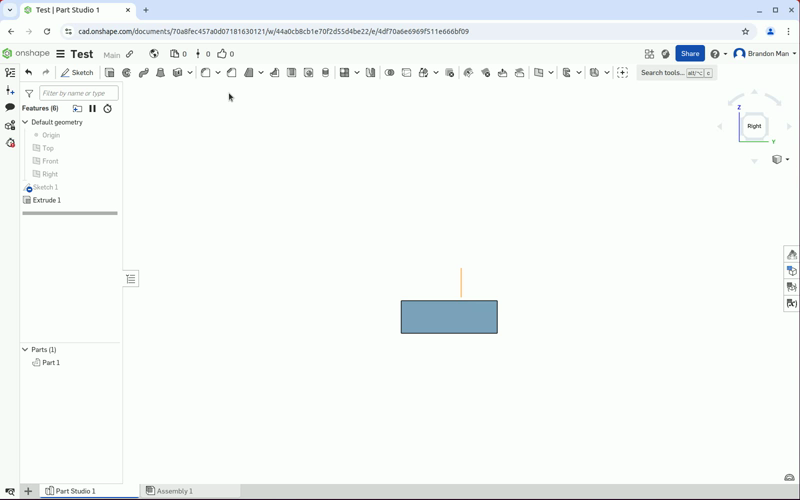
mouse_move(73, 352)
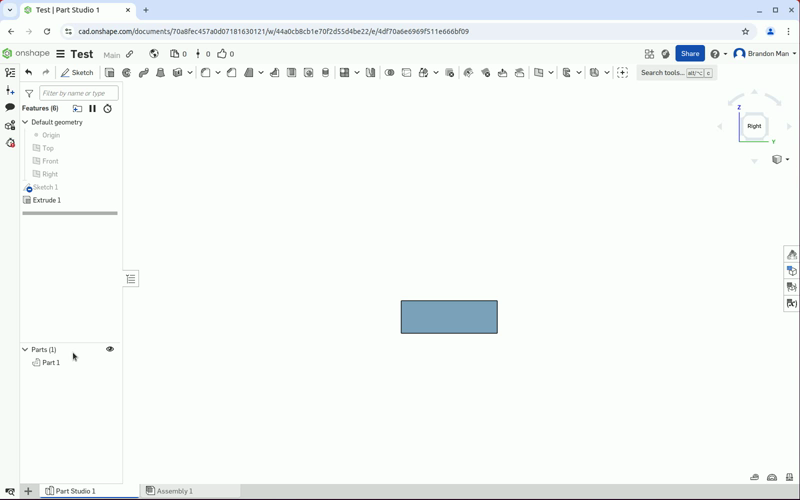
key(y)
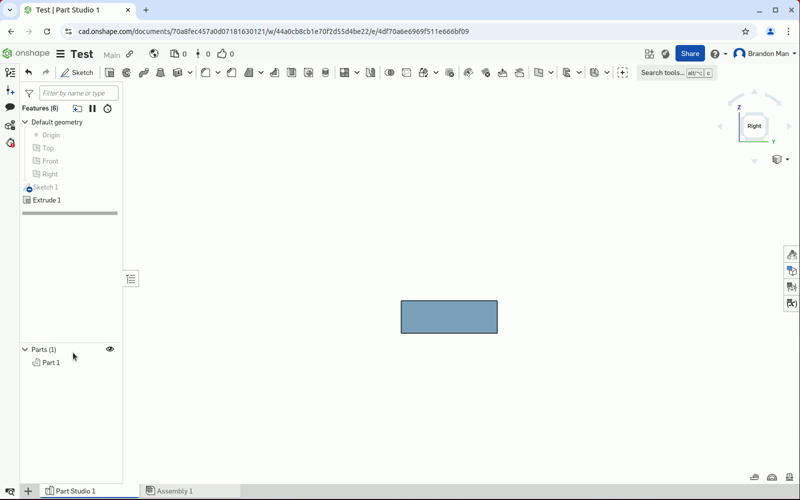
key(shift+p)
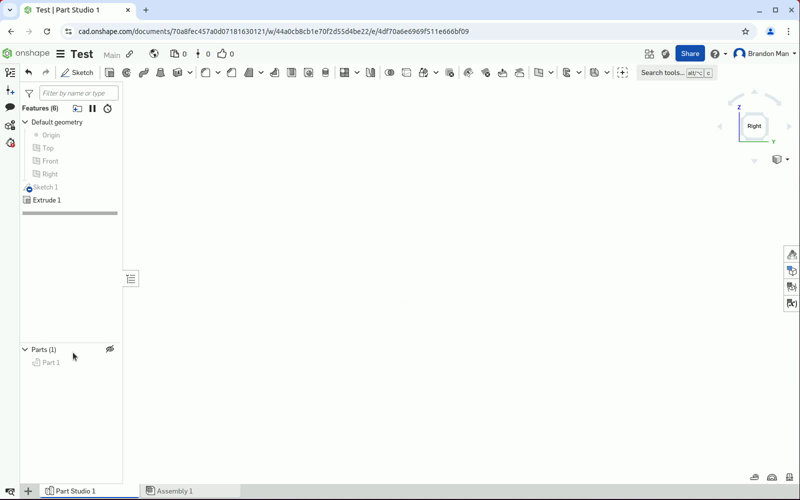
key(space)
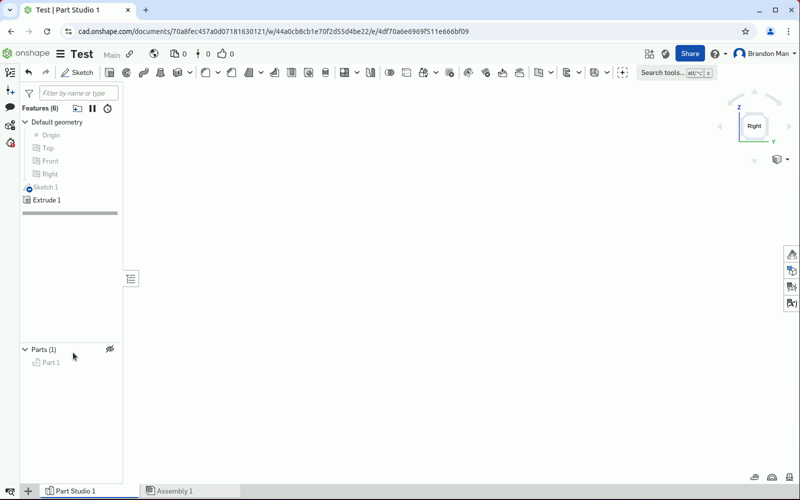
key_down(shift)
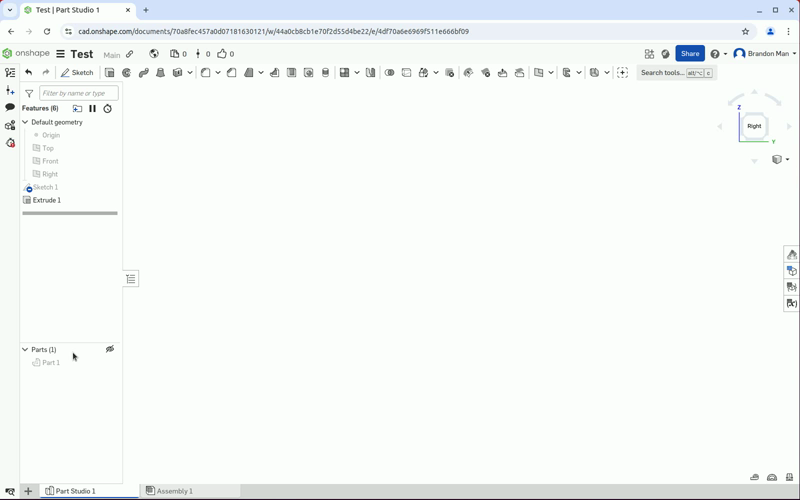
key(right)
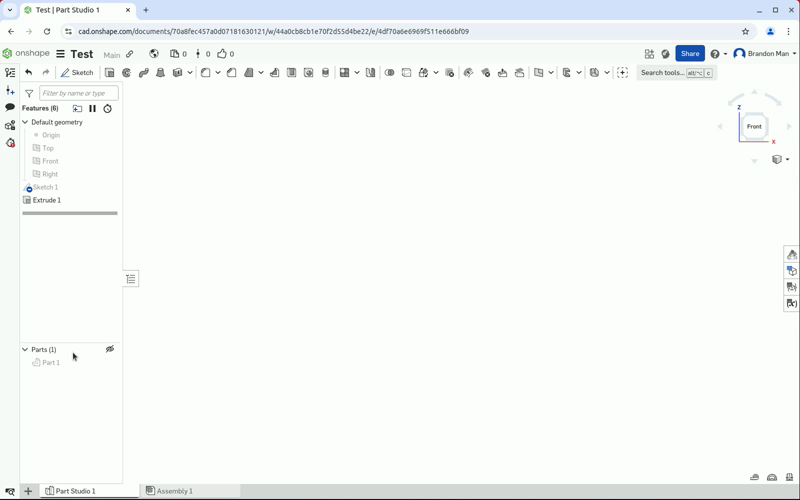
key_up(shift)
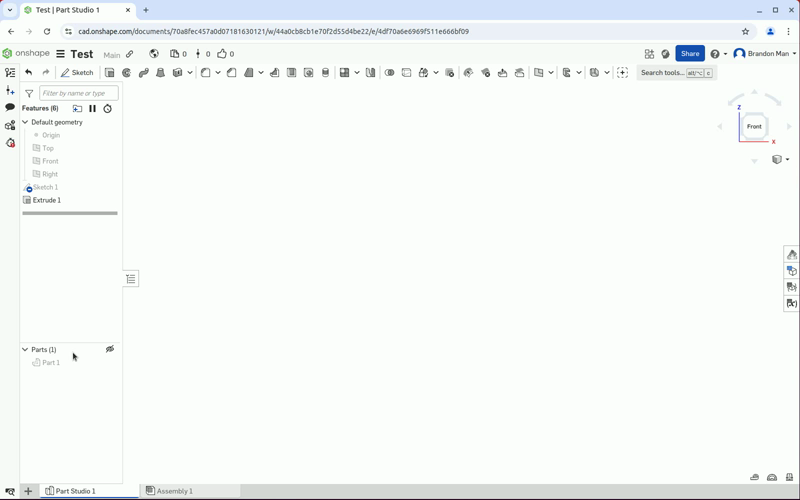
key(space)
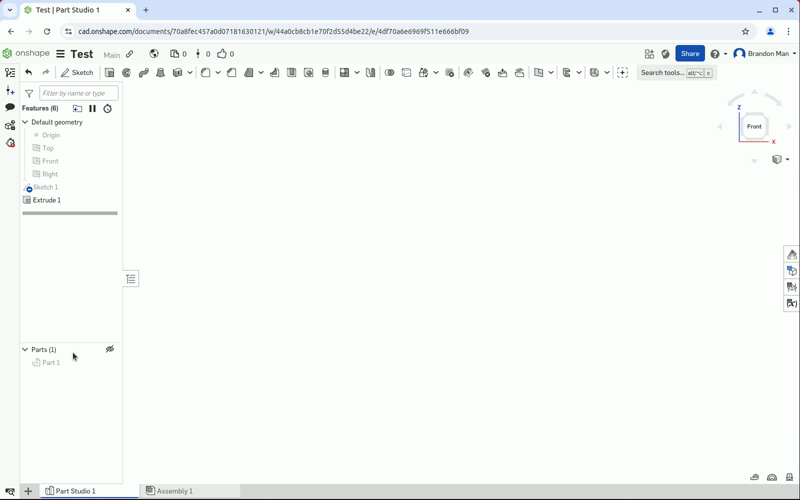
key_down(shift)
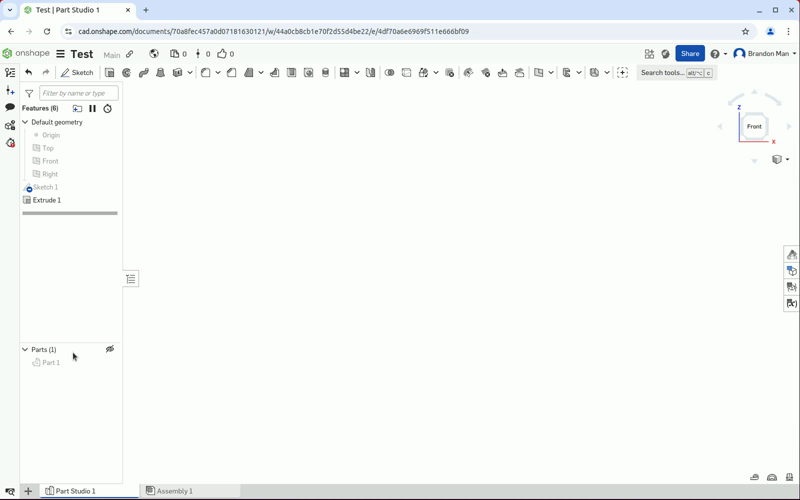
key(down)
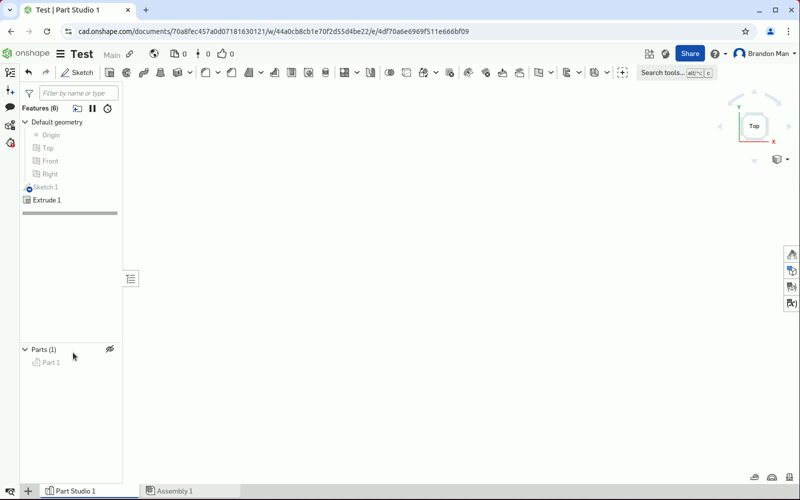
key_up(shift)
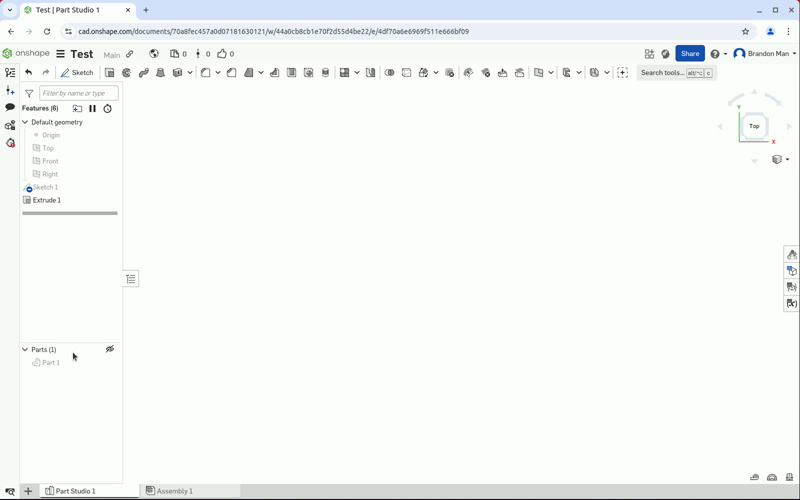
mouse_move(73, 352)
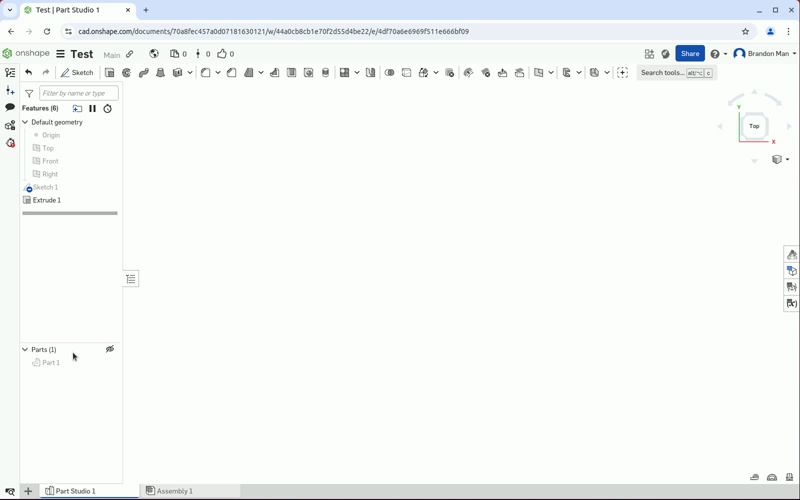
key(shift+y)
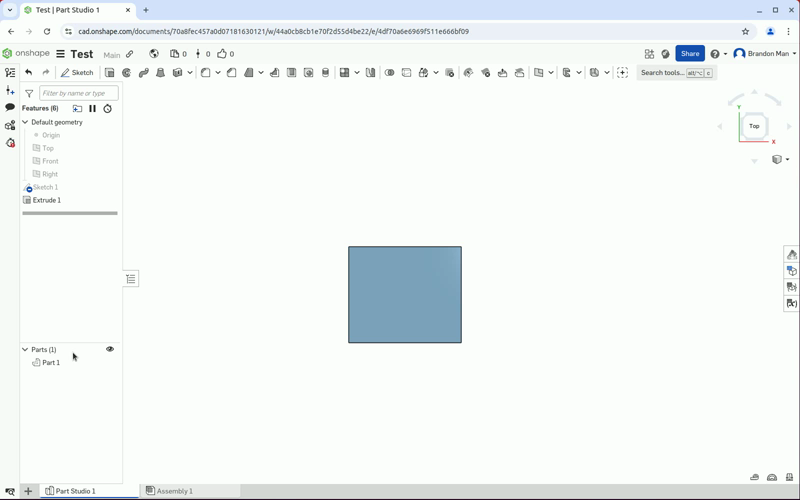
mouse_move(541, 75)
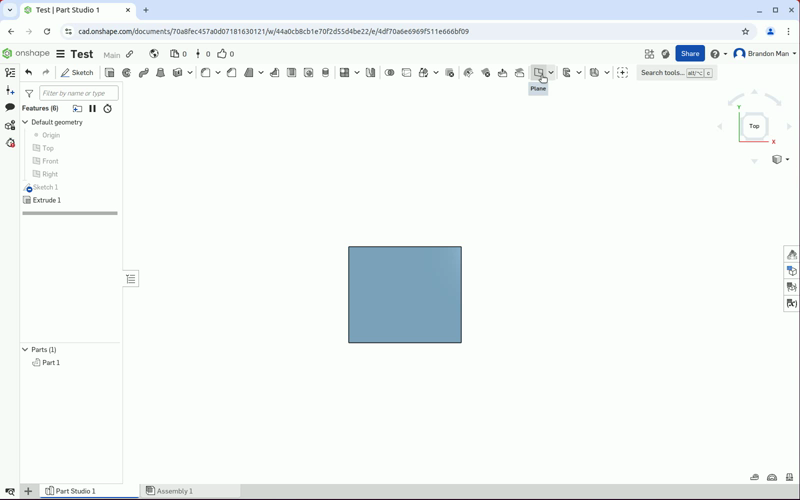
click(541, 75)
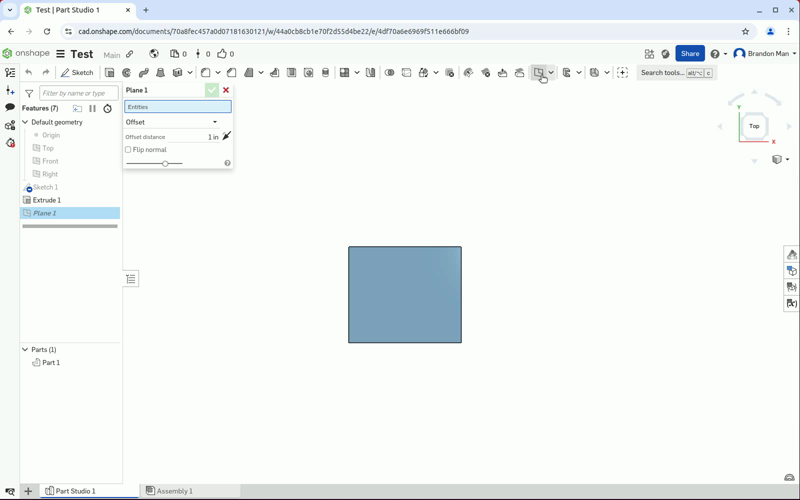
mouse_move(73, 150)
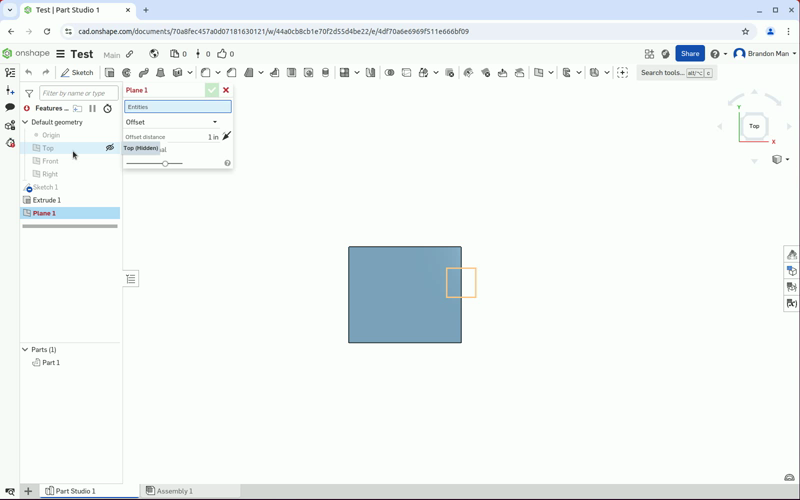
click(73, 150)
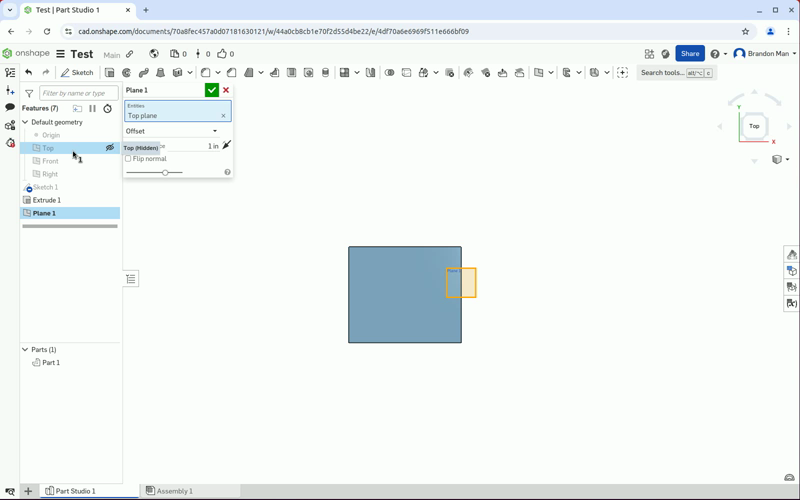
key(tab, 2)
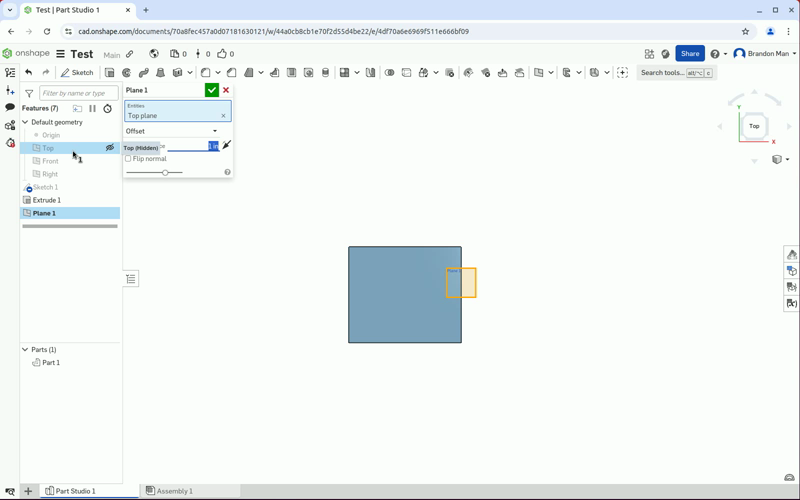
text(3.605)
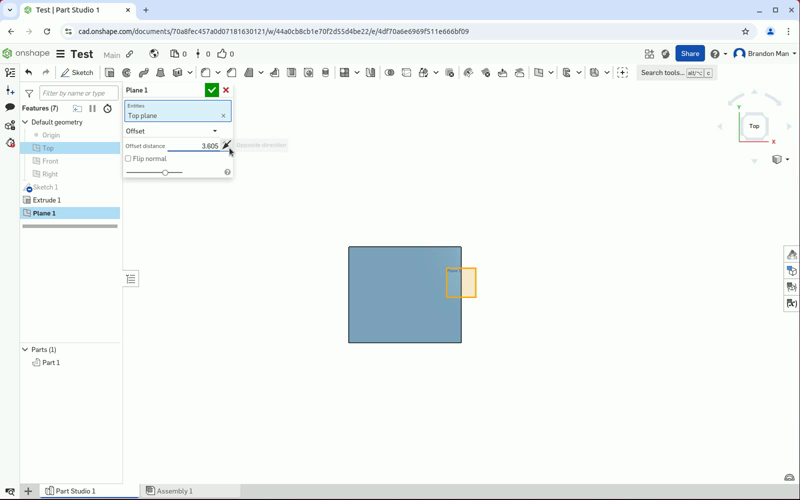
mouse_move(229, 147)
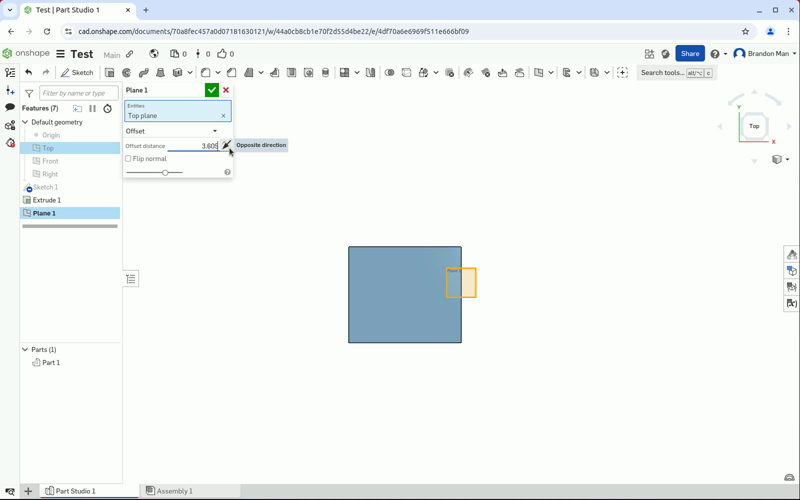
click(229, 147)
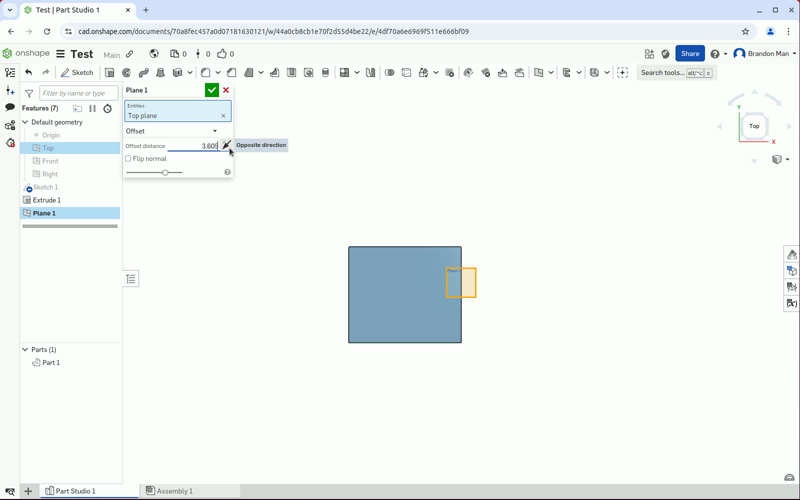
key(enter, 2)
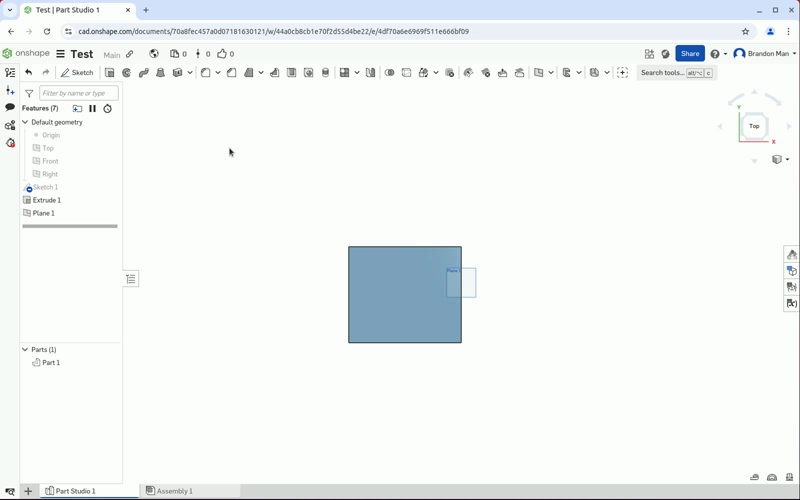
key(shift+s)
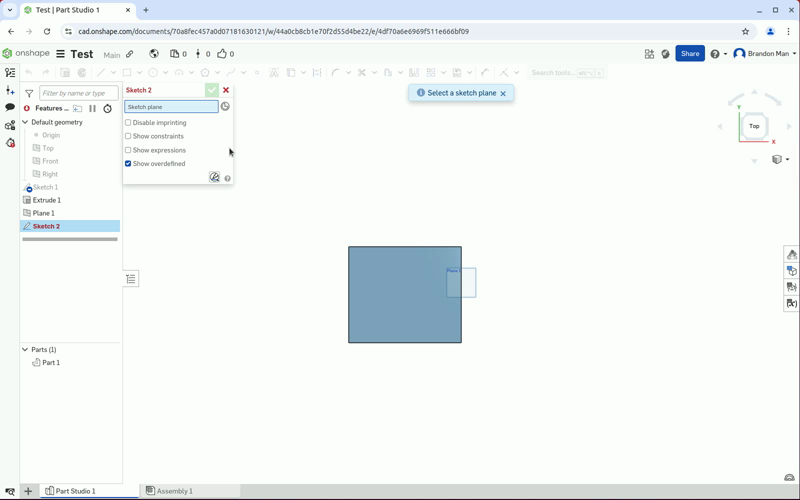
mouse_move(73, 215)
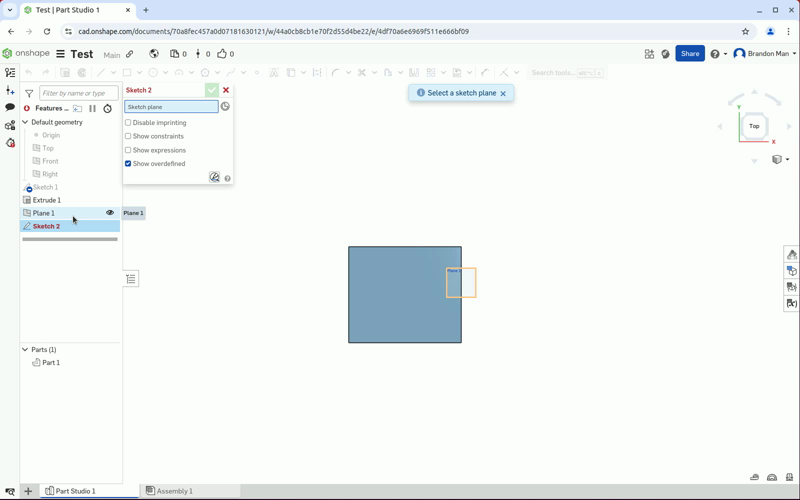
click(73, 215)
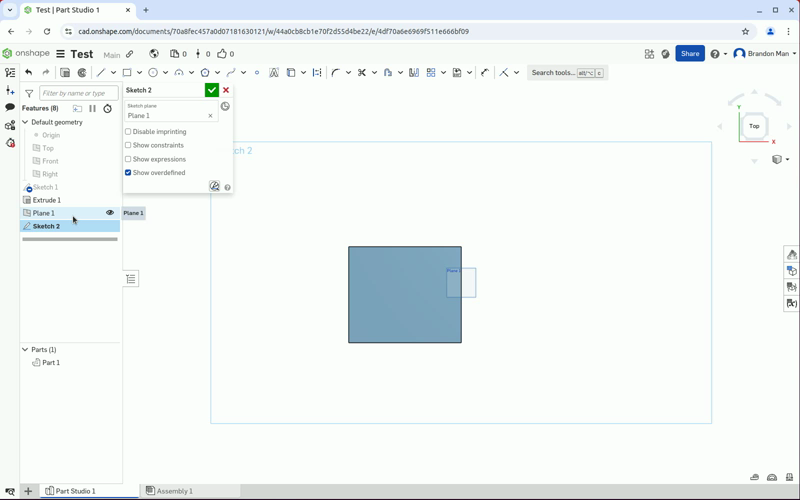
mouse_move(73, 352)
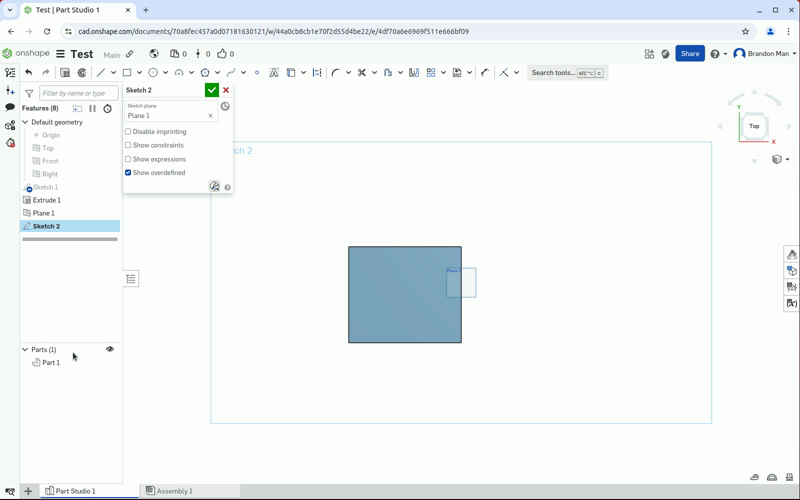
key(y)
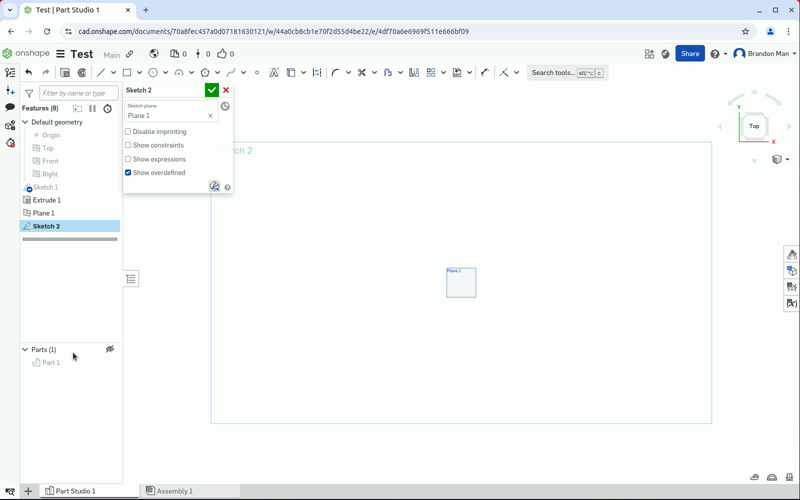
key(l)
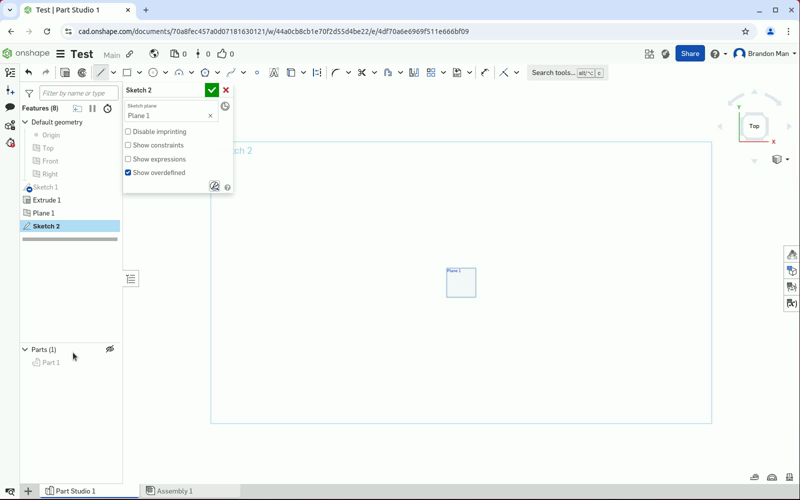
key_down(shift)
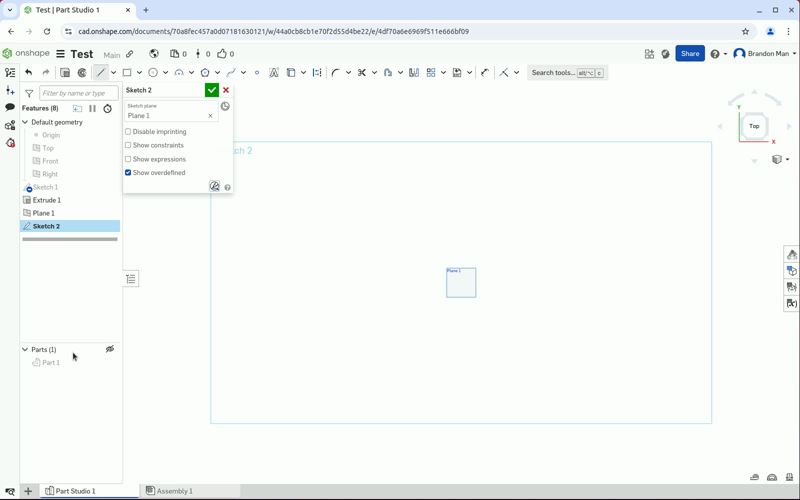
mouse_move(429, 293)
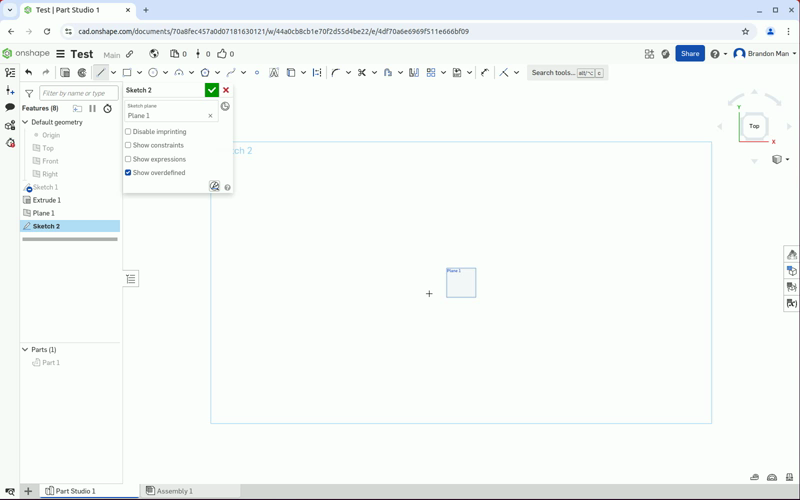
click(429, 293)
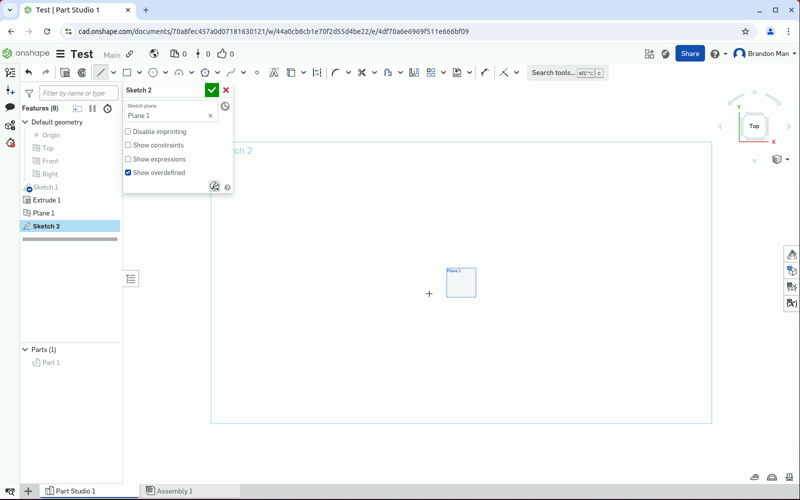
key_up(shift)
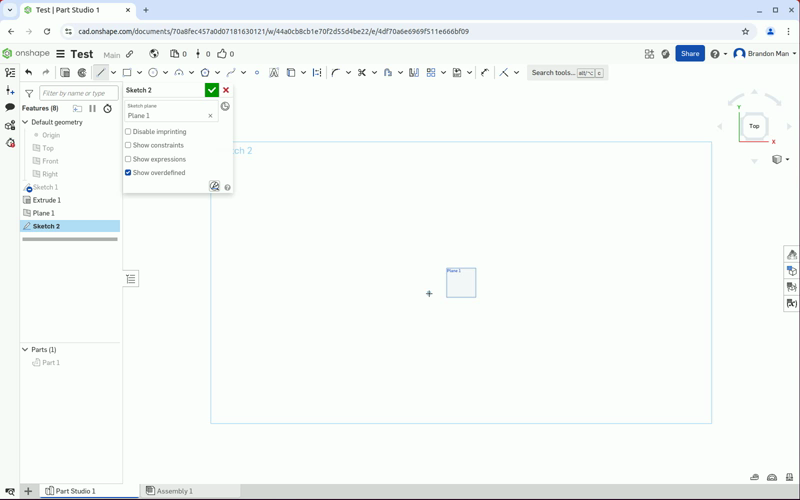
key_down(shift)
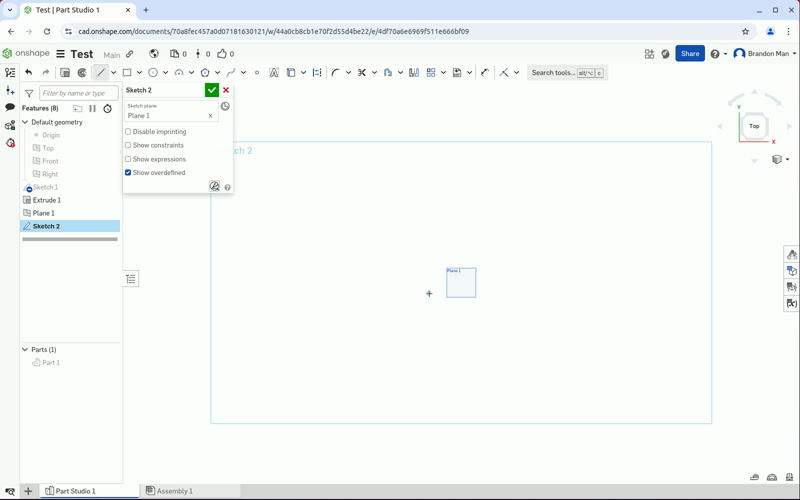
mouse_move(459, 293)
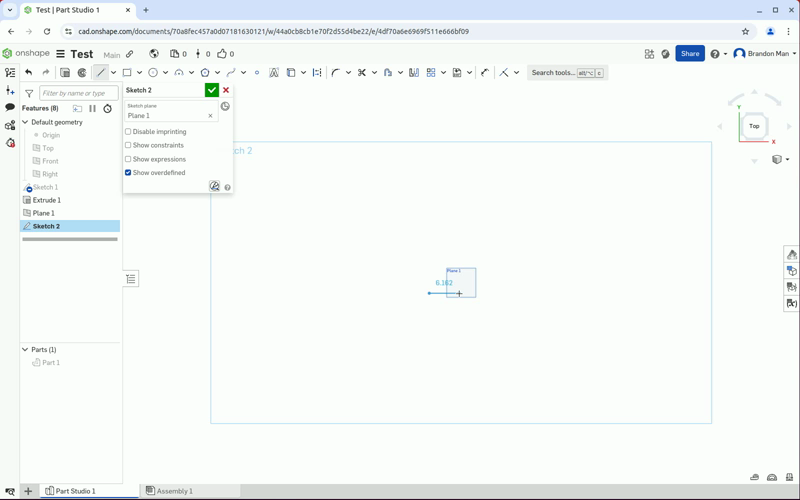
mouse_move(461, 293)
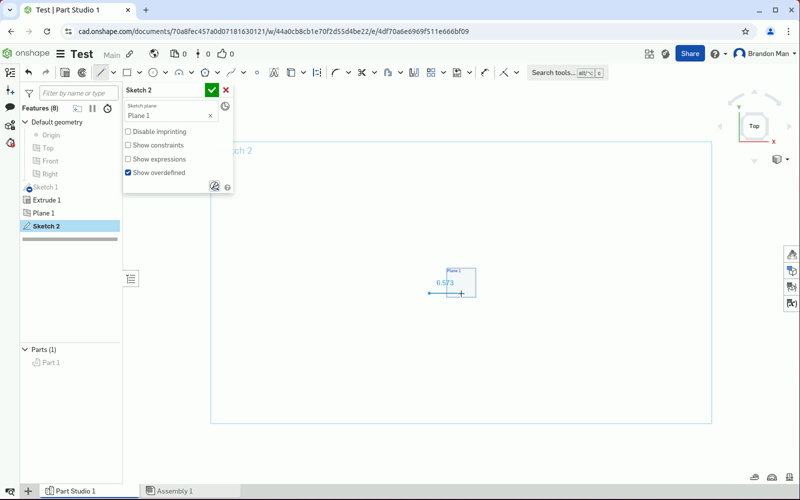
click(461, 293)
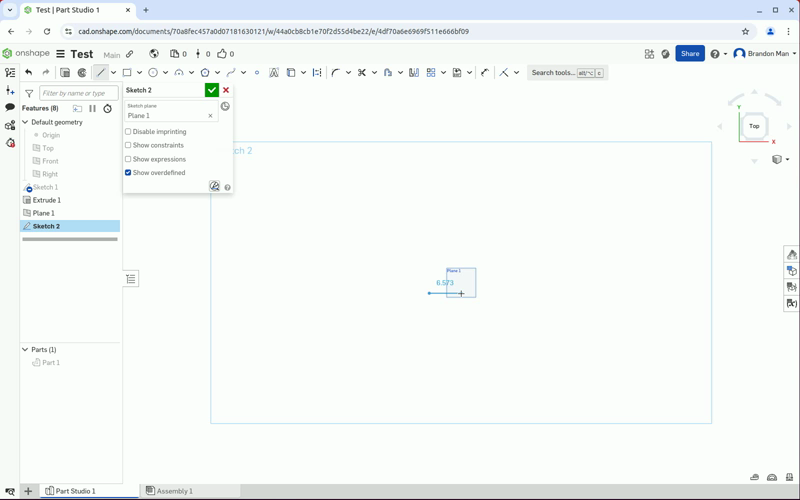
key_up(shift)
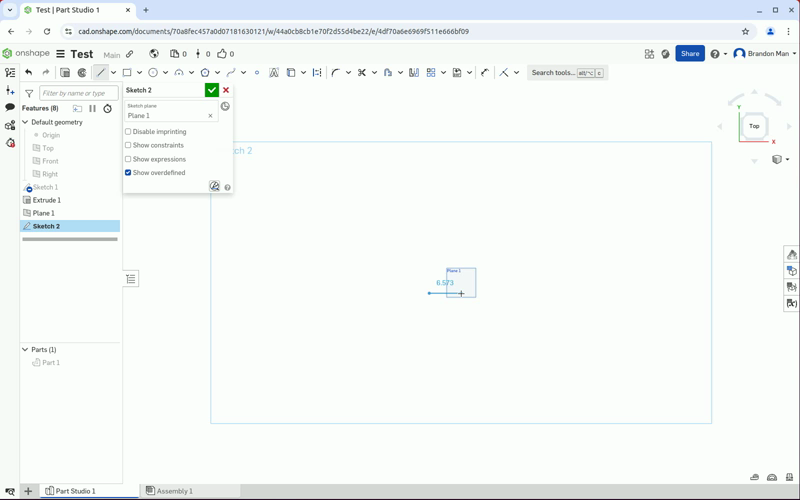
key_down(shift)
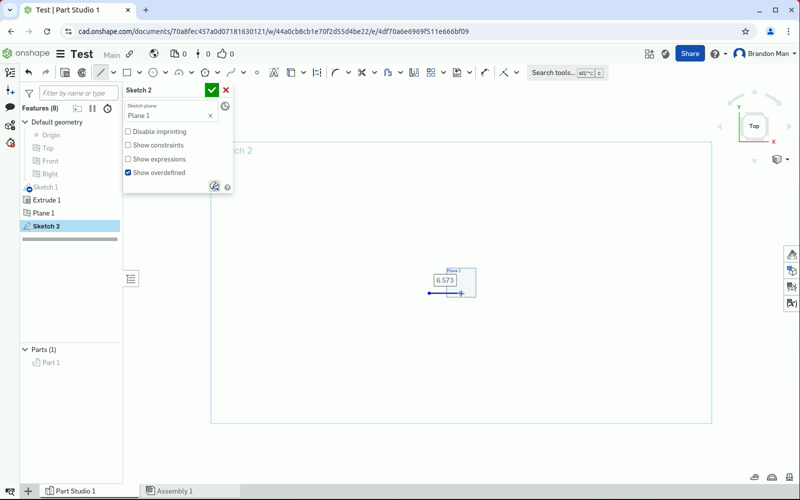
mouse_move(491, 293)
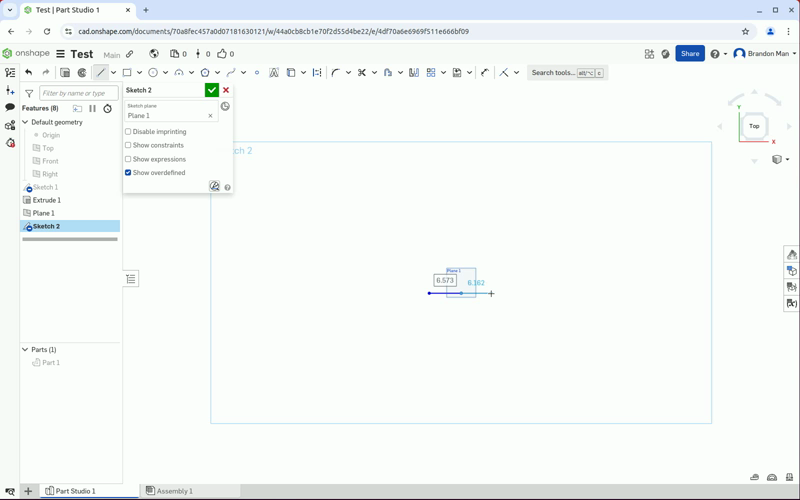
mouse_move(461, 244)
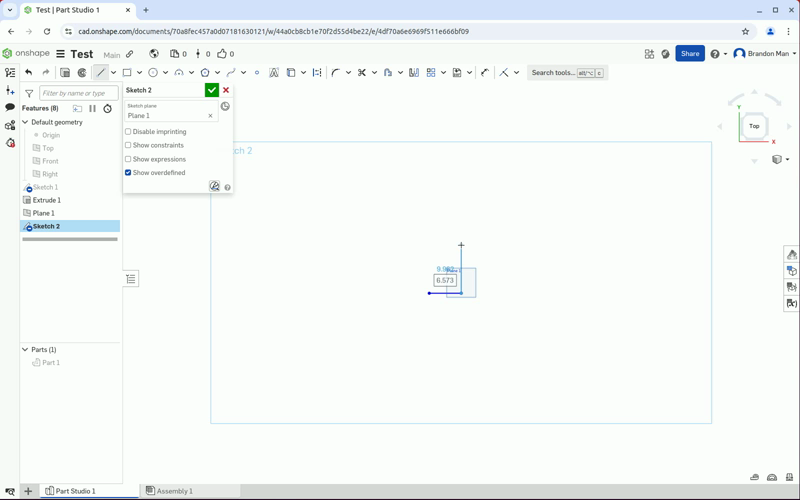
click(461, 244)
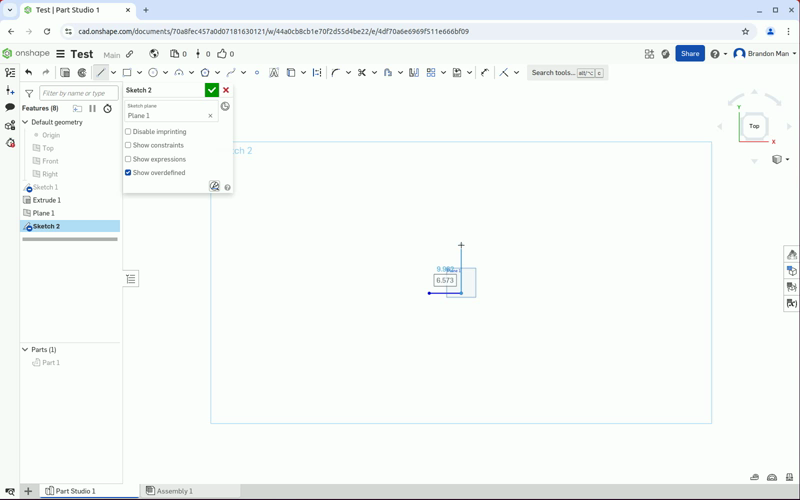
key_up(shift)
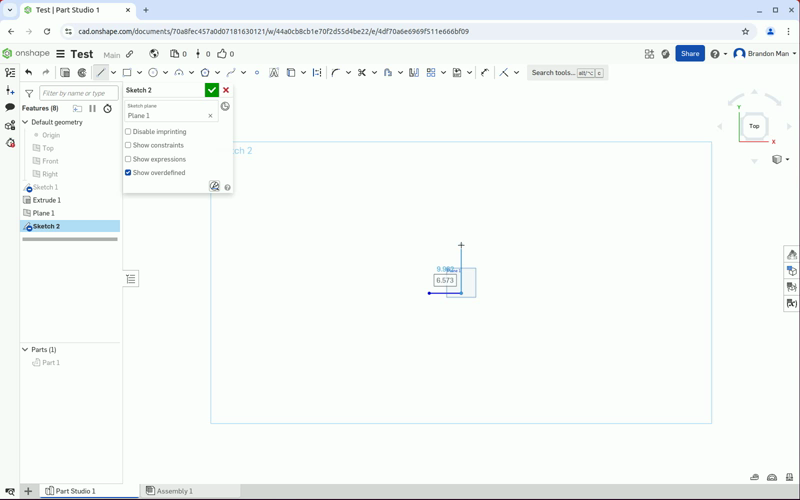
key_down(shift)
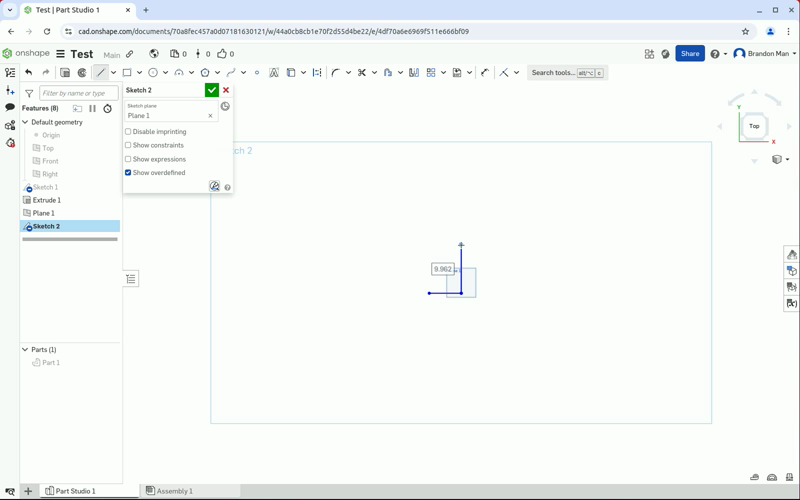
mouse_move(491, 244)
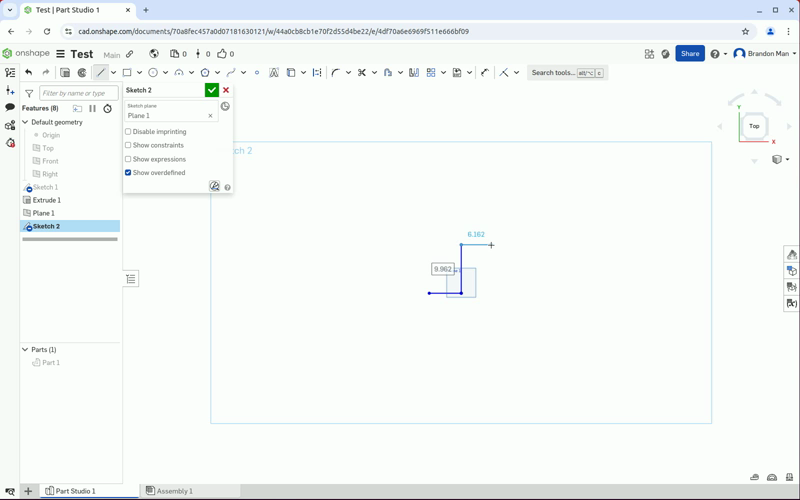
mouse_move(429, 244)
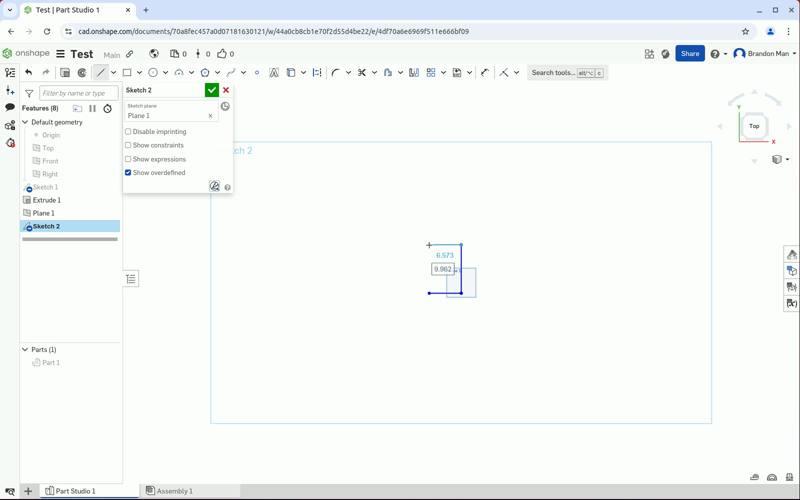
click(429, 244)
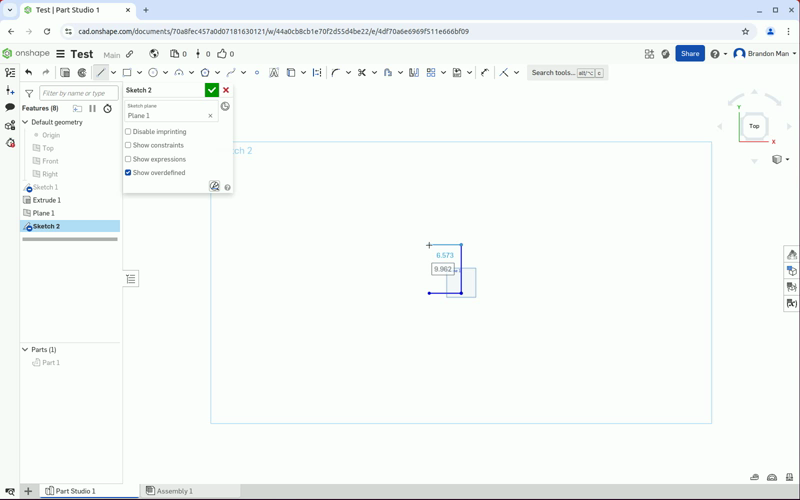
key_up(shift)
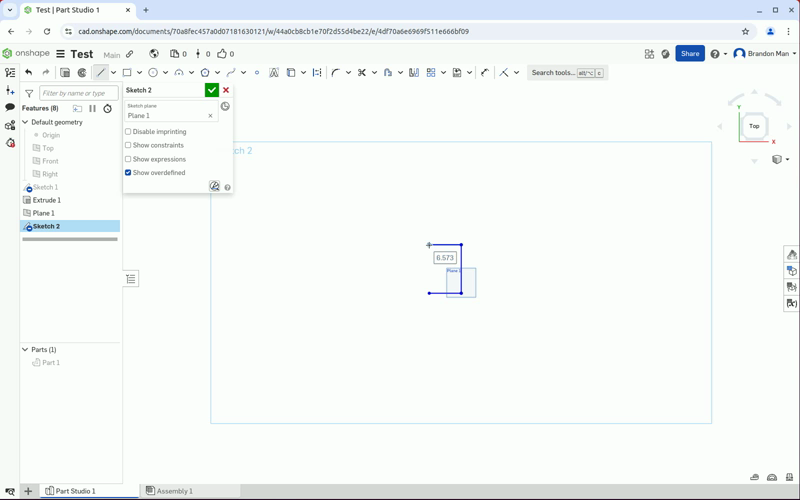
mouse_move(459, 244)
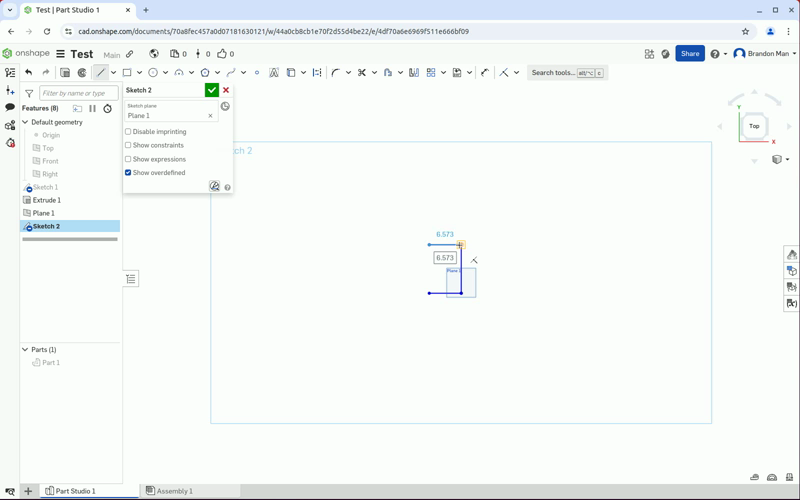
key_down(shift)
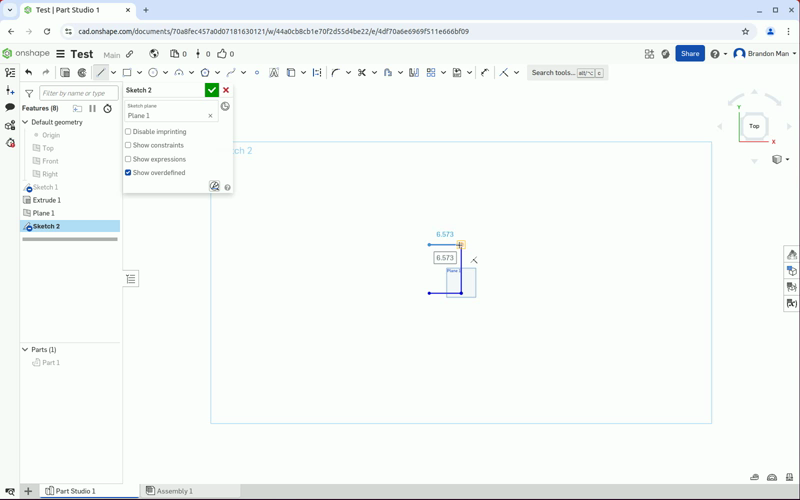
mouse_move(429, 293)
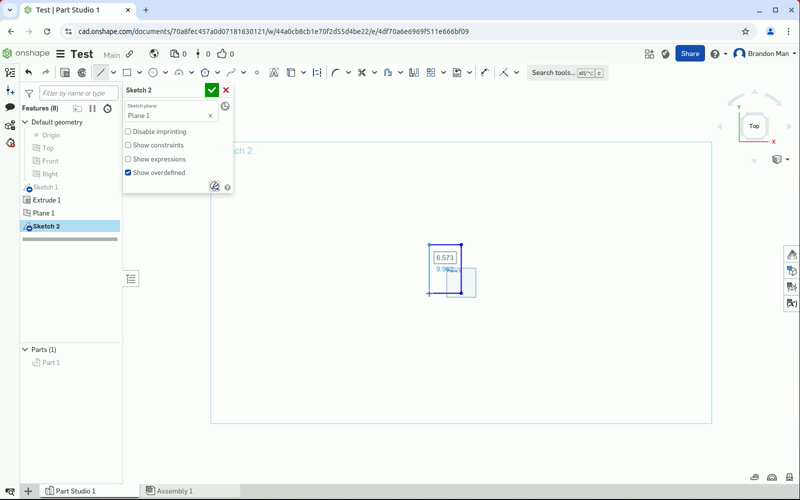
key_up(shift)
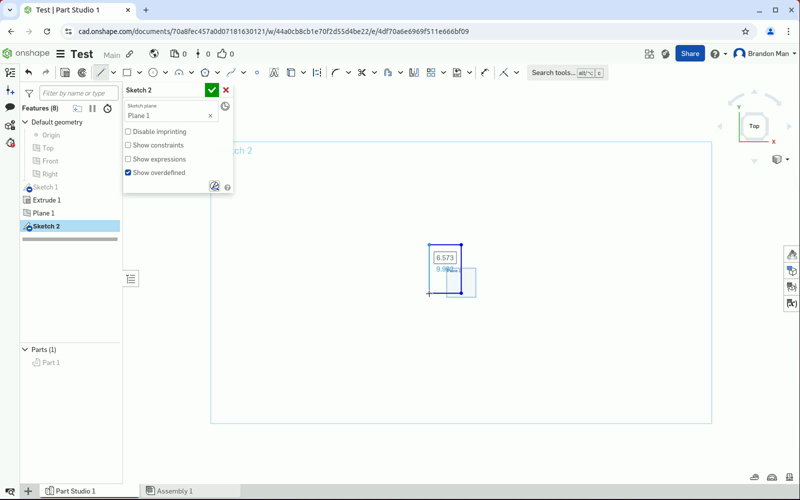
click(429, 293)
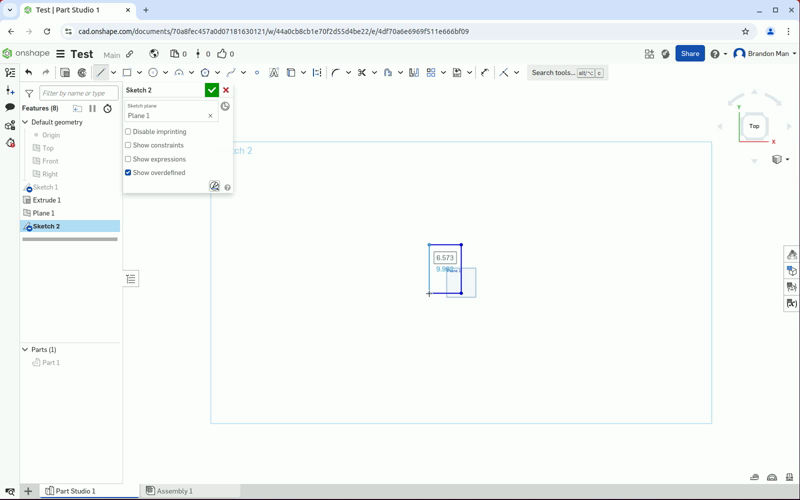
key(esc)
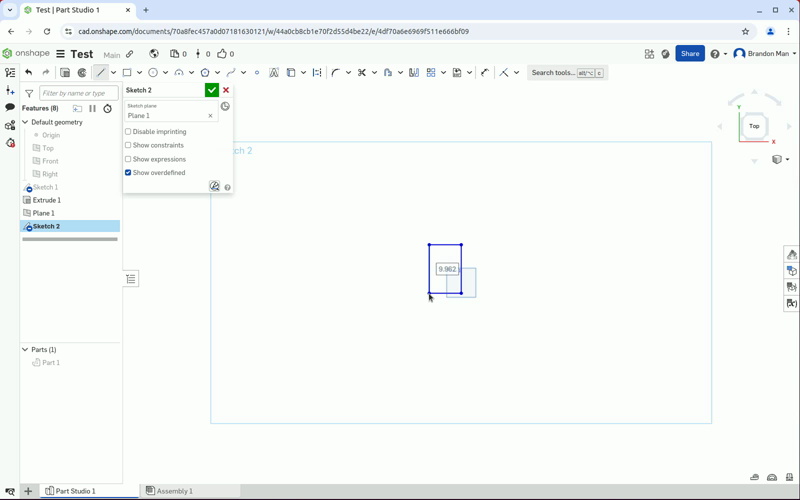
mouse_move(459, 290)
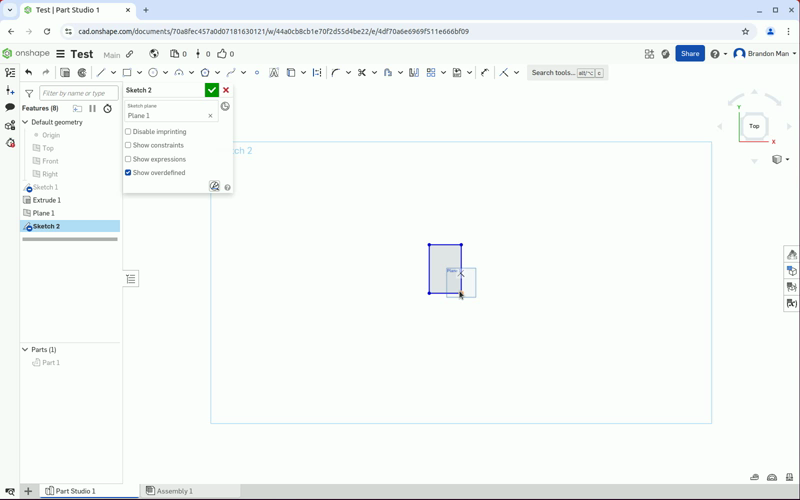
scroll(6)
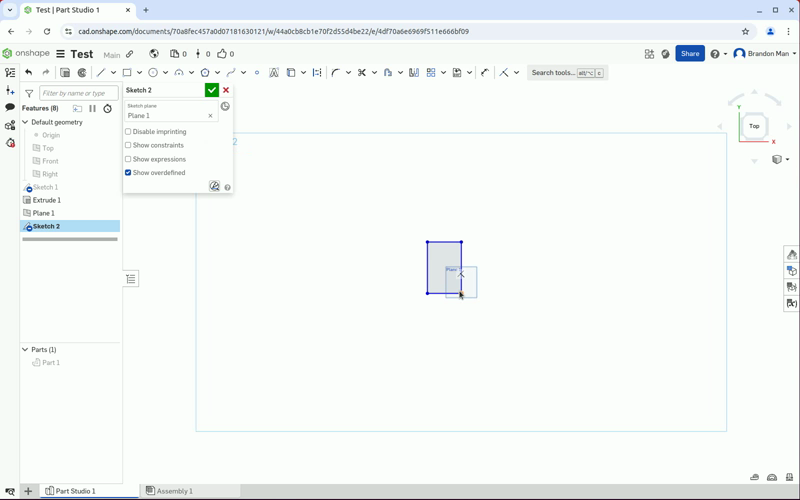
scroll(6)
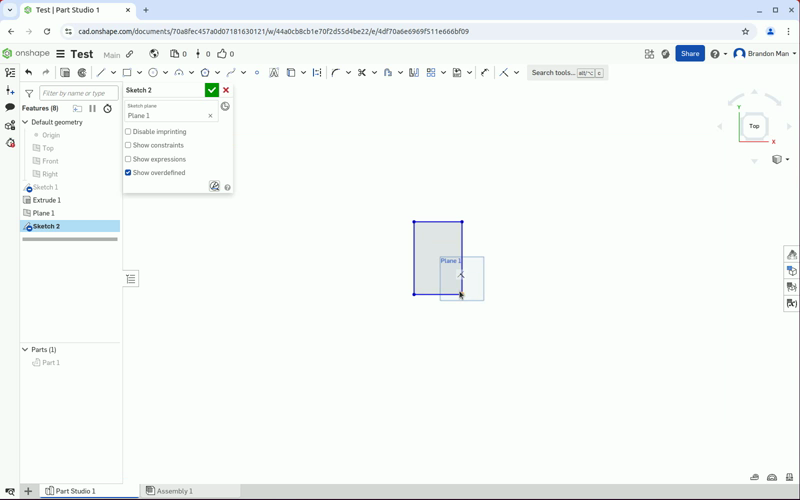
scroll(6)
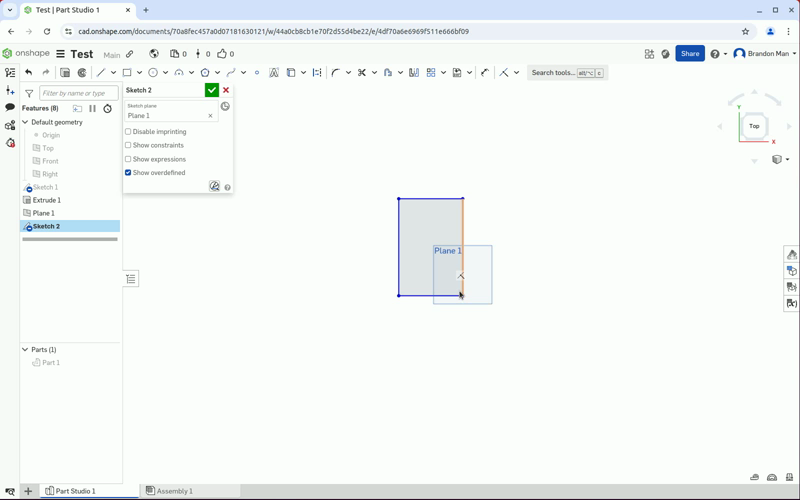
scroll(6)
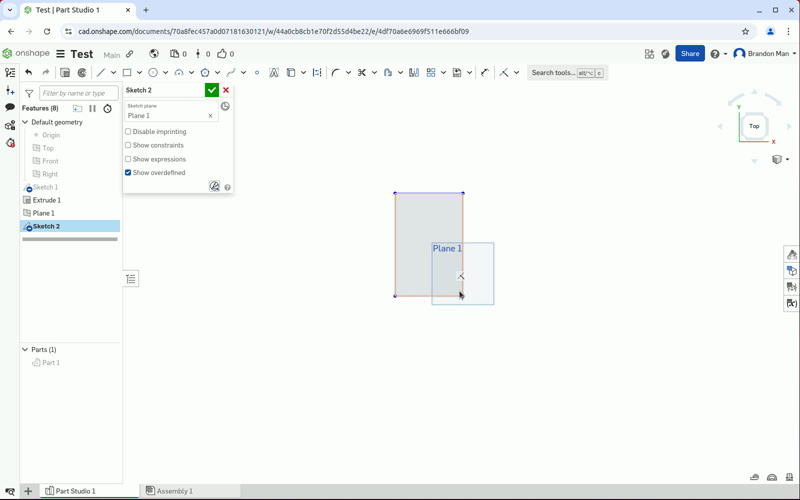
scroll(6)
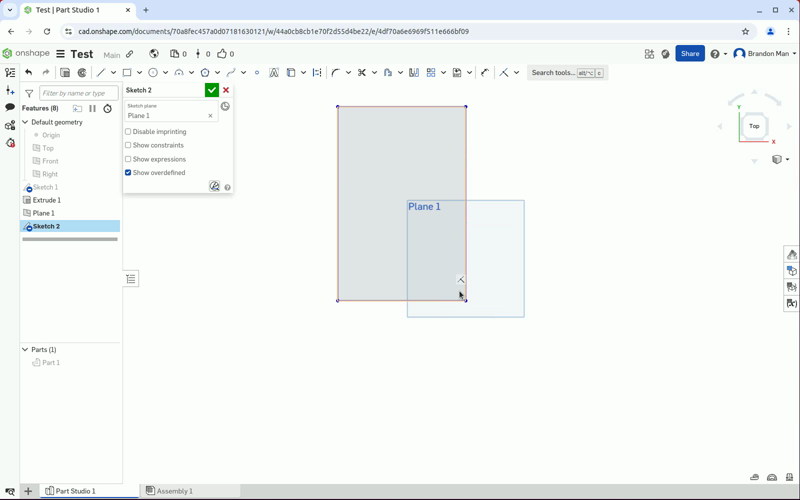
scroll(6)
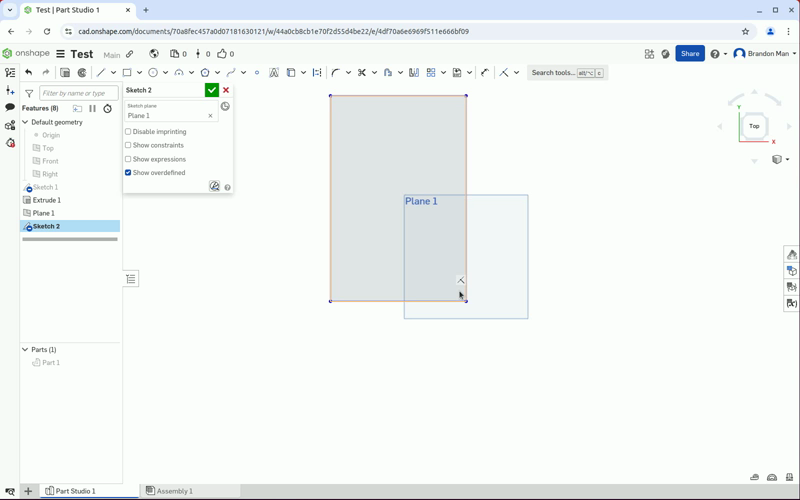
scroll(6)
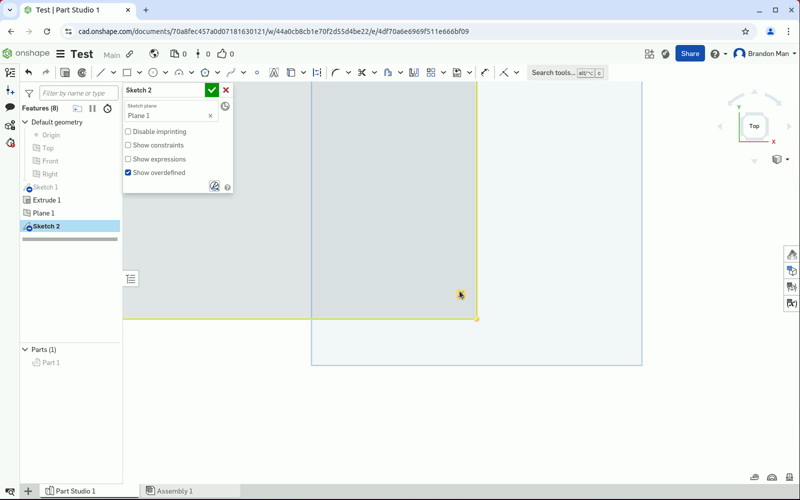
click(459, 290)
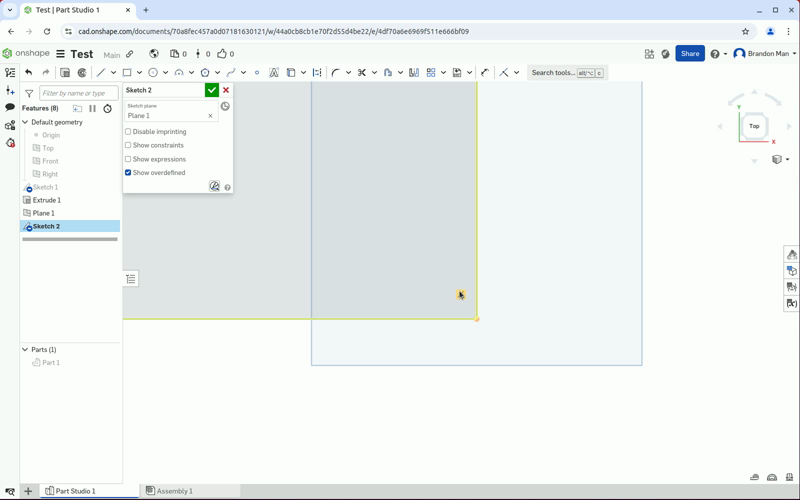
scroll(-6)
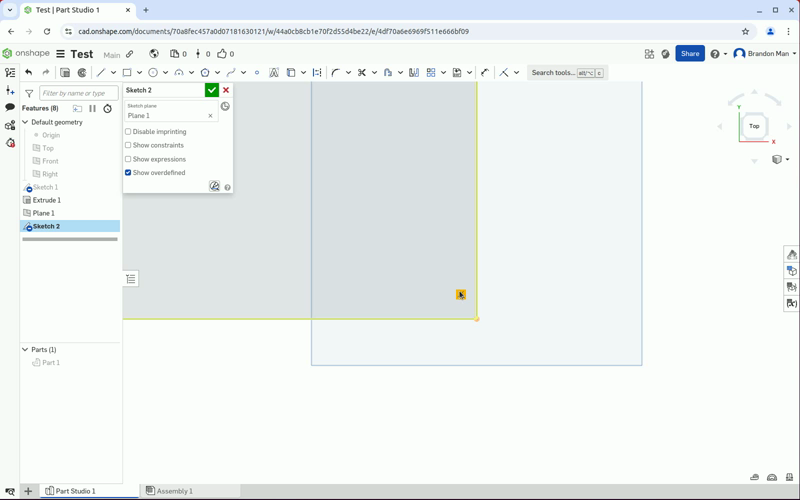
scroll(-6)
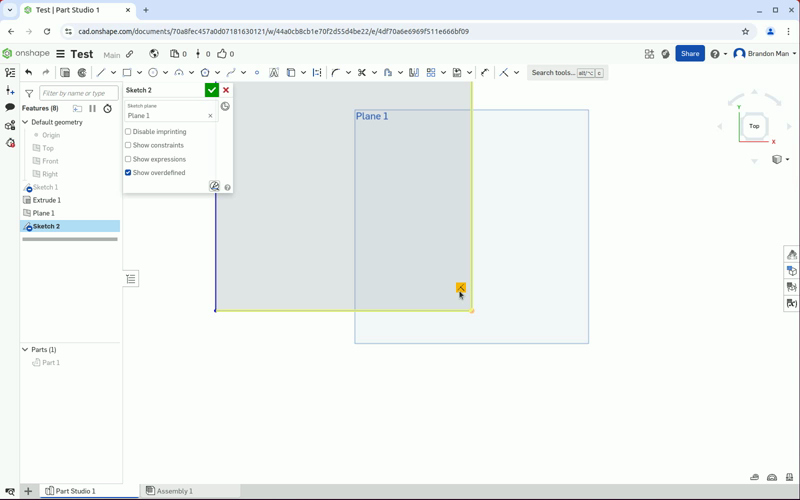
scroll(-6)
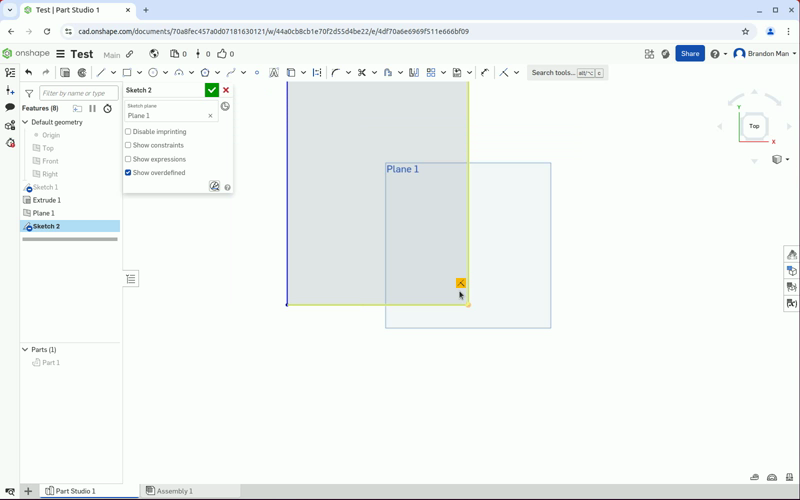
scroll(-6)
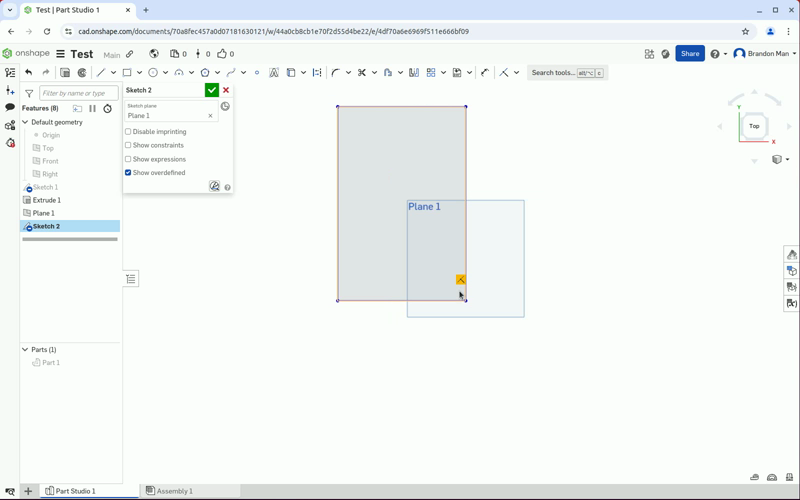
scroll(-6)
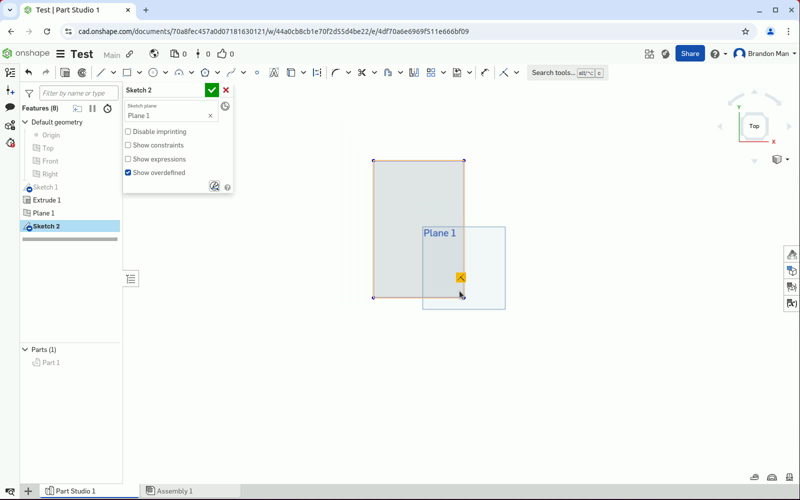
scroll(-6)
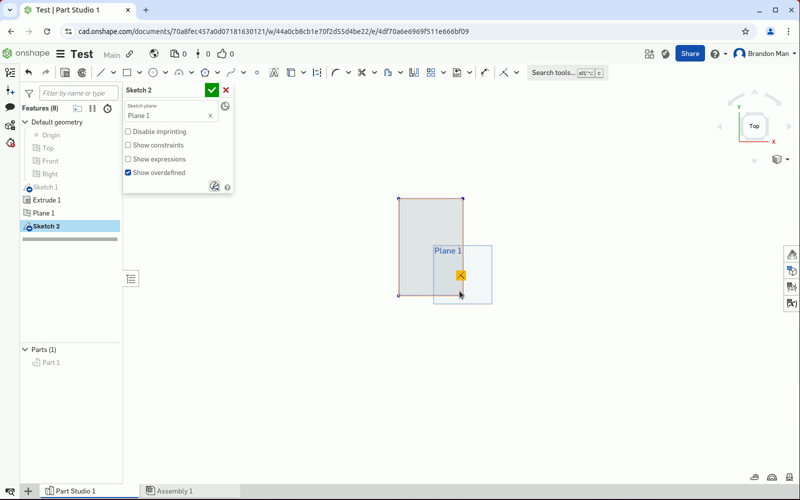
scroll(-6)
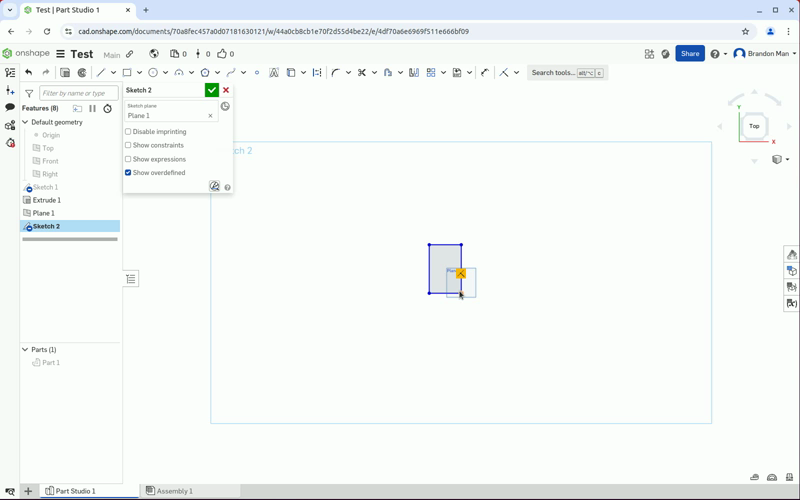
mouse_move(73, 352)
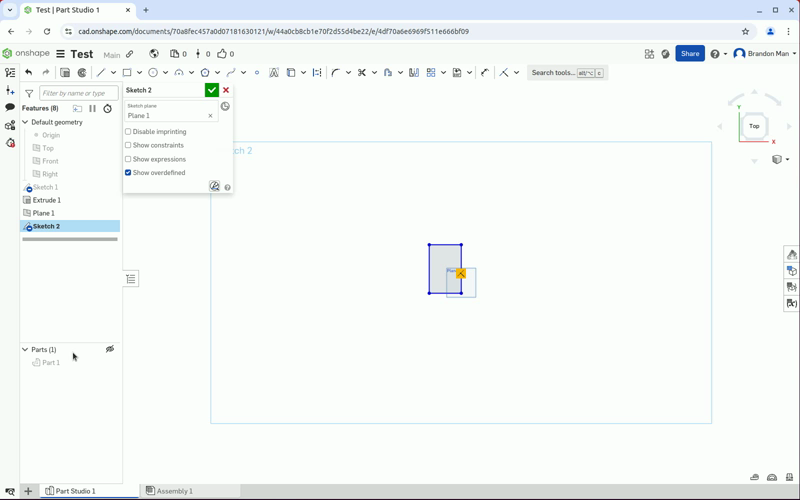
key(shift+y)
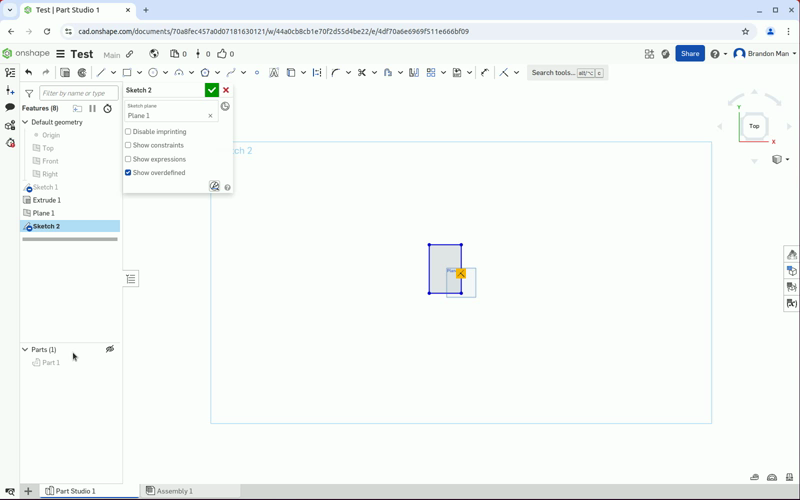
key(shift+e)
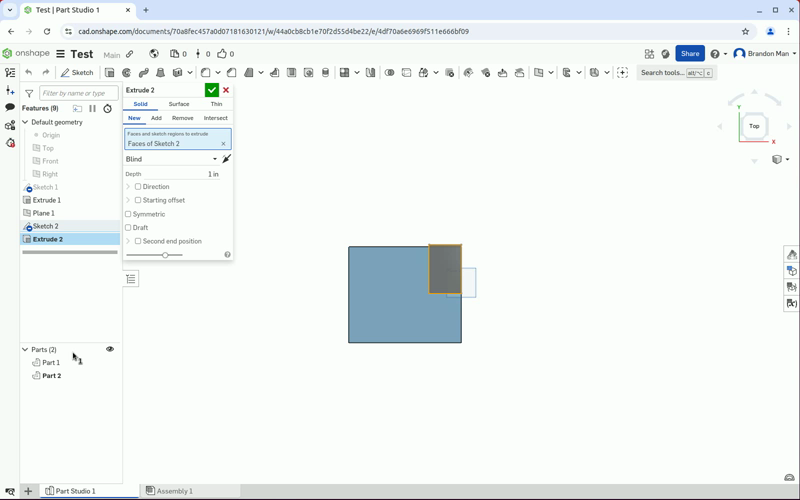
mouse_move(143, 106)
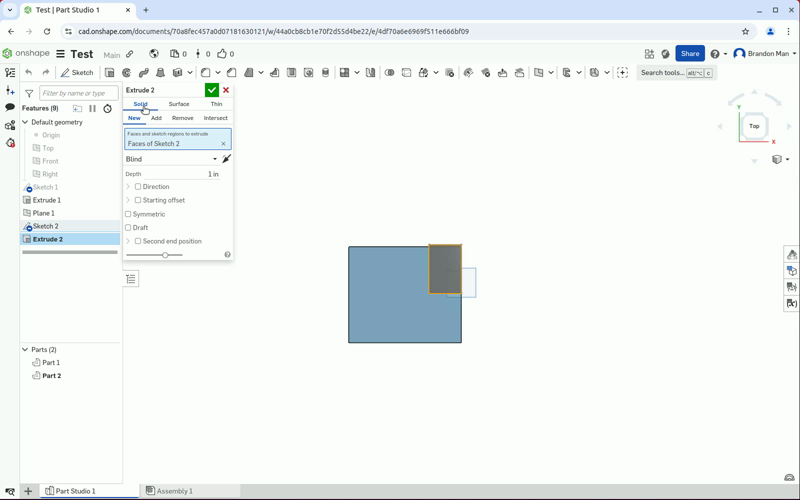
click(143, 106)
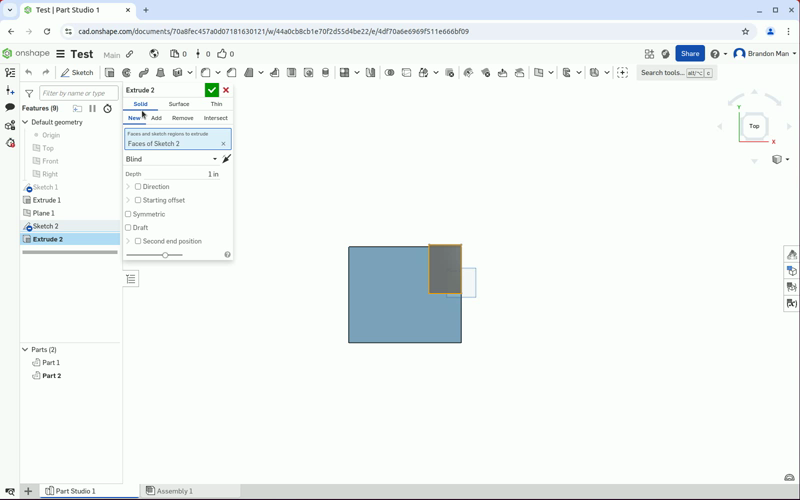
mouse_move(137, 120)
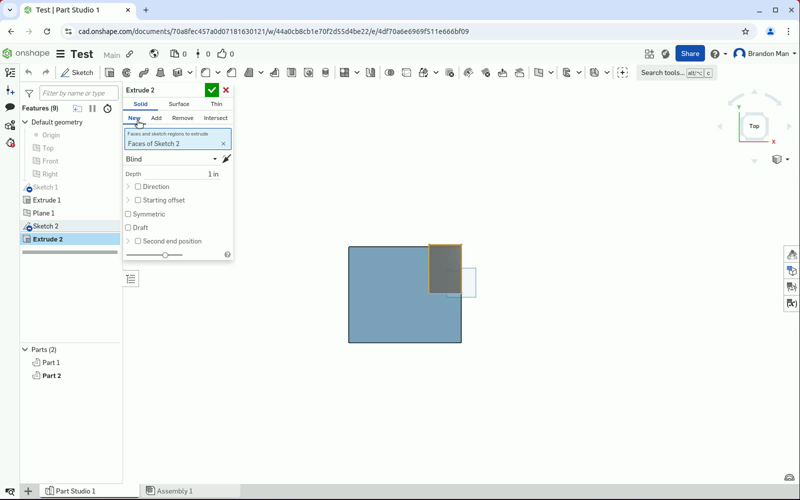
click(137, 120)
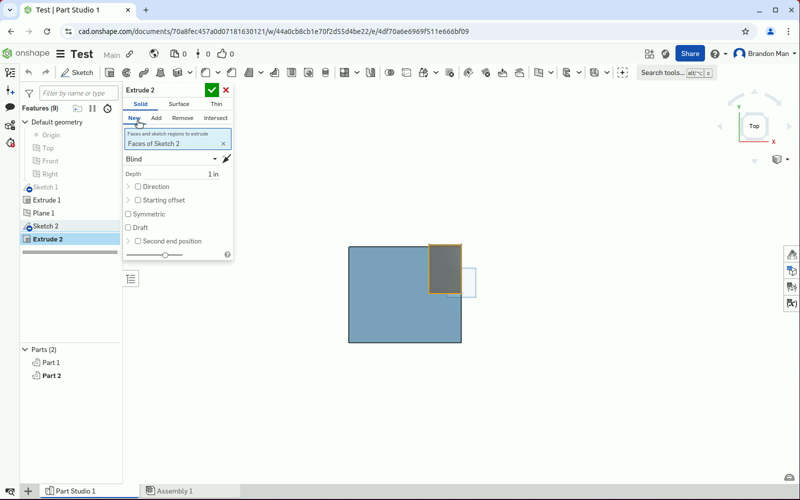
key(tab, 4)
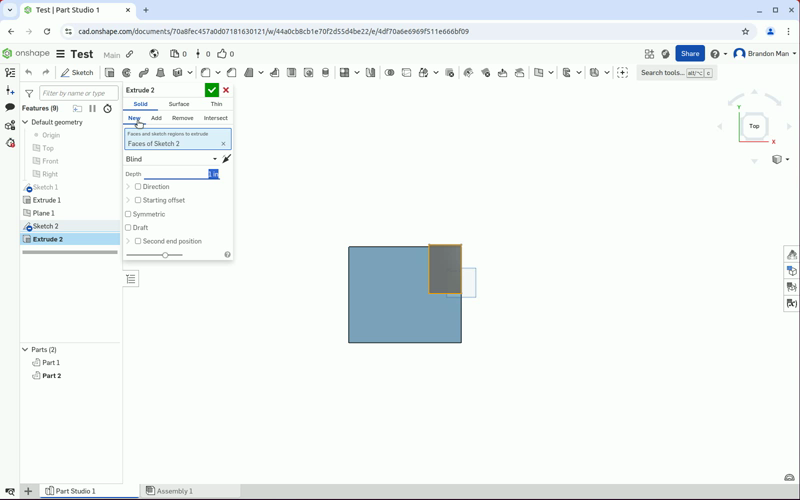
text(6.499)
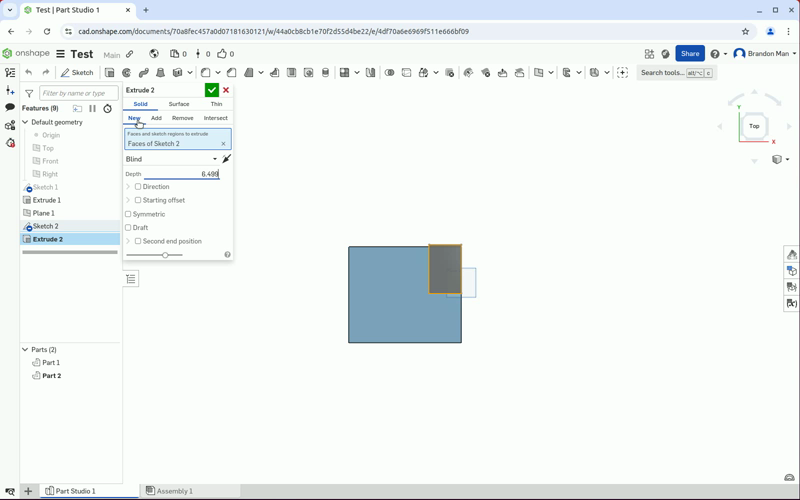
key(enter)
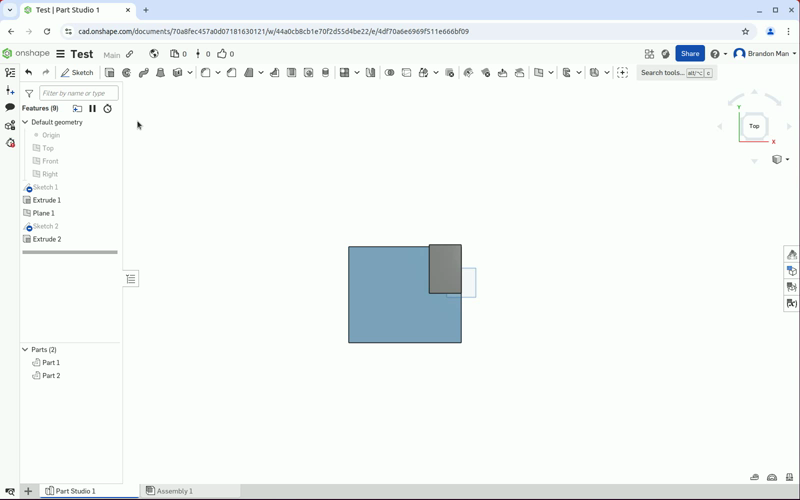
key(shift+h)
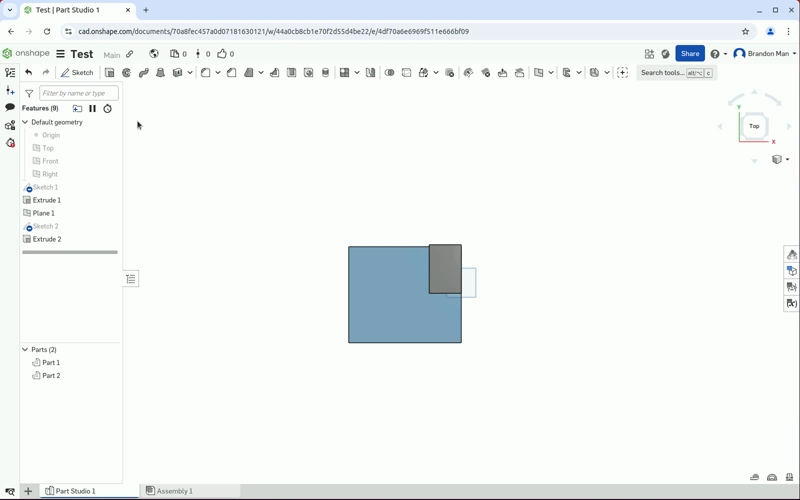
key(shift+h)
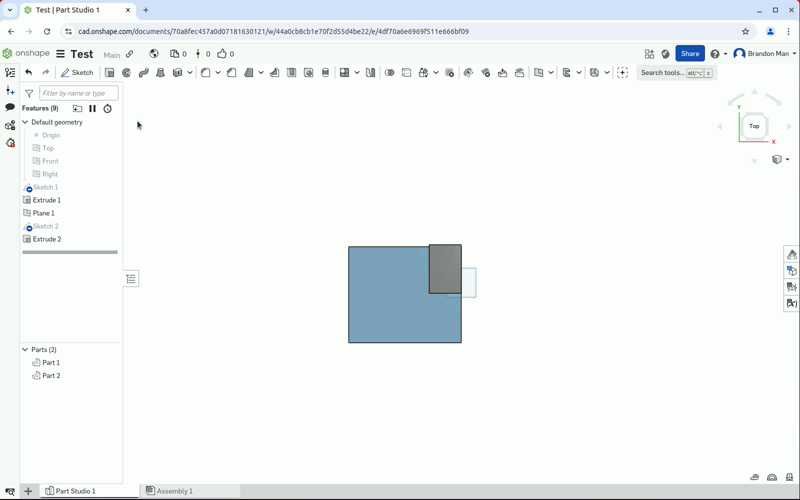
mouse_move(73, 189)
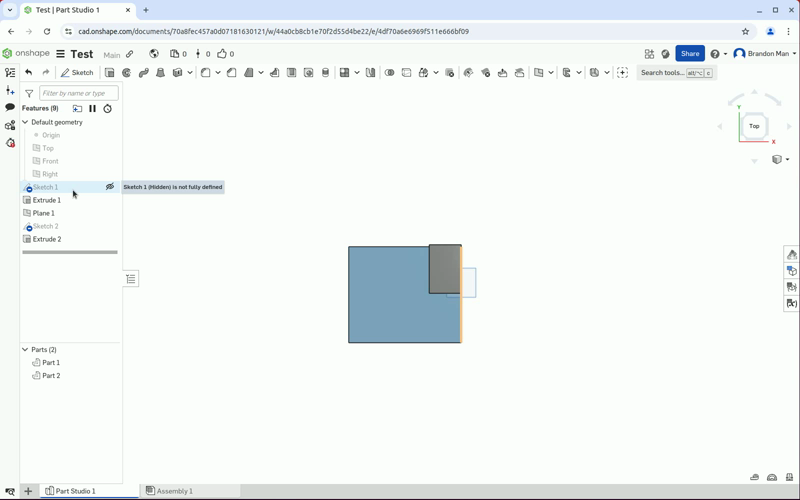
click(73, 189)
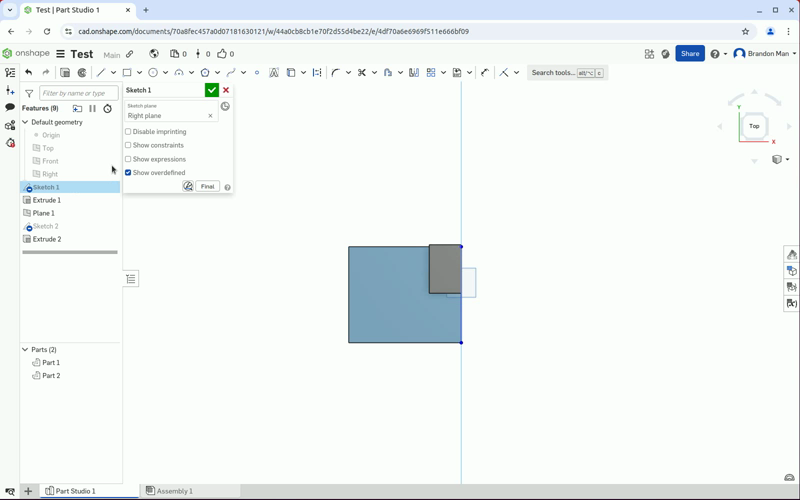
mouse_move(229, 92)
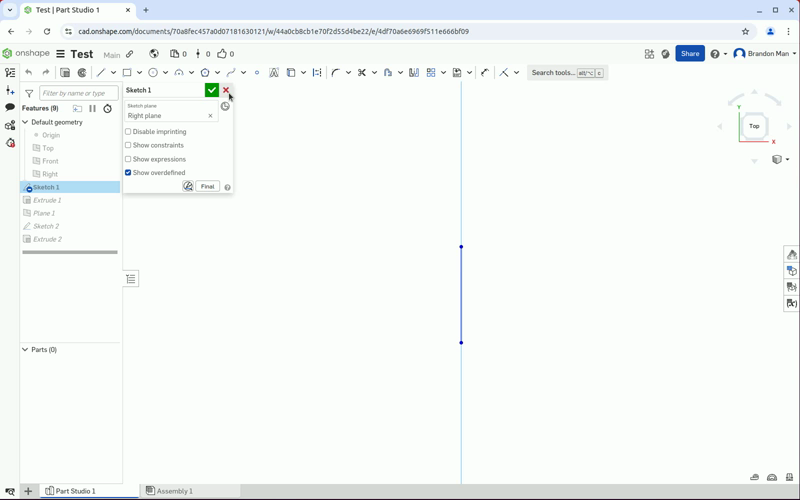
click(229, 92)
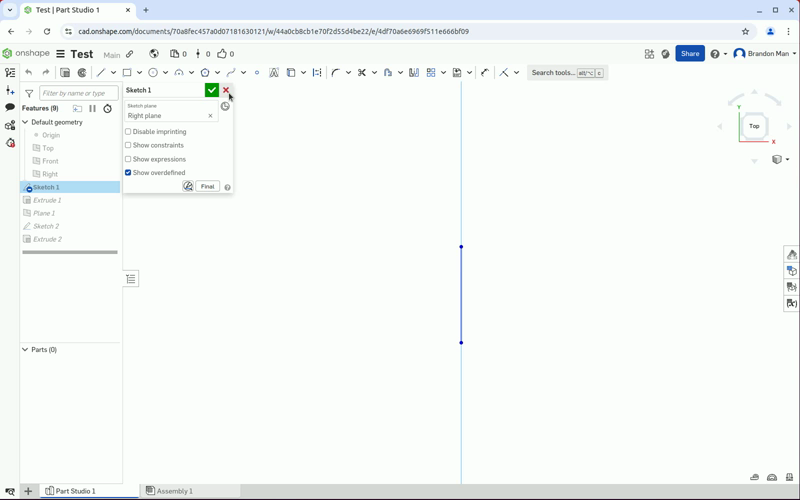
key(shift+s)
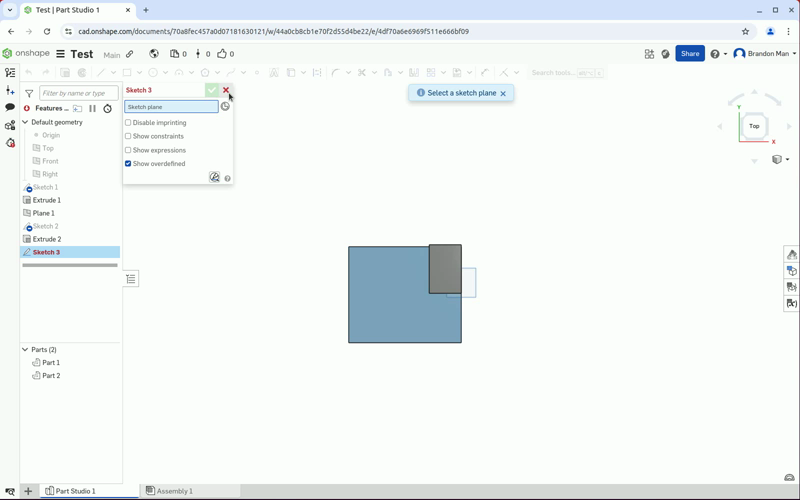
mouse_move(73, 215)
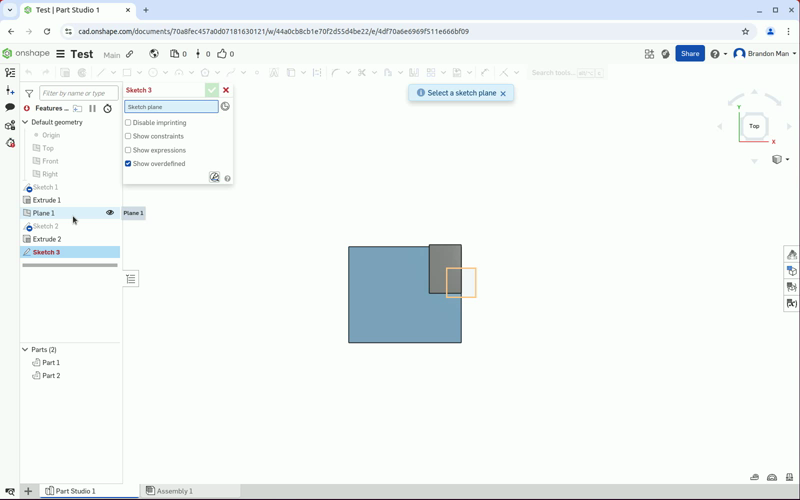
click(73, 215)
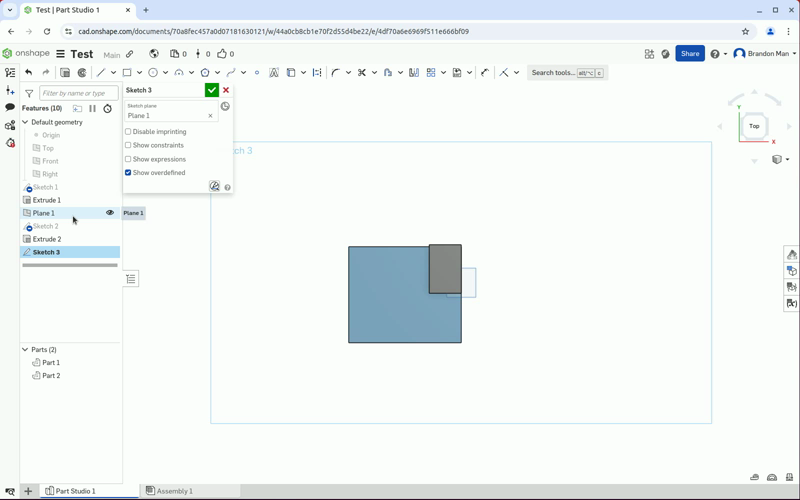
mouse_move(73, 352)
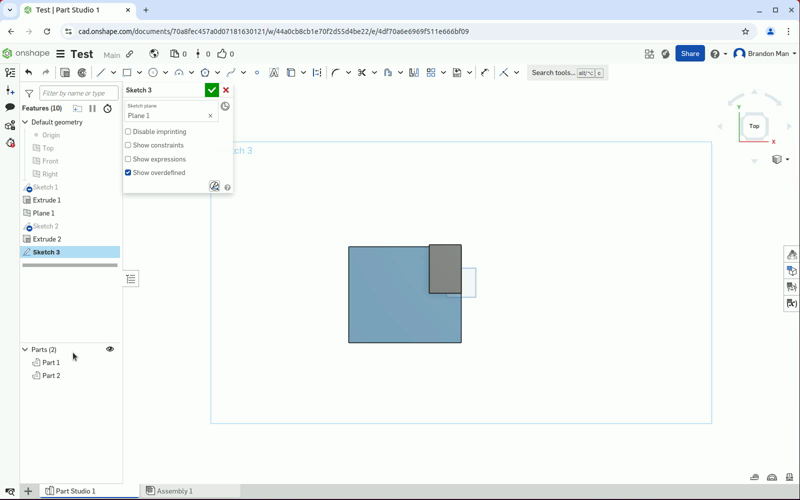
key(y)
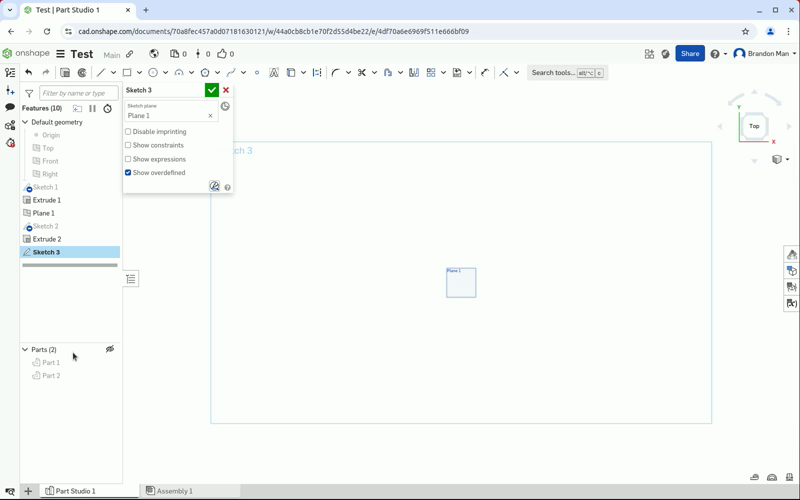
key(l)
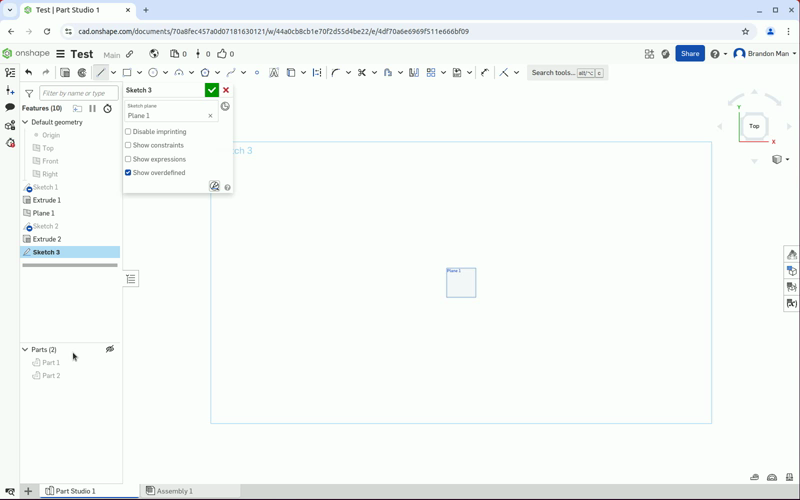
key_down(shift)
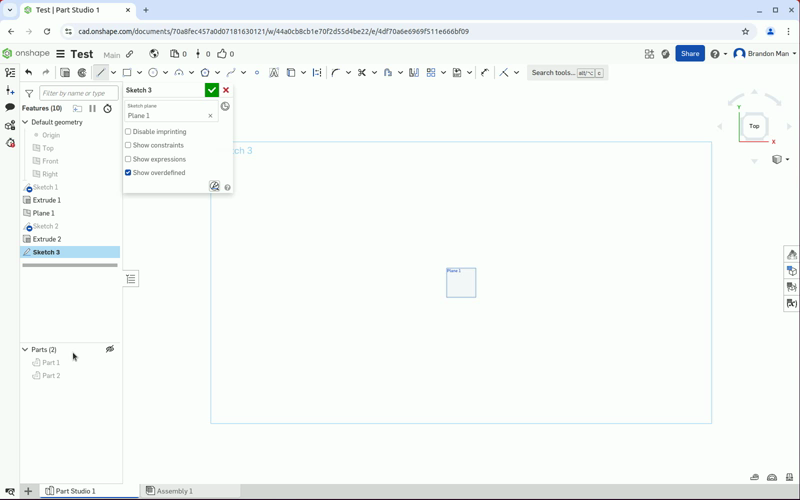
mouse_move(348, 293)
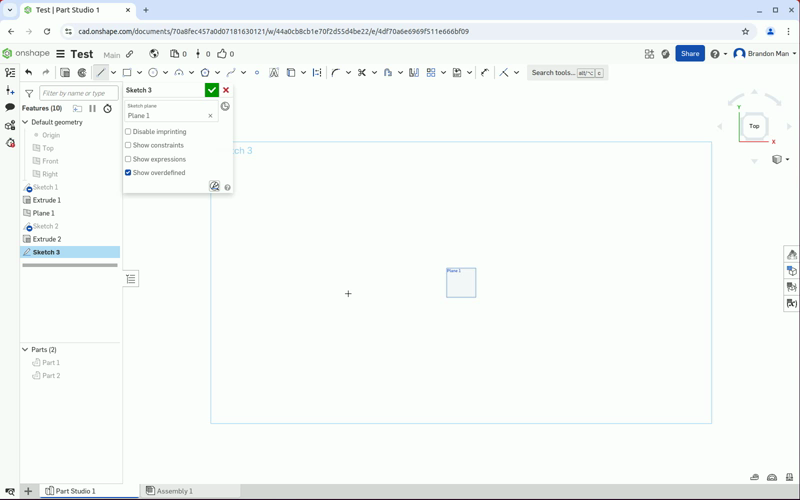
click(348, 293)
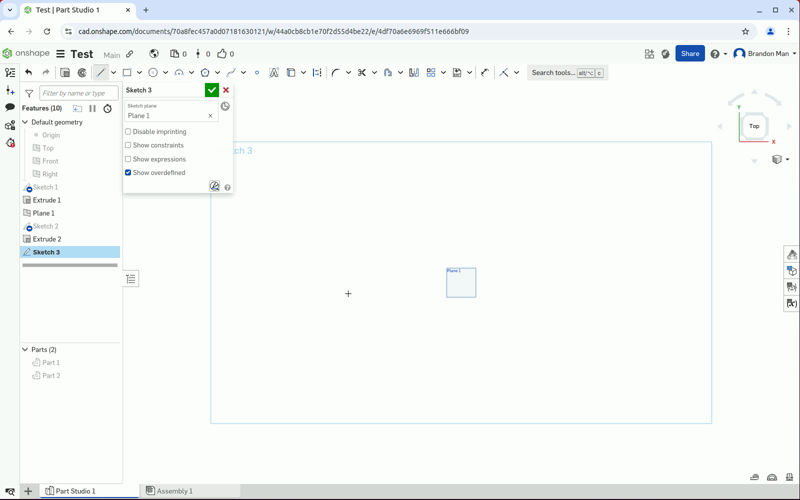
key_up(shift)
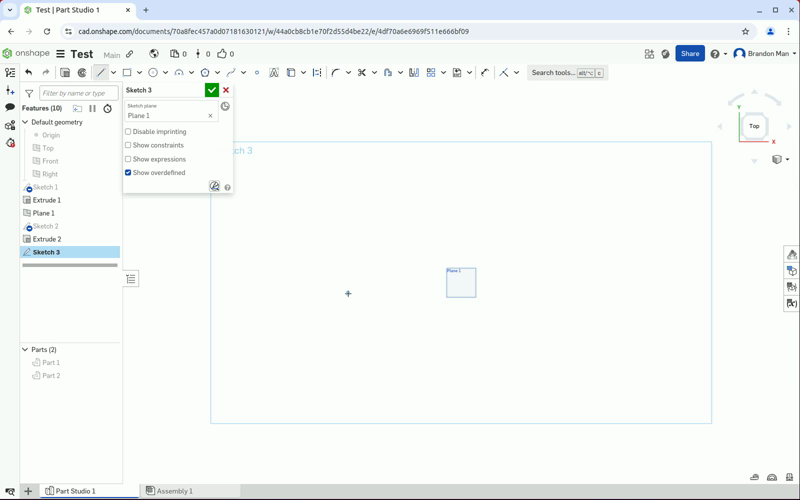
key_down(shift)
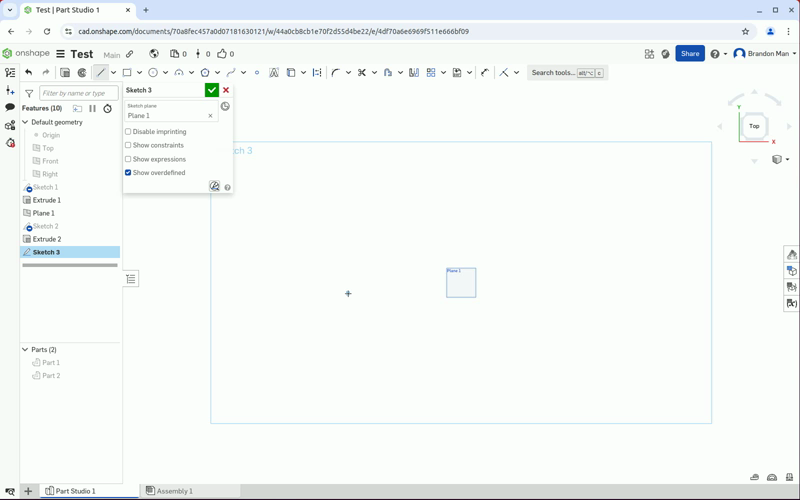
mouse_move(378, 293)
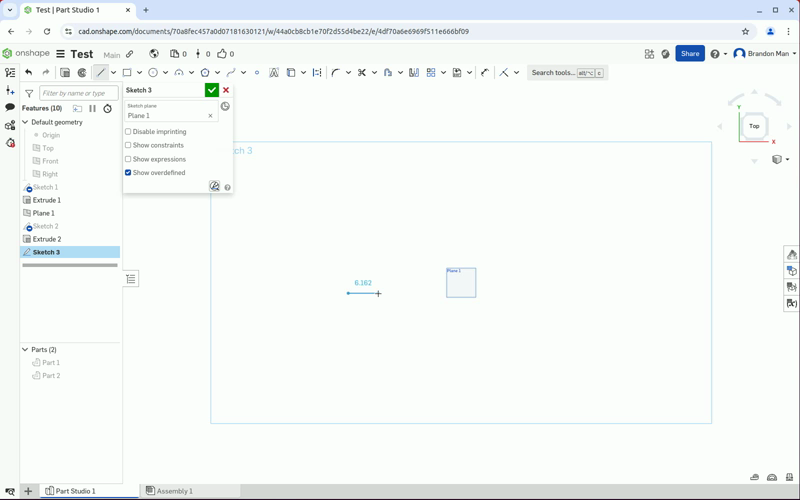
mouse_move(380, 293)
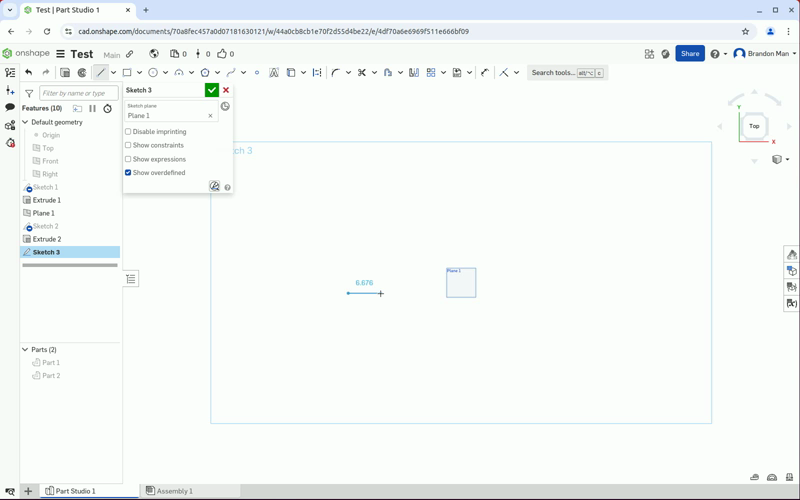
click(380, 293)
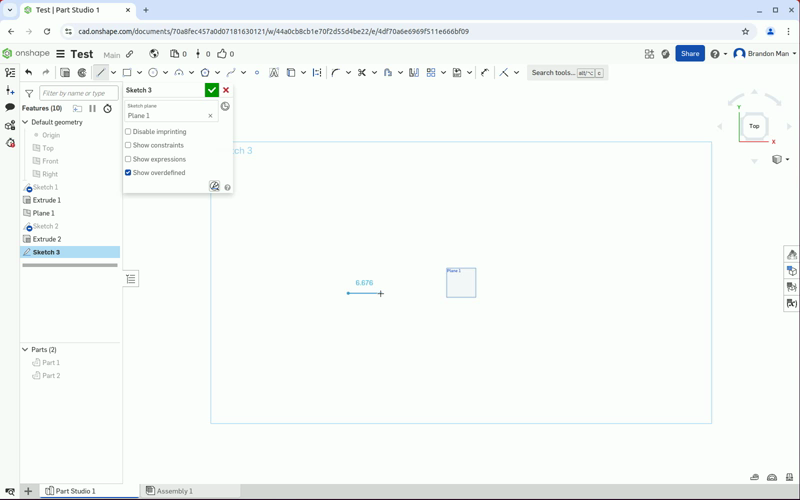
key_up(shift)
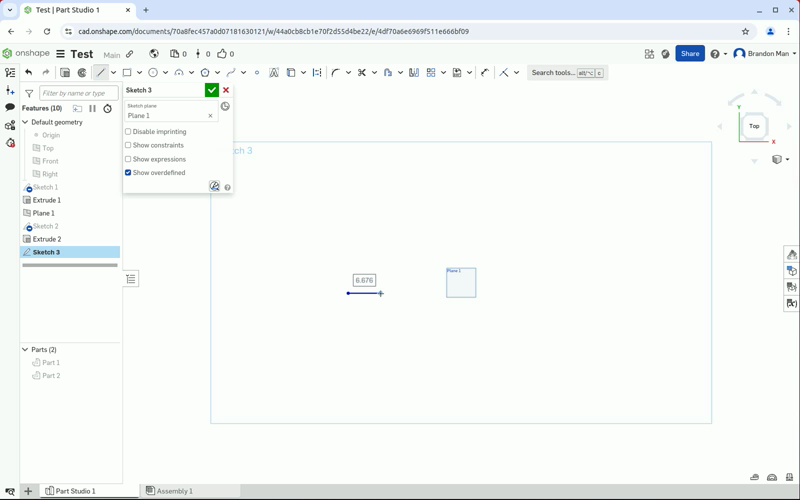
key_down(shift)
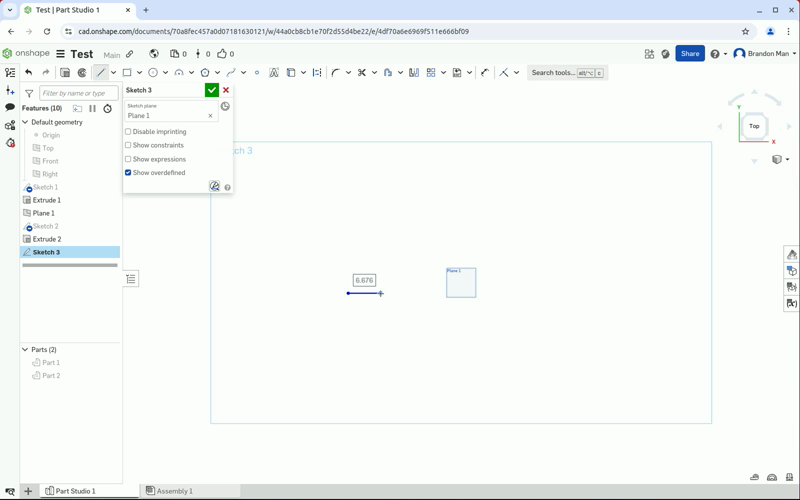
mouse_move(410, 293)
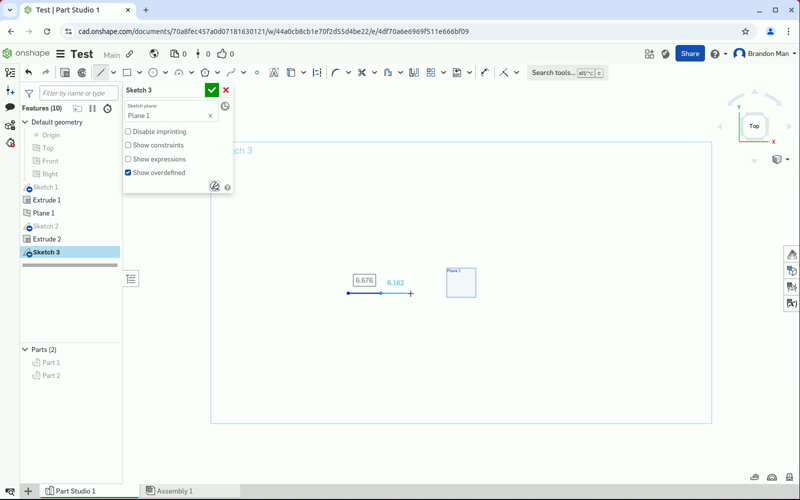
mouse_move(380, 244)
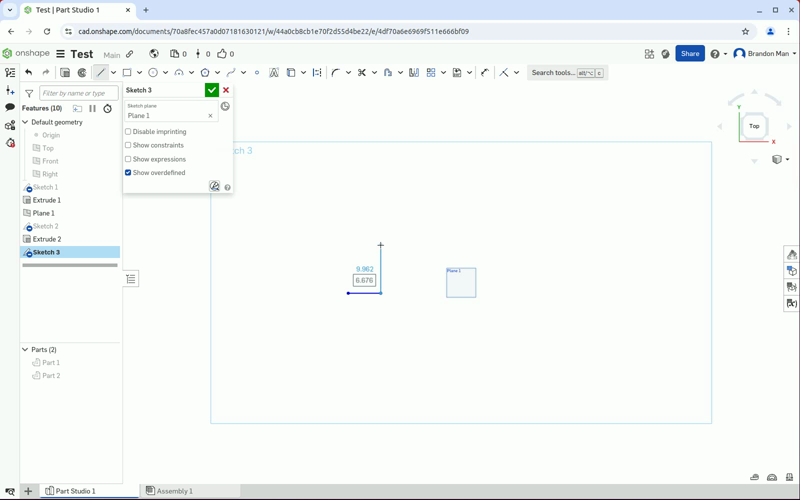
click(380, 244)
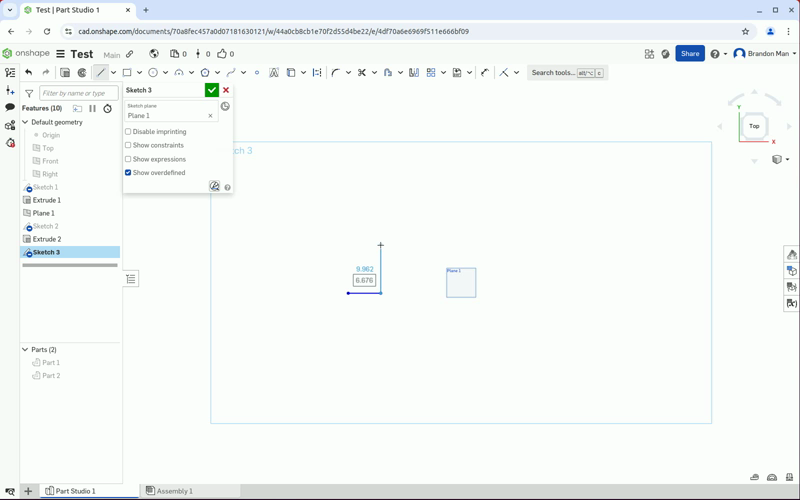
key_up(shift)
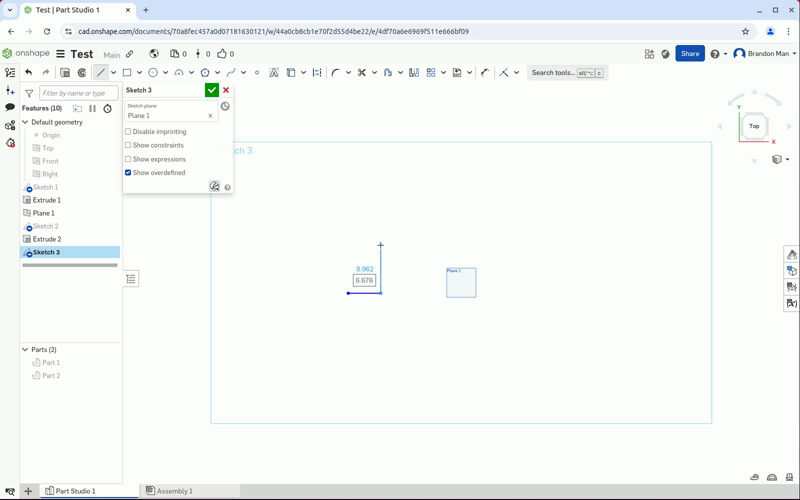
key_down(shift)
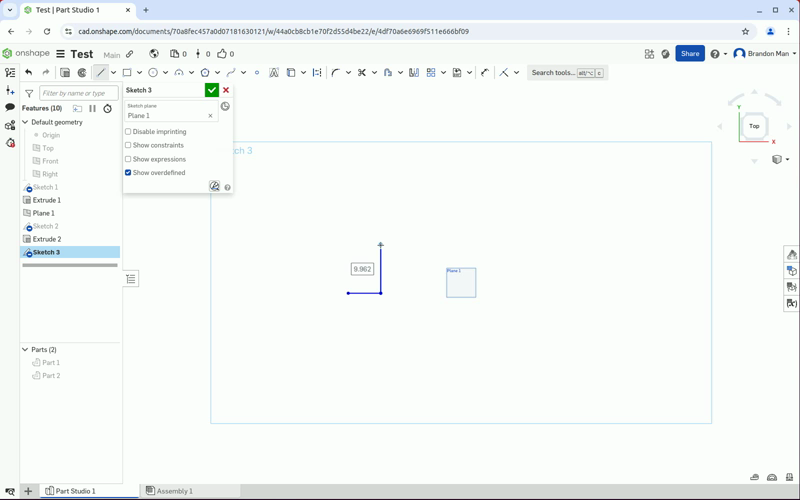
mouse_move(410, 244)
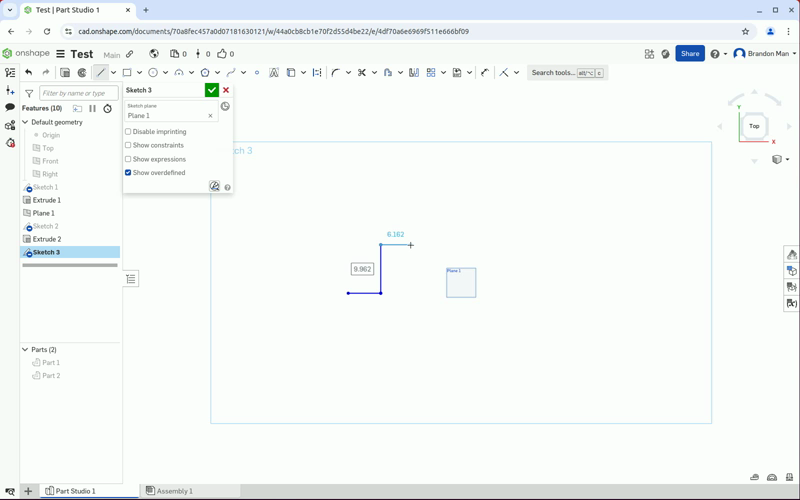
mouse_move(348, 244)
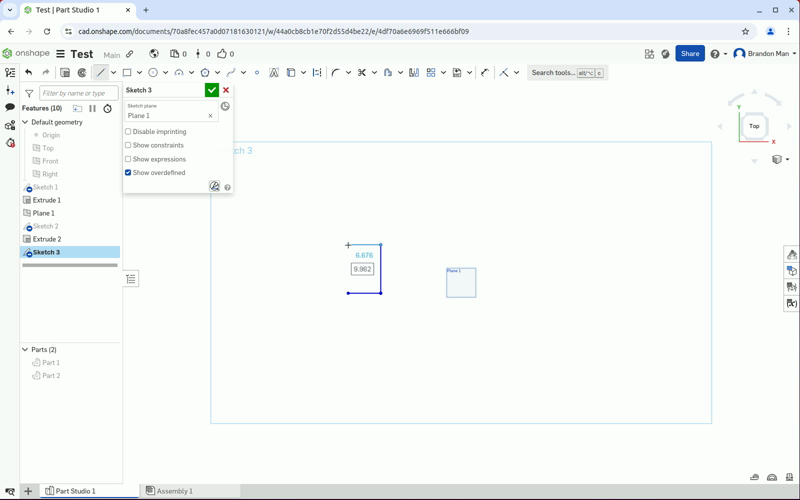
click(348, 244)
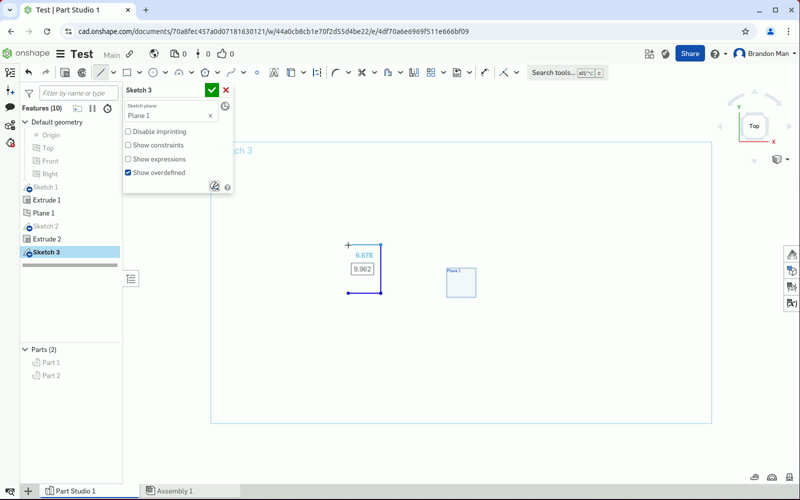
key_up(shift)
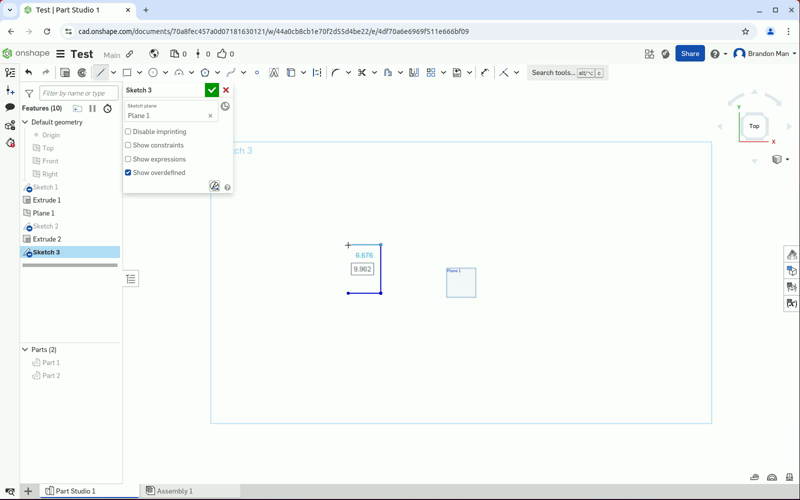
mouse_move(378, 244)
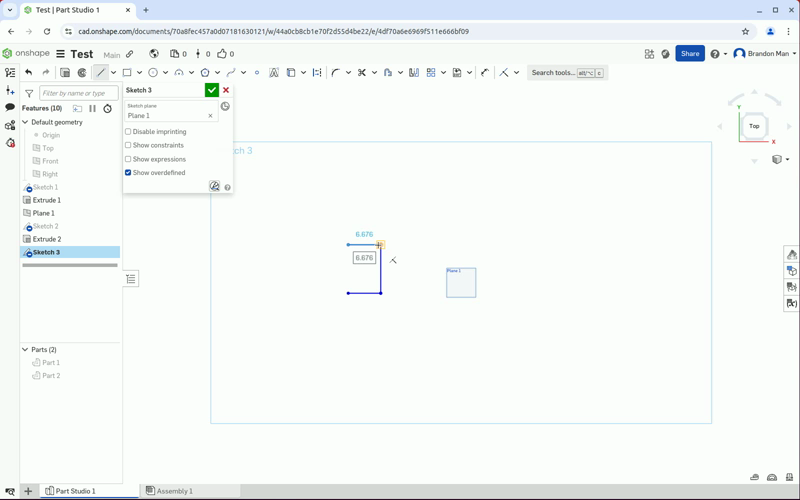
key_down(shift)
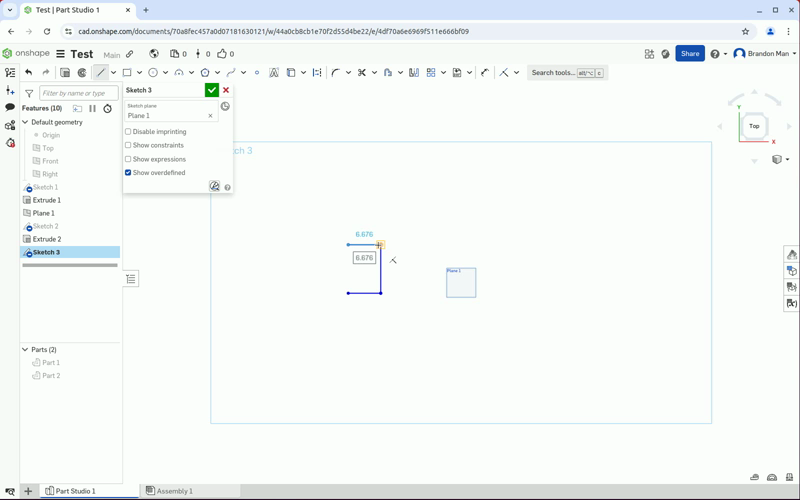
mouse_move(348, 293)
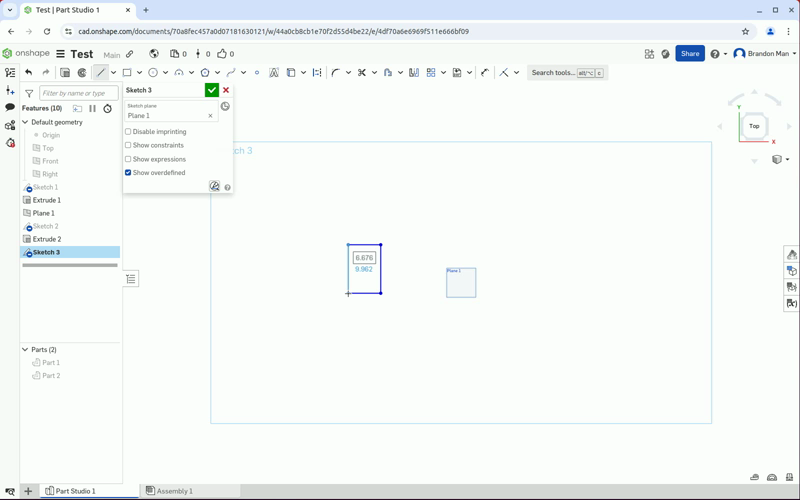
key_up(shift)
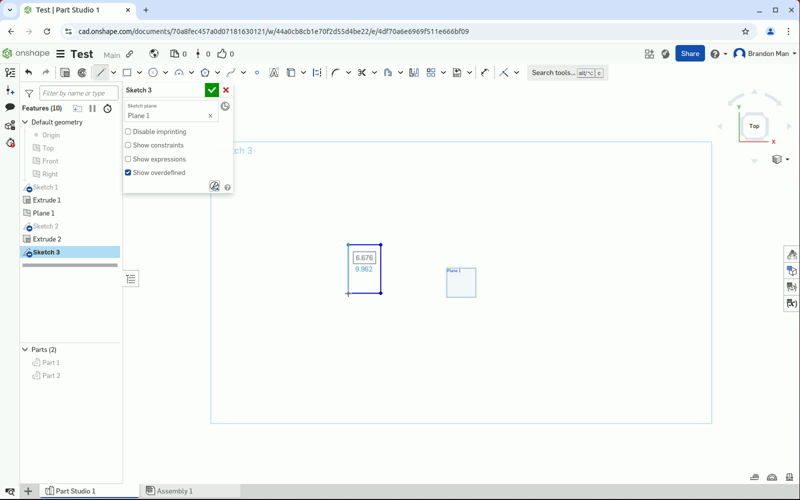
click(348, 293)
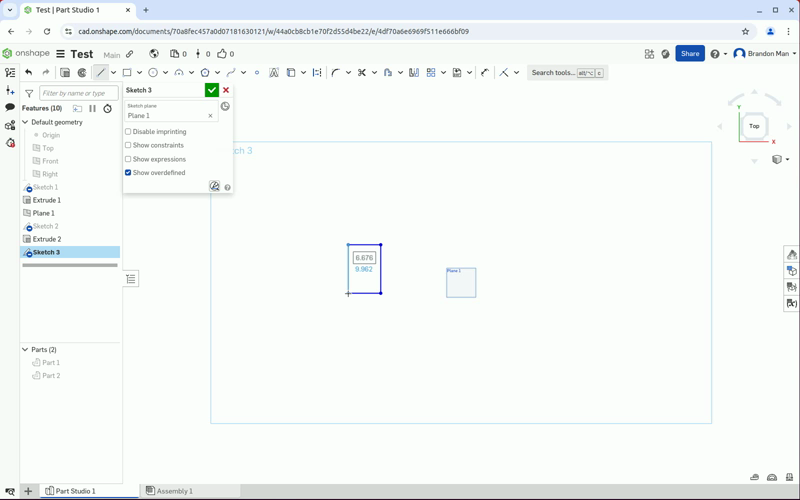
key(esc)
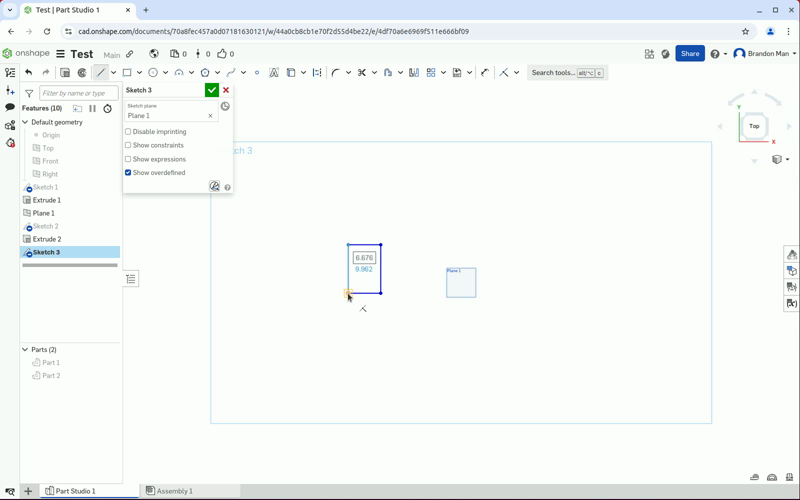
mouse_move(366, 259)
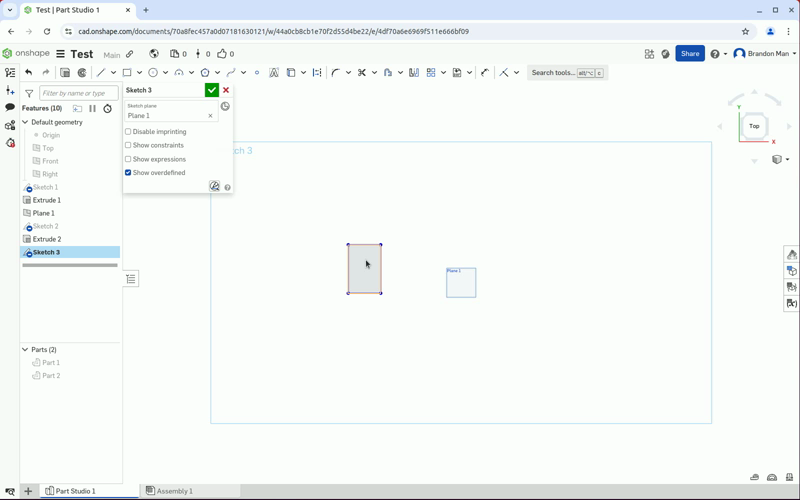
scroll(6)
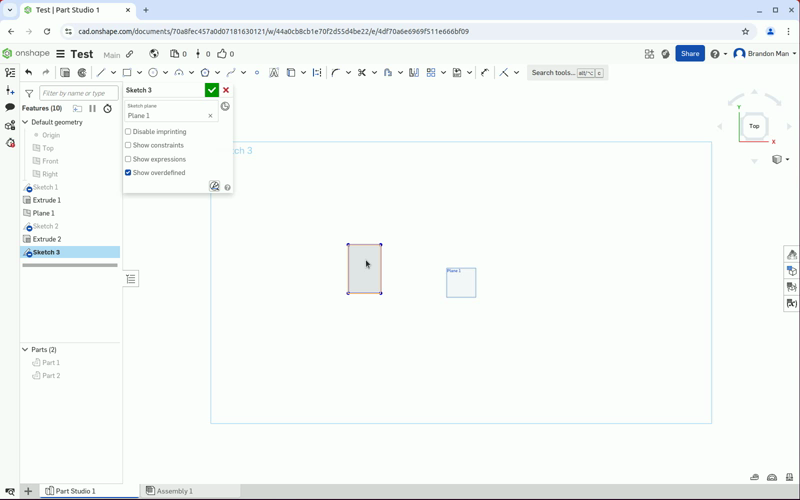
scroll(6)
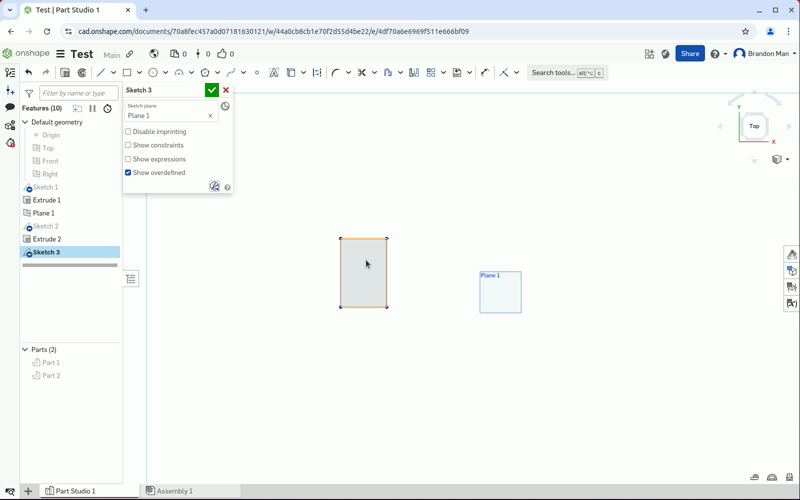
scroll(6)
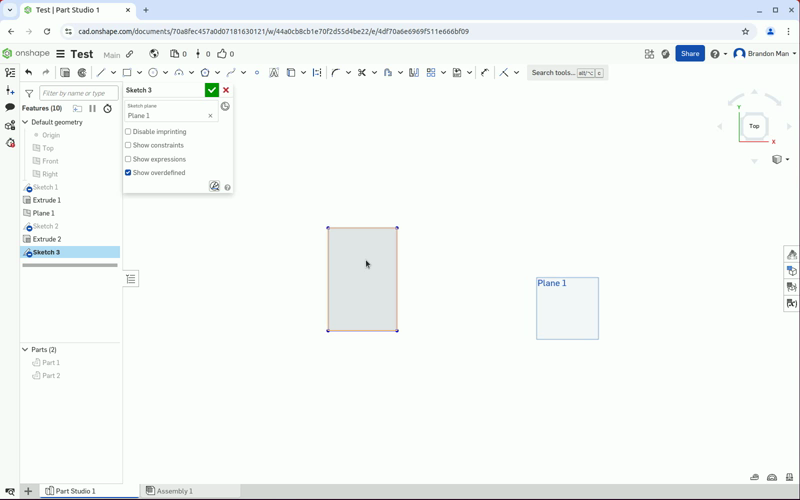
scroll(6)
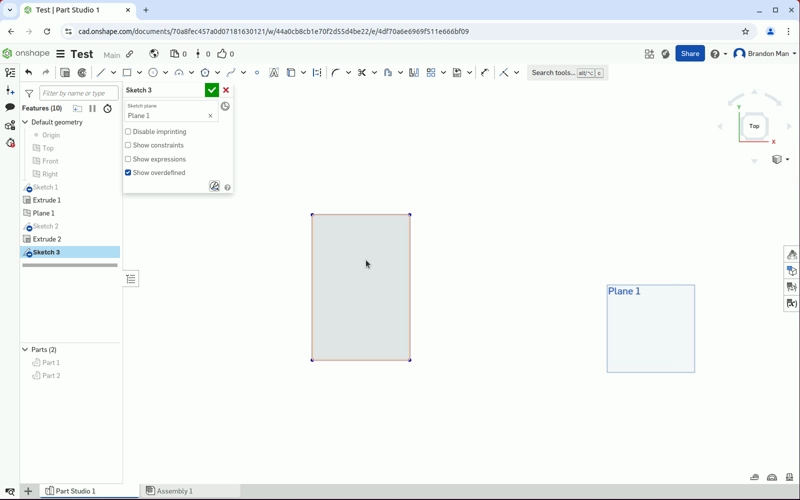
scroll(6)
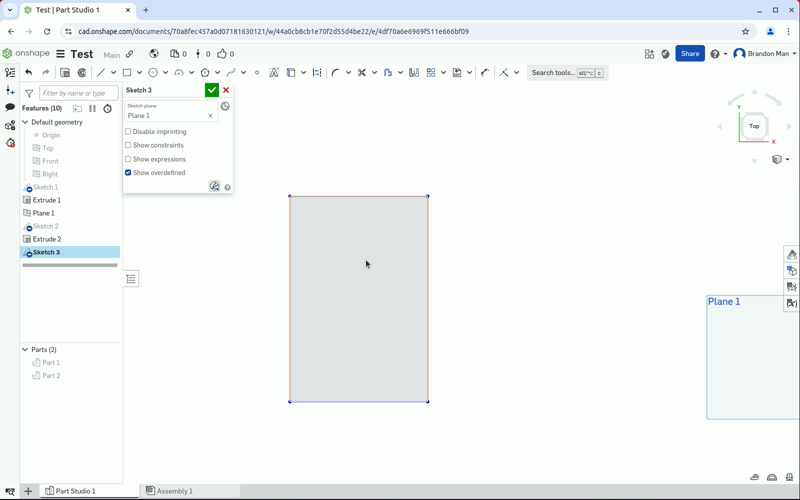
scroll(6)
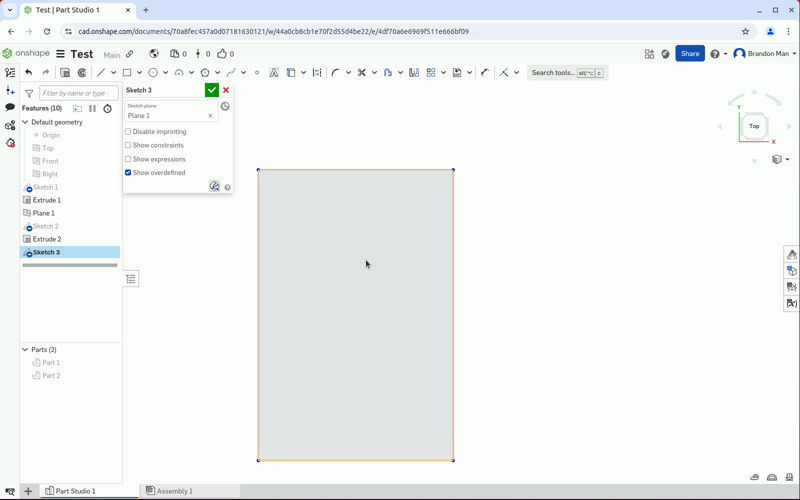
scroll(6)
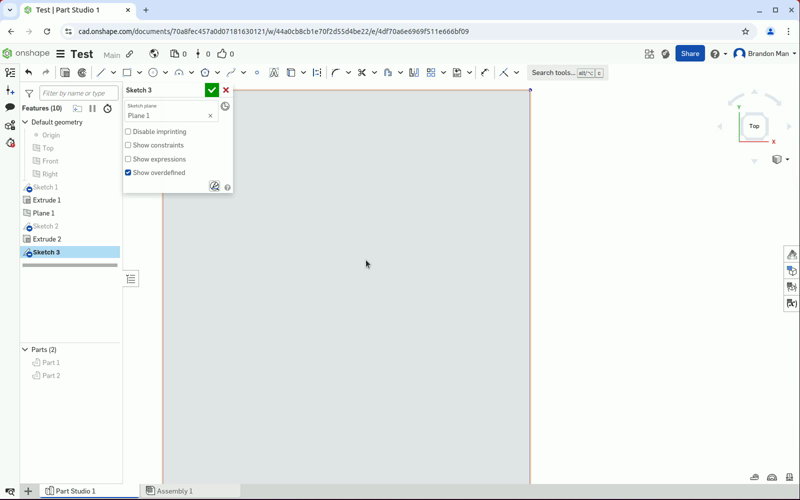
click(366, 259)
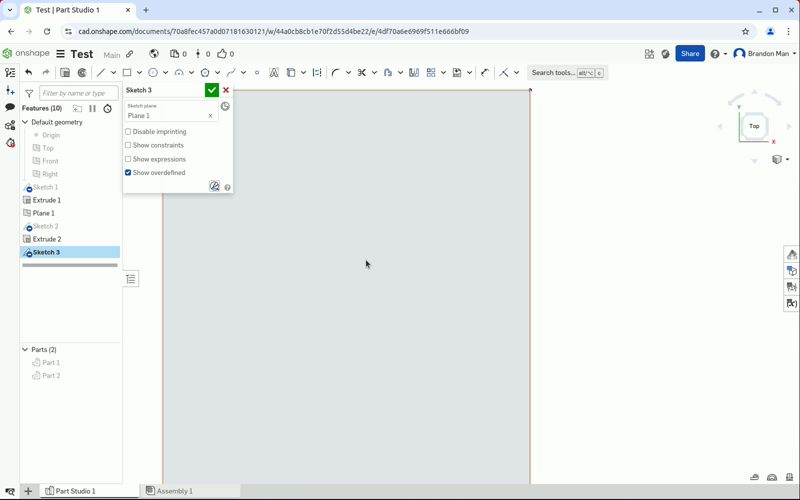
scroll(-6)
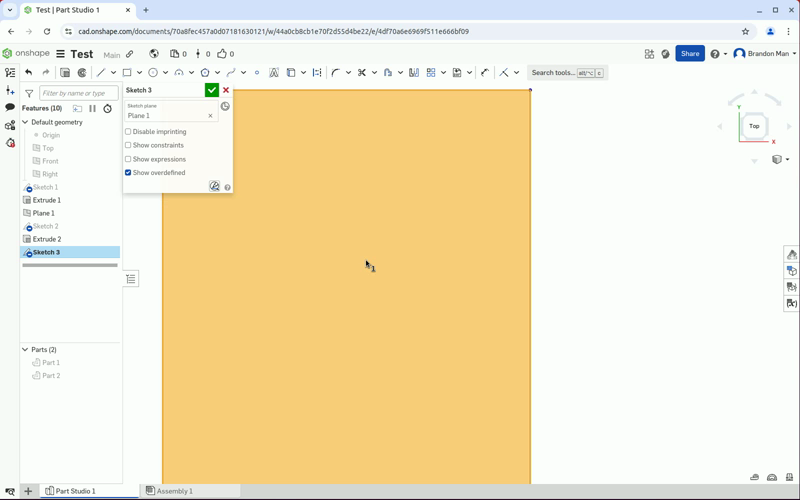
scroll(-6)
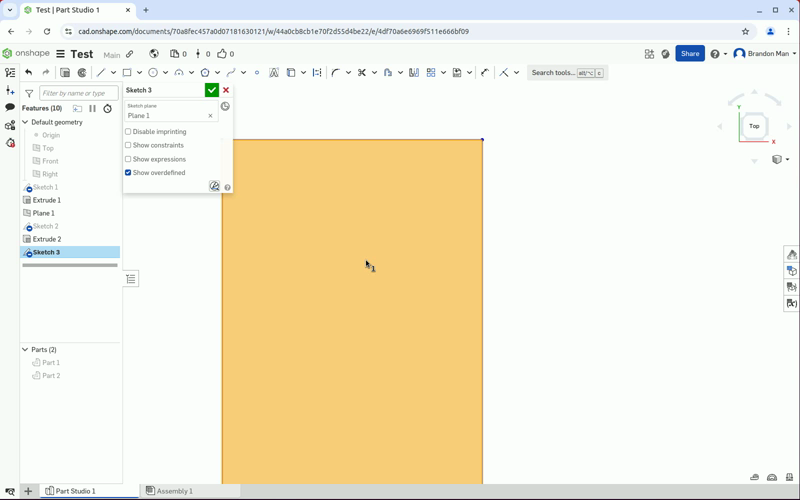
scroll(-6)
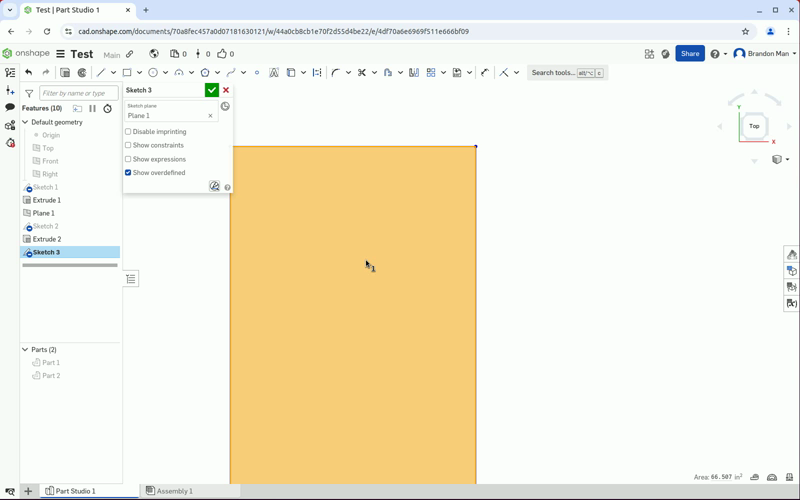
scroll(-6)
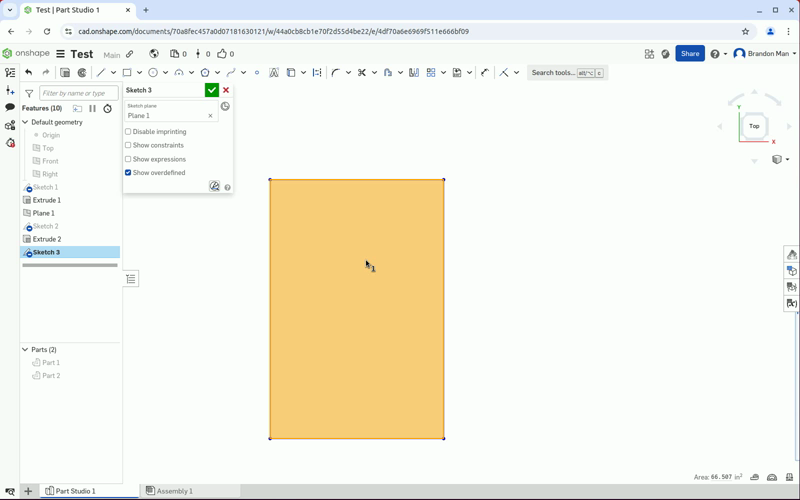
scroll(-6)
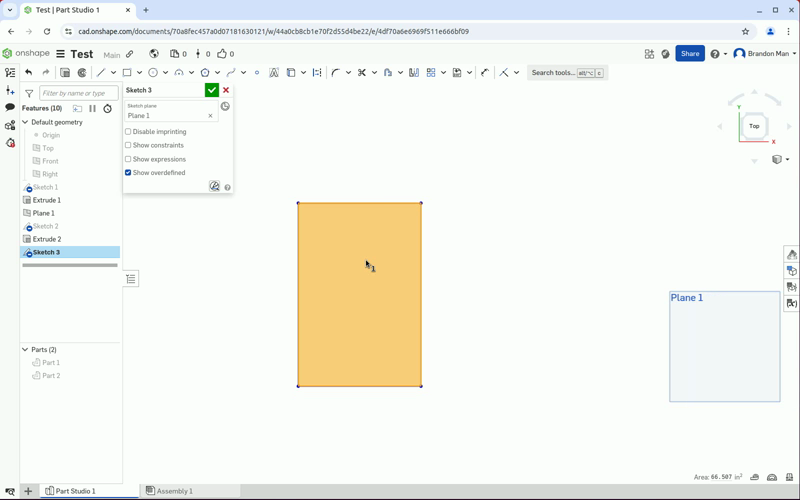
scroll(-6)
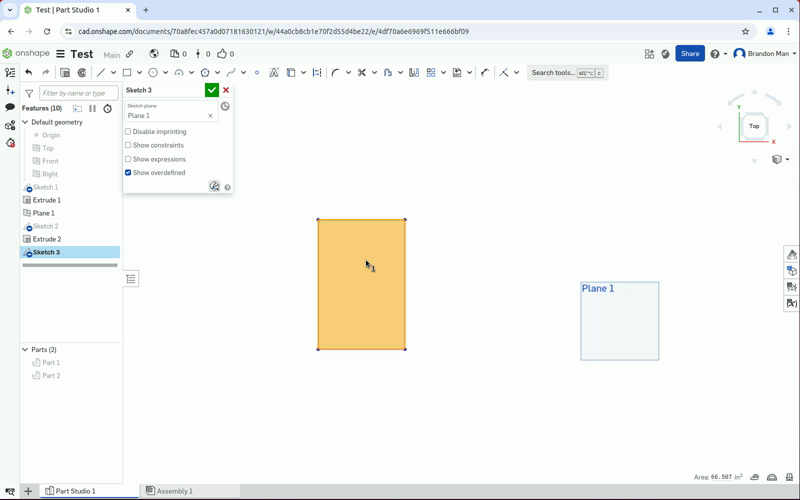
scroll(-6)
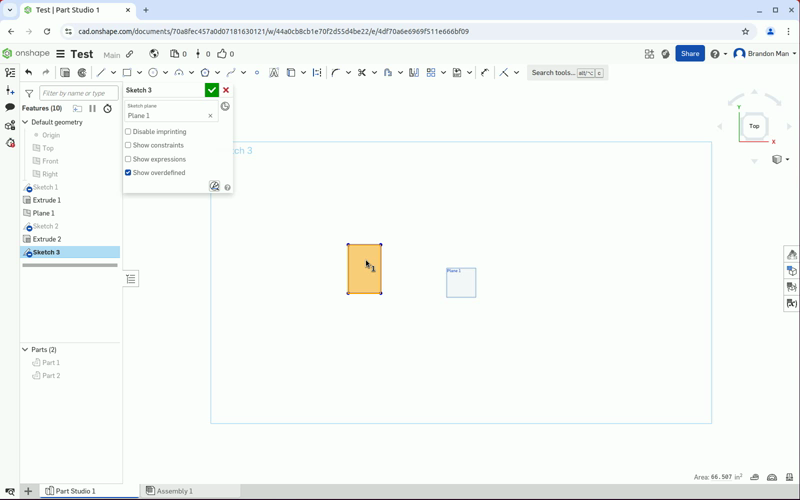
mouse_move(73, 352)
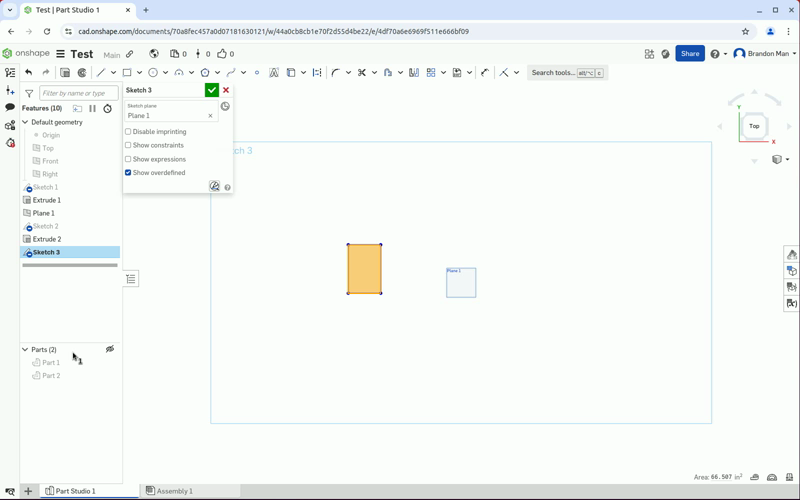
key(shift+y)
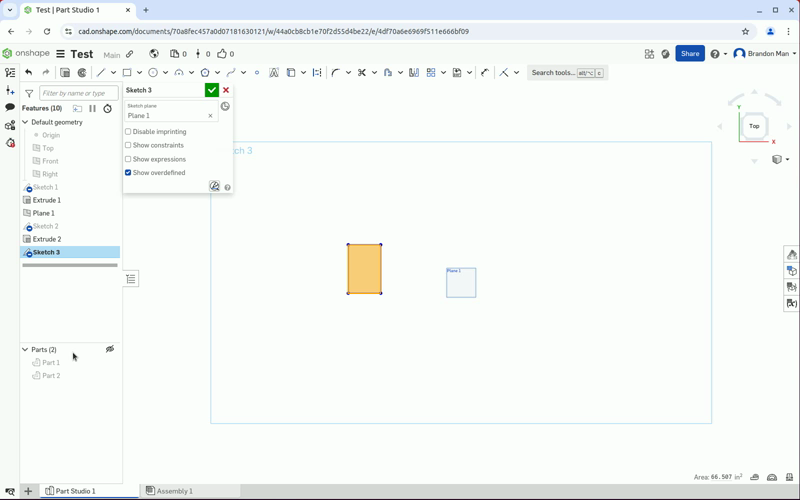
key(shift+e)
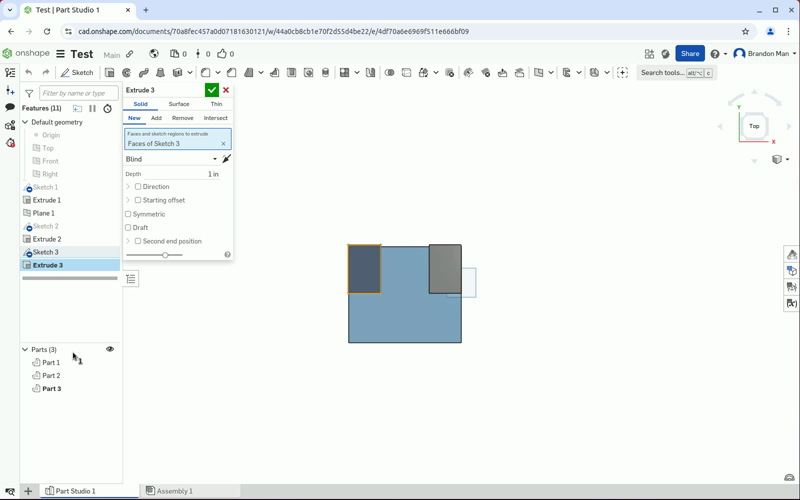
mouse_move(143, 106)
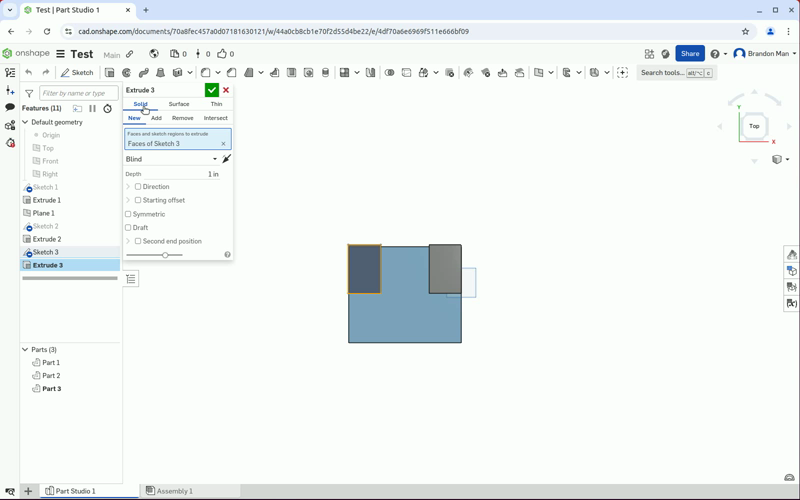
click(143, 106)
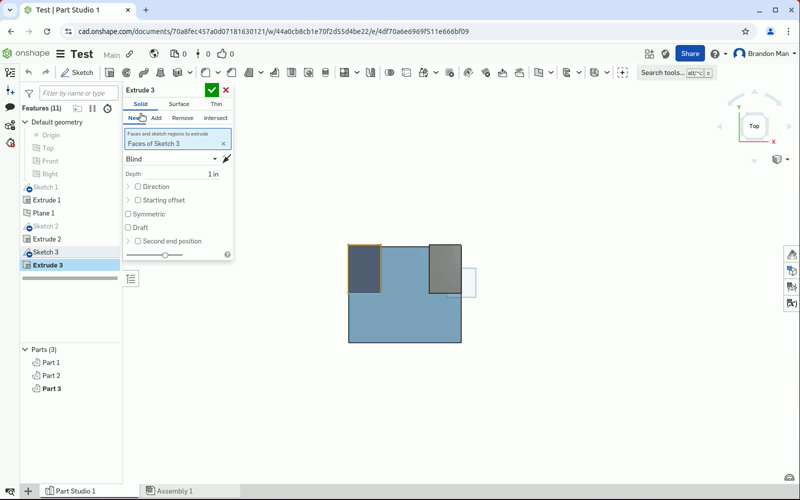
mouse_move(137, 120)
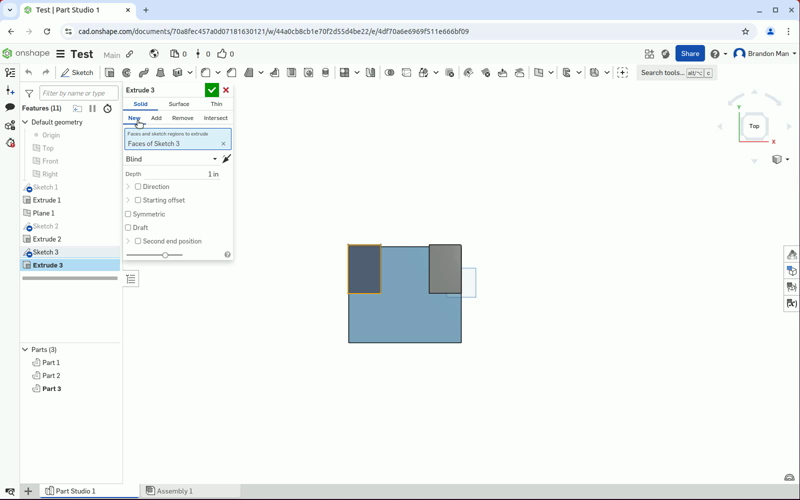
click(137, 120)
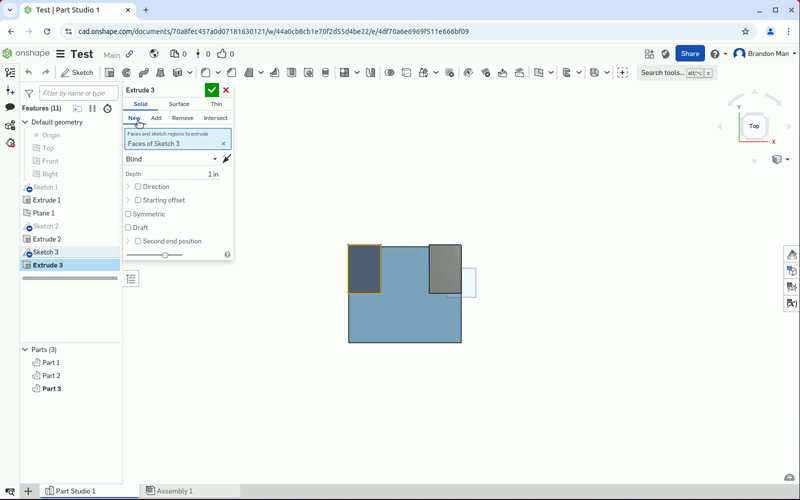
key(tab, 4)
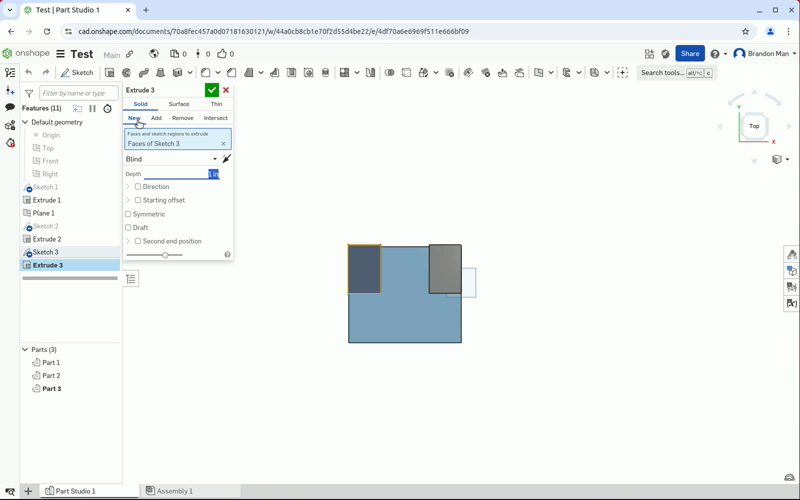
text(6.499)
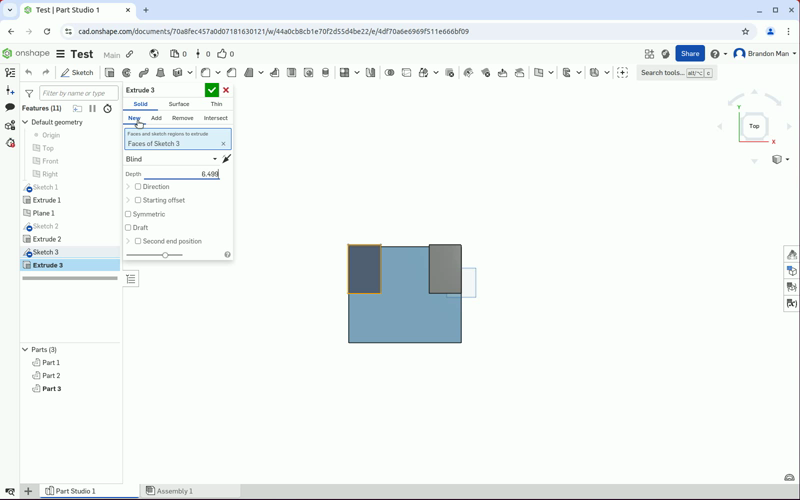
key(enter)
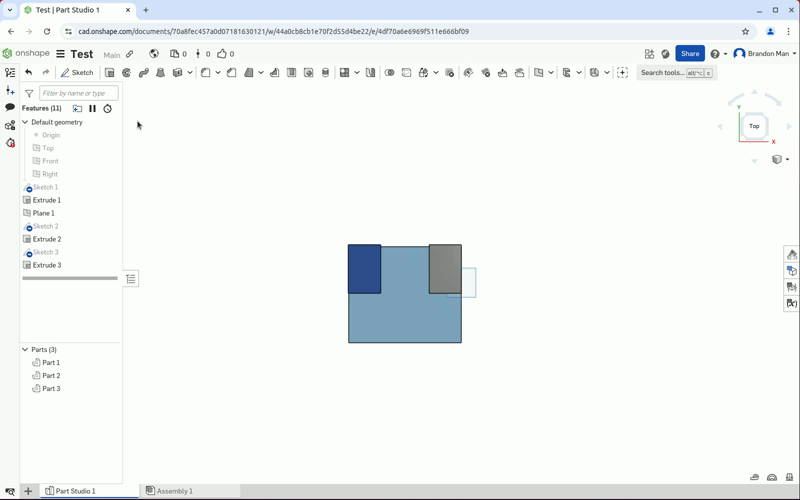
key(shift+h)
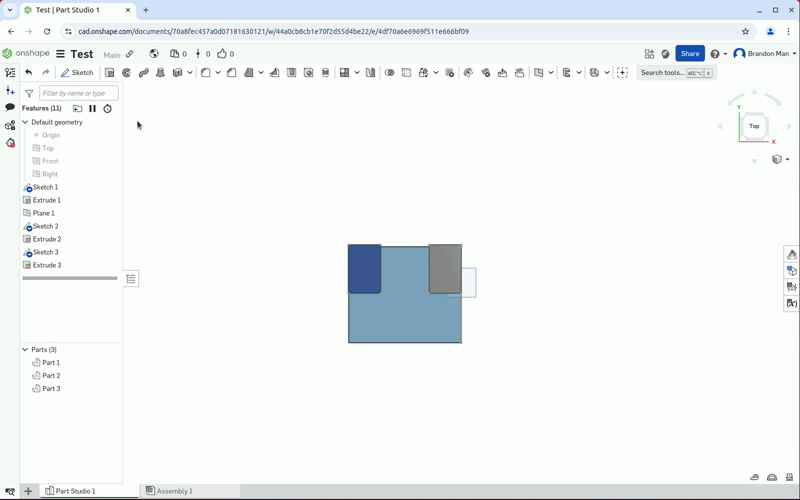
key(shift+h)
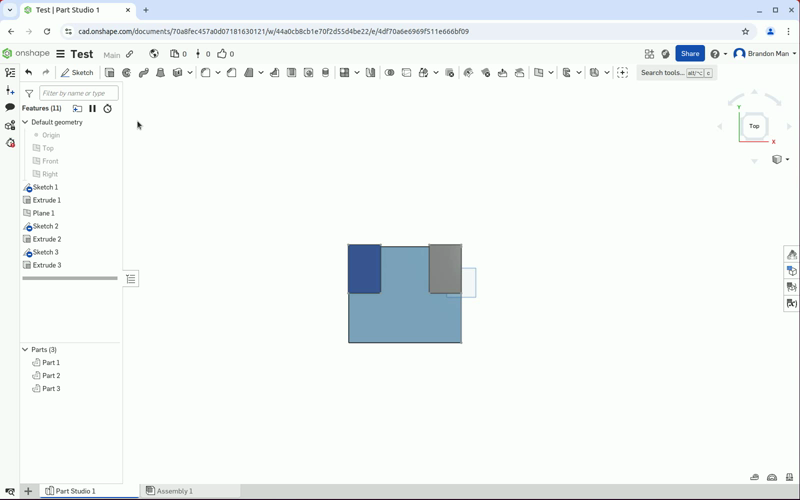
key(shift+7)
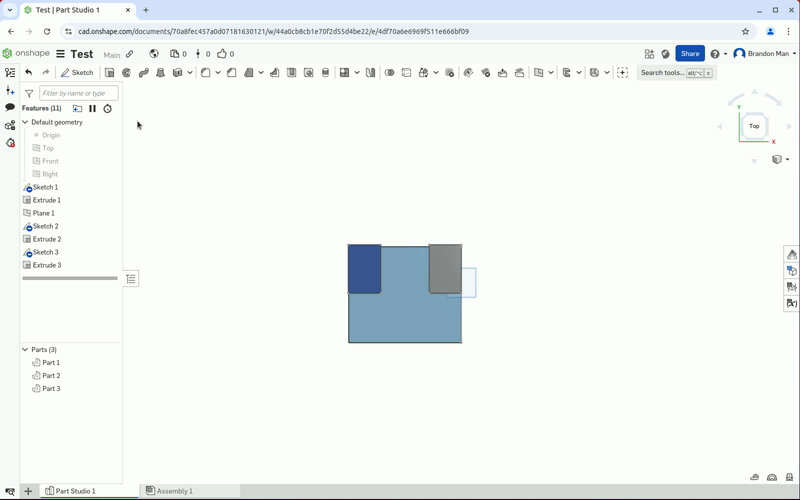
key(up, 3)
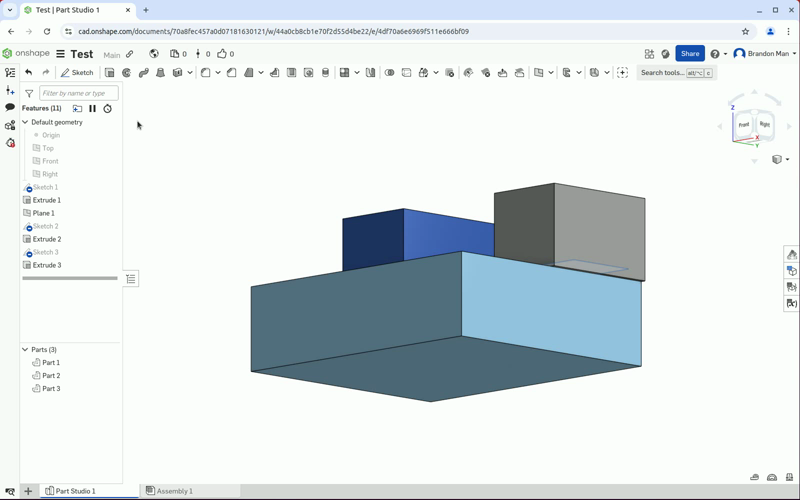
key(left, 3)
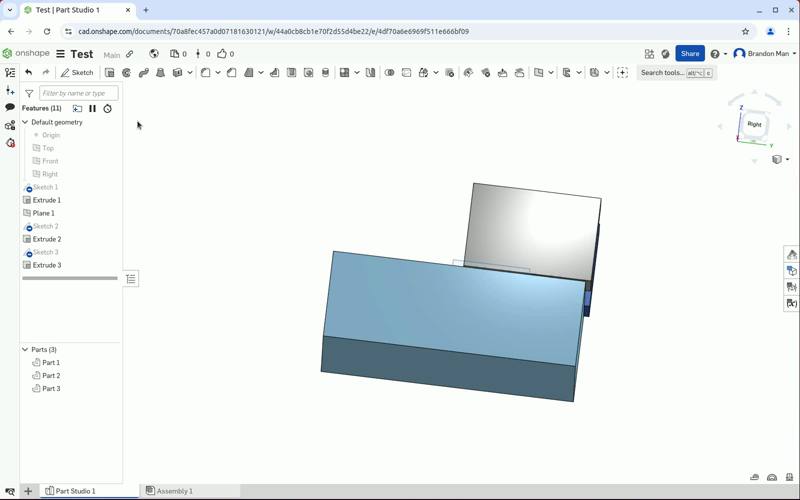
key(right, 3)
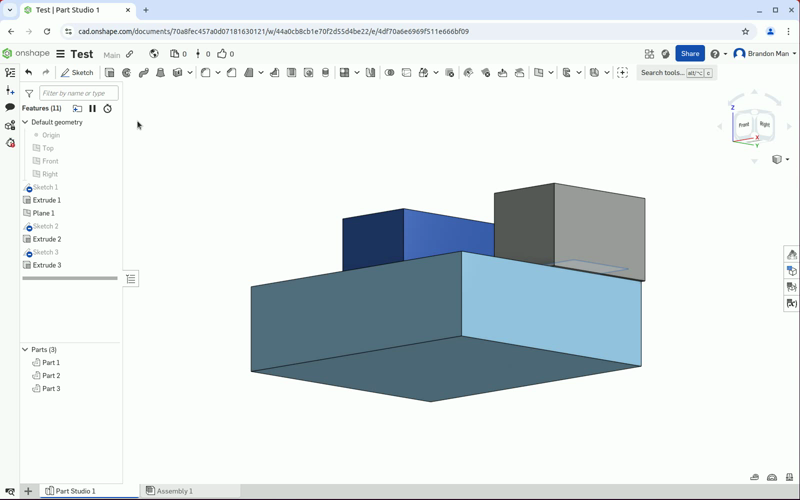
key(down, 3)
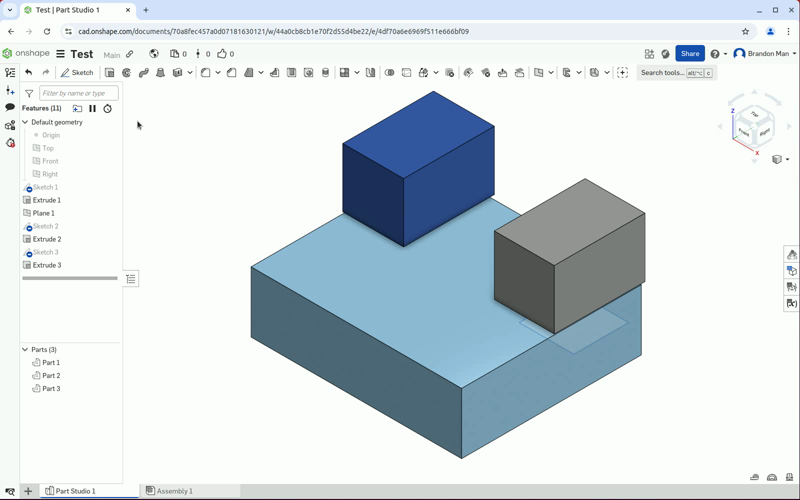
mouse_move(73, 189)
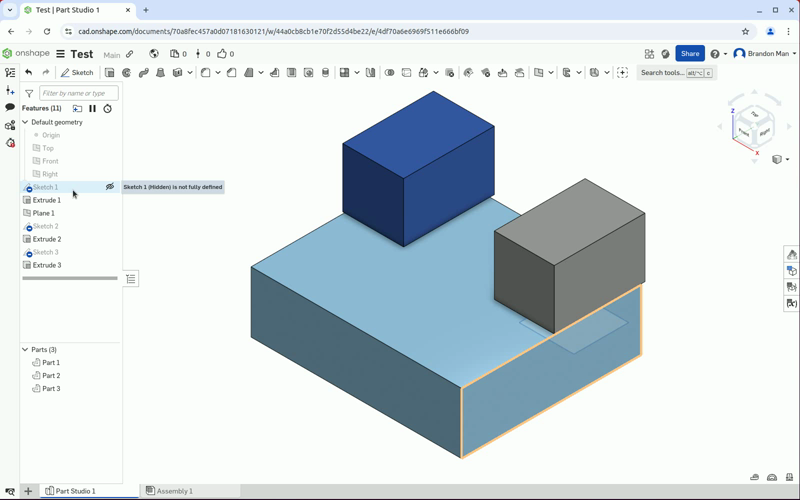
click(73, 189)